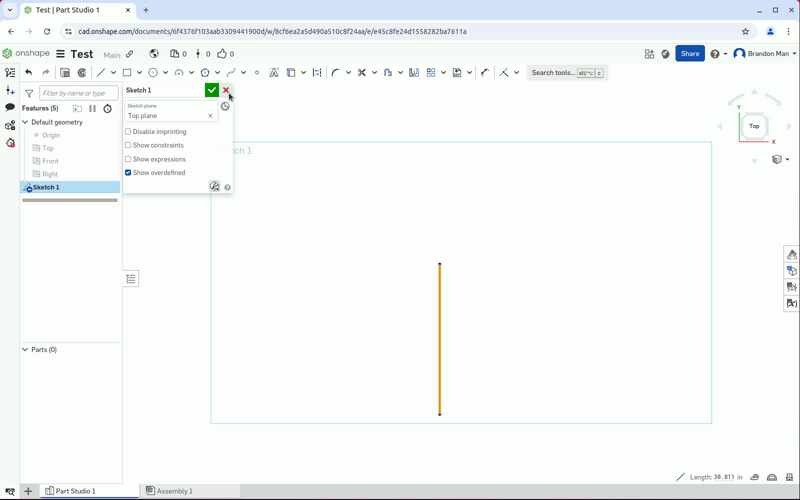
key(shift+h)
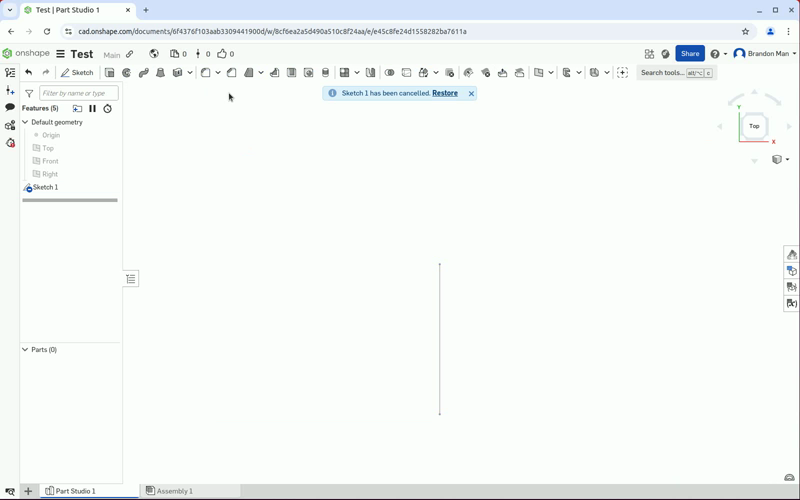
key(shift+s)
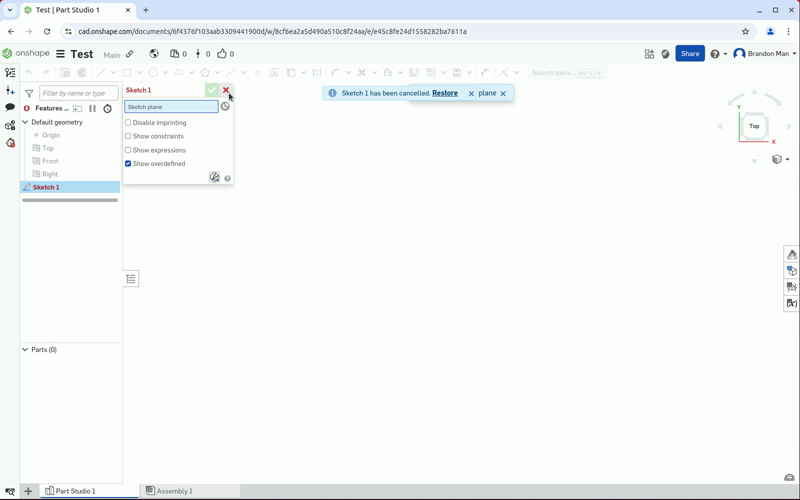
mouse_move(73, 150)
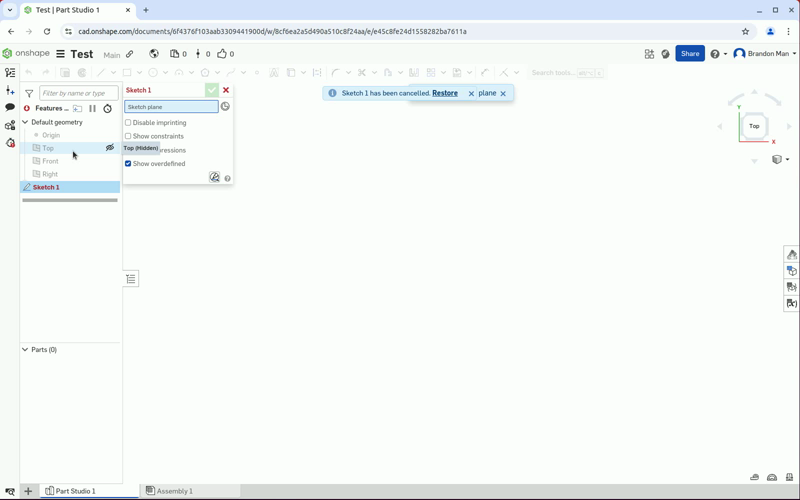
click(73, 150)
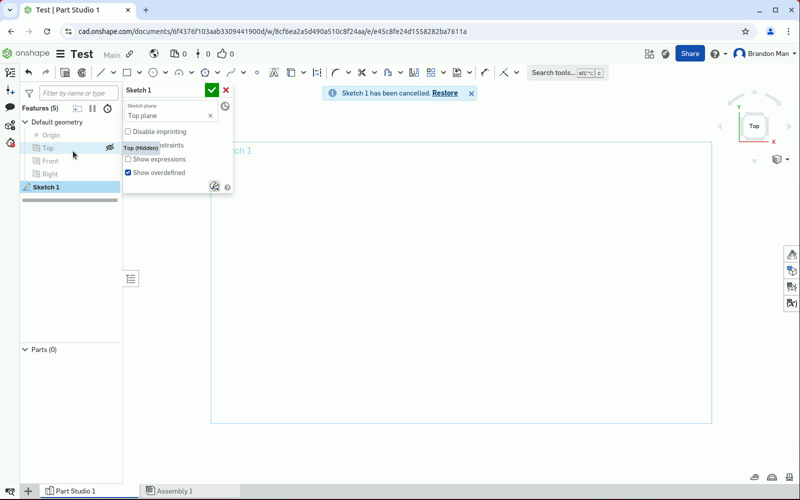
mouse_move(73, 352)
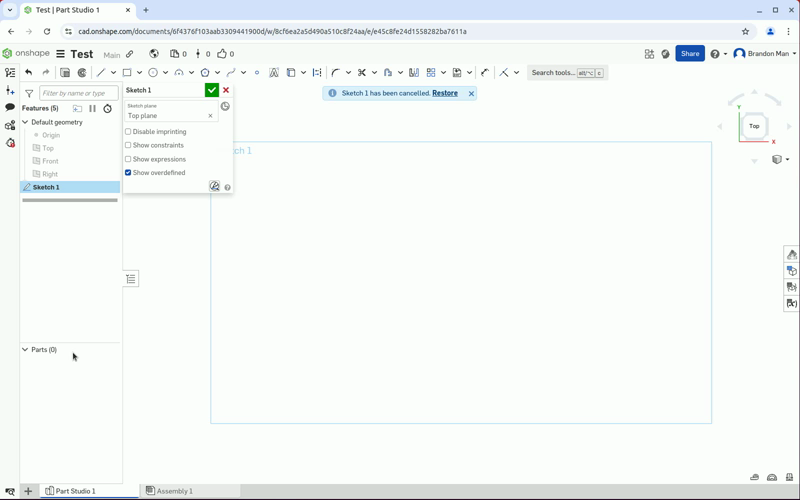
key(y)
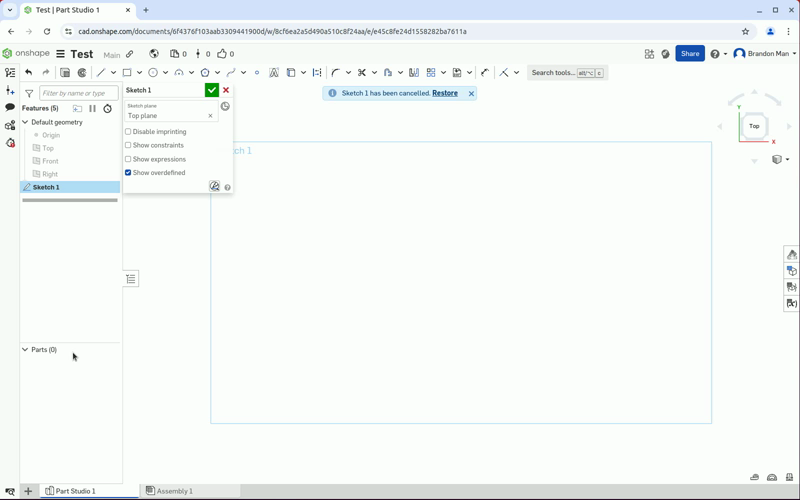
key(l)
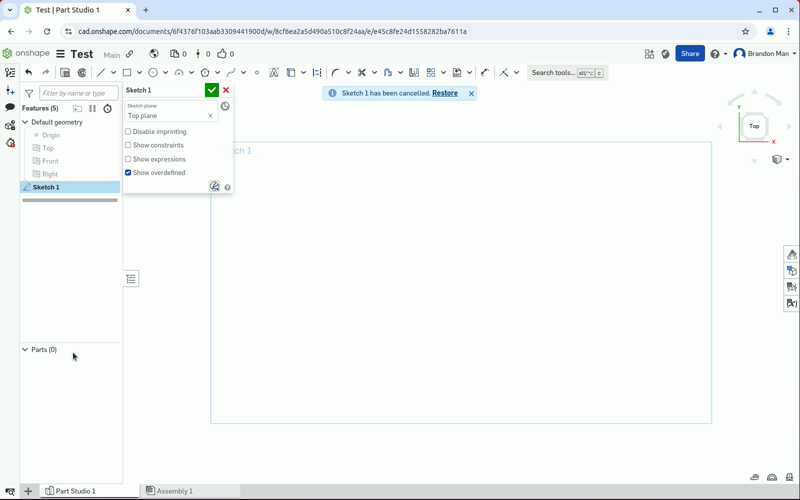
key_down(shift)
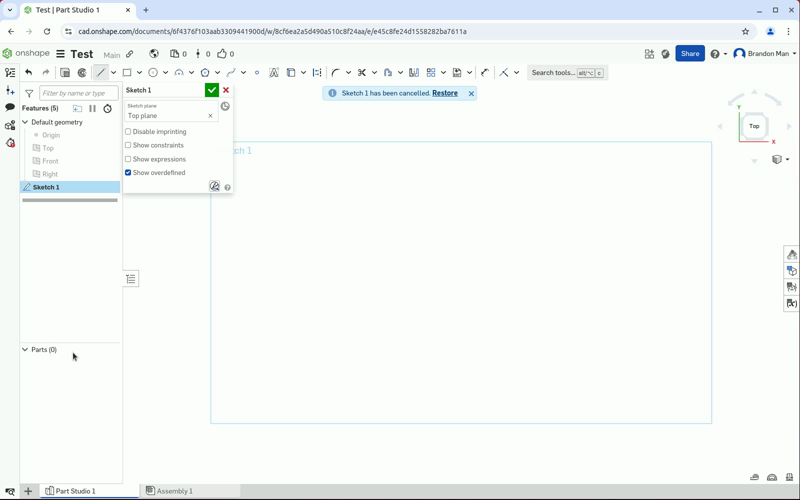
mouse_move(386, 346)
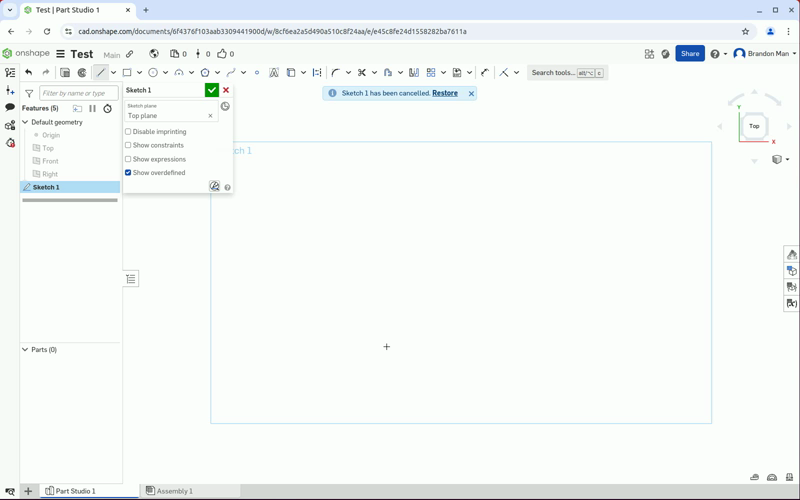
click(386, 346)
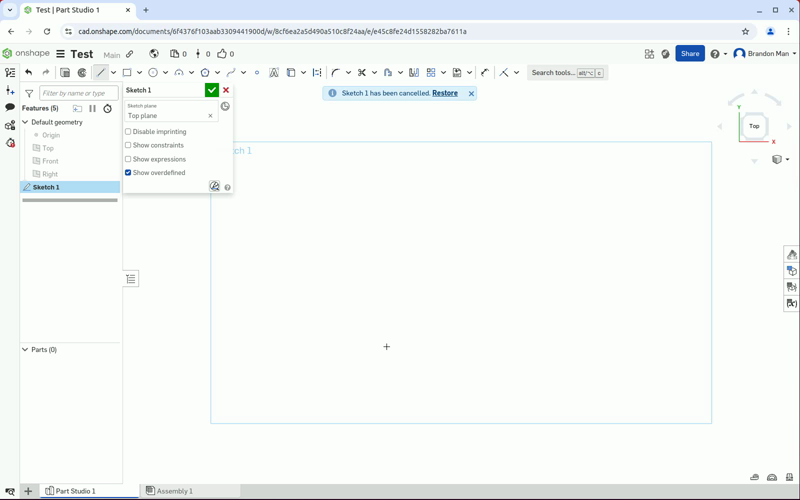
key_up(shift)
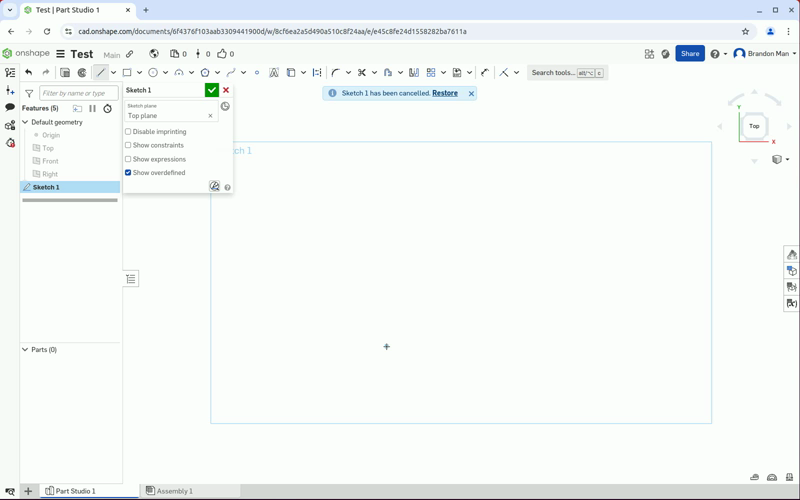
key_down(shift)
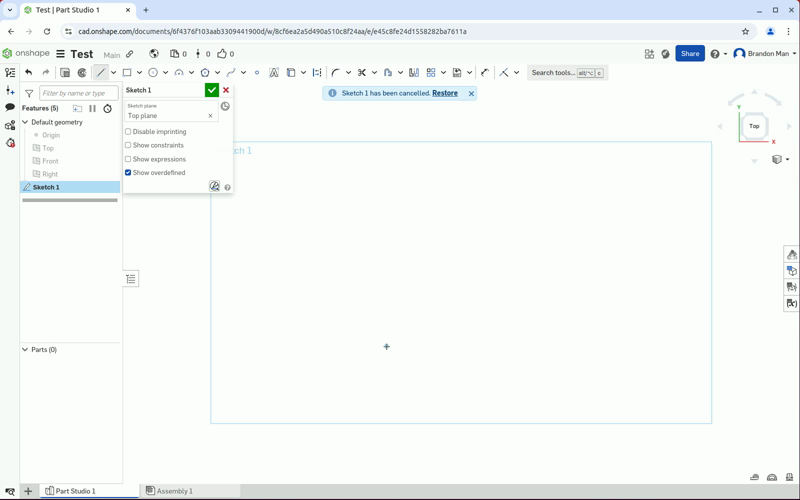
mouse_move(535, 346)
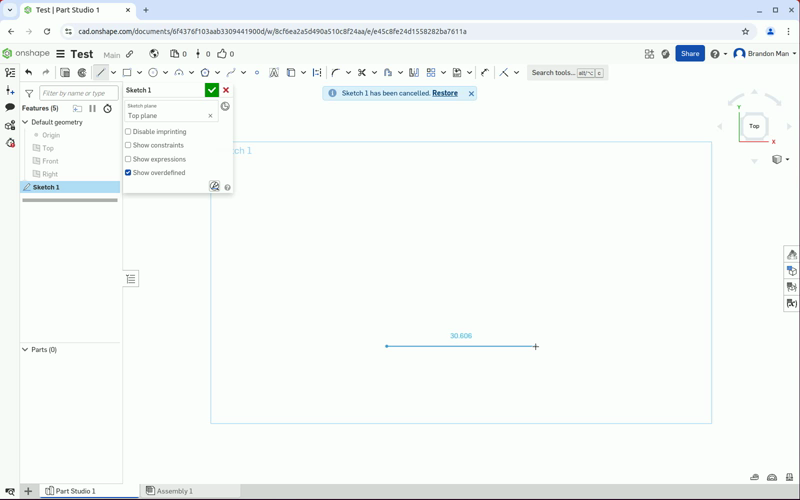
click(535, 346)
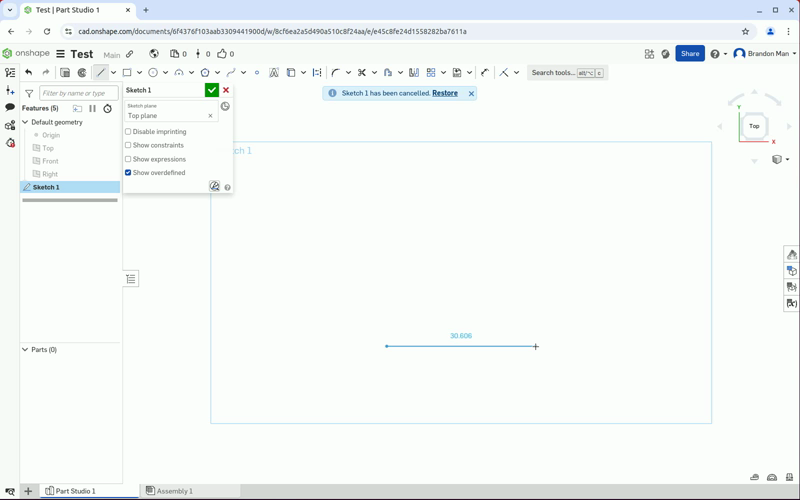
key_up(shift)
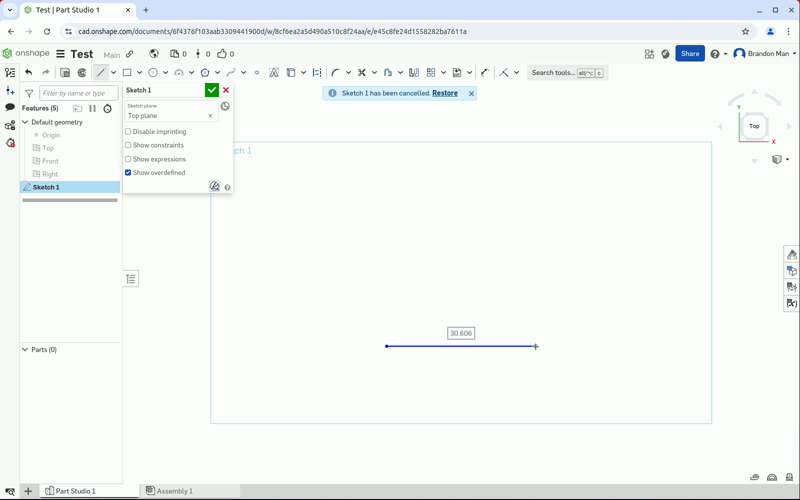
key_down(shift)
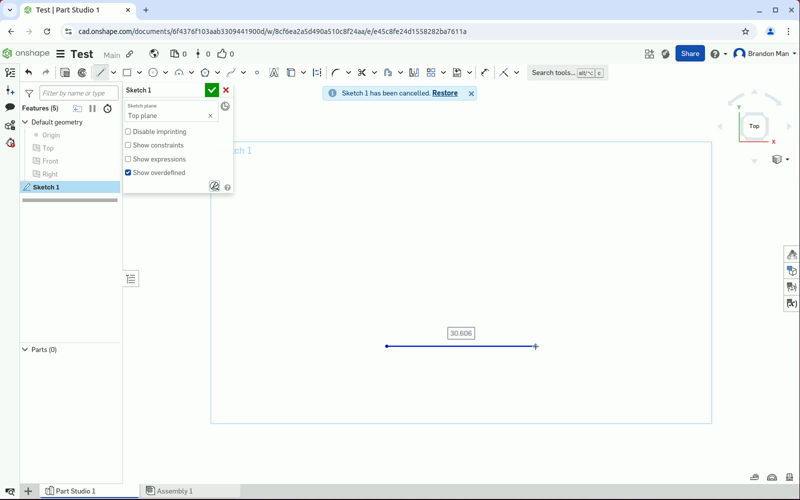
mouse_move(565, 346)
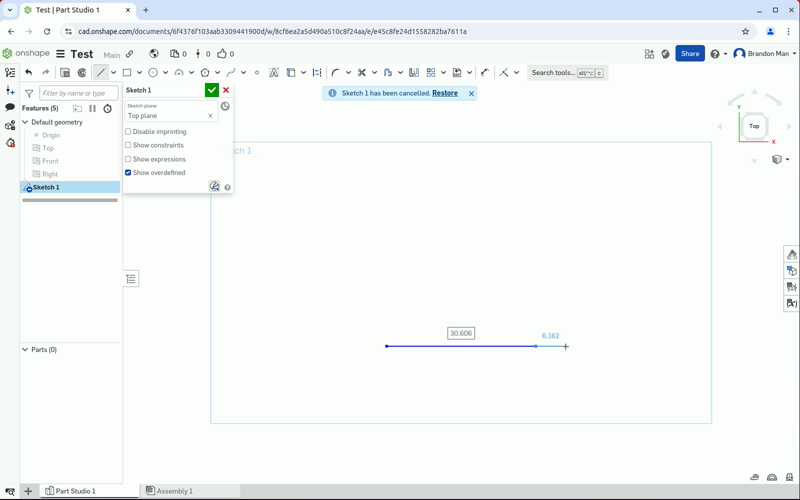
mouse_move(535, 348)
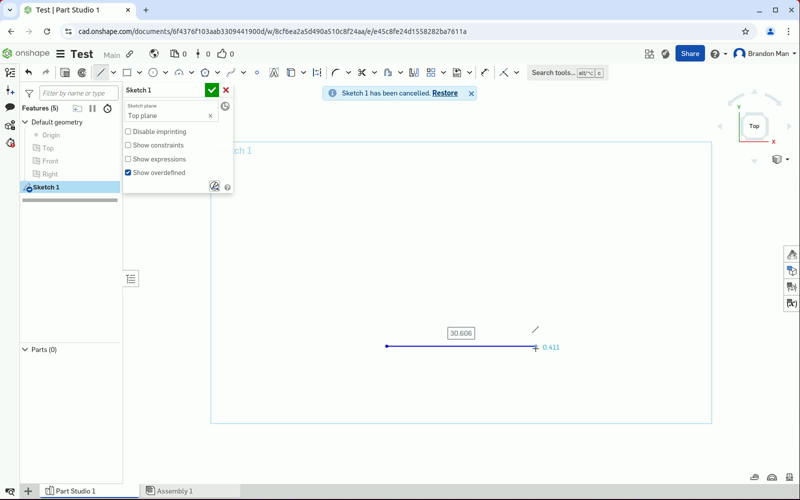
scroll(6)
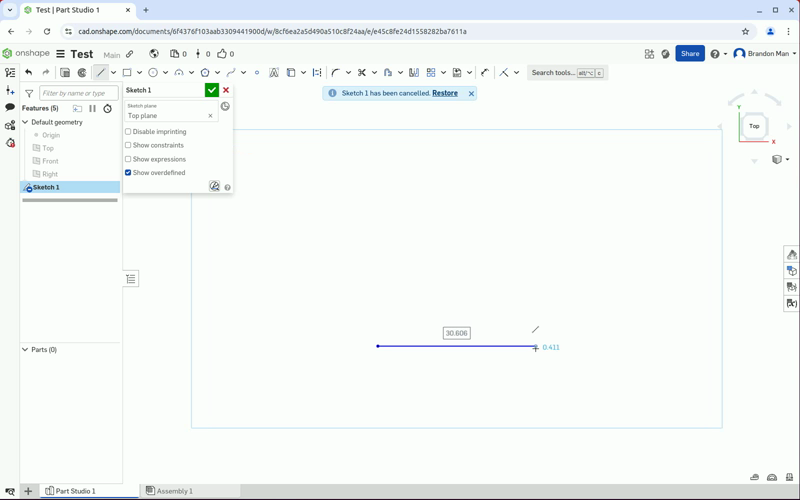
scroll(6)
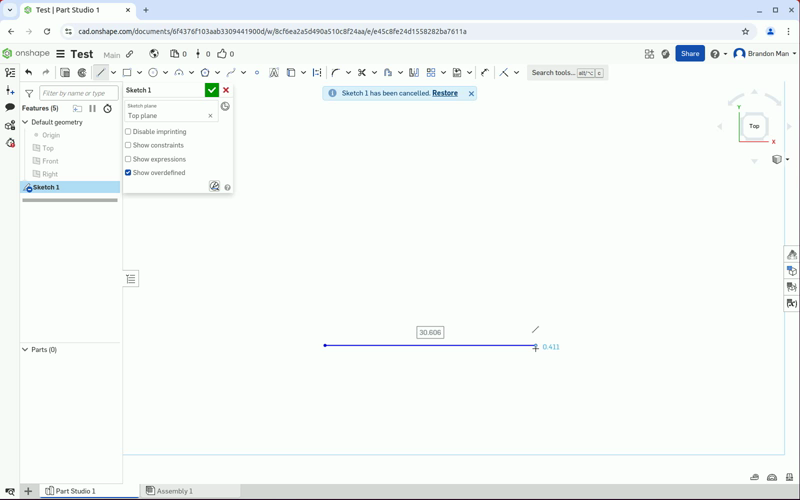
scroll(6)
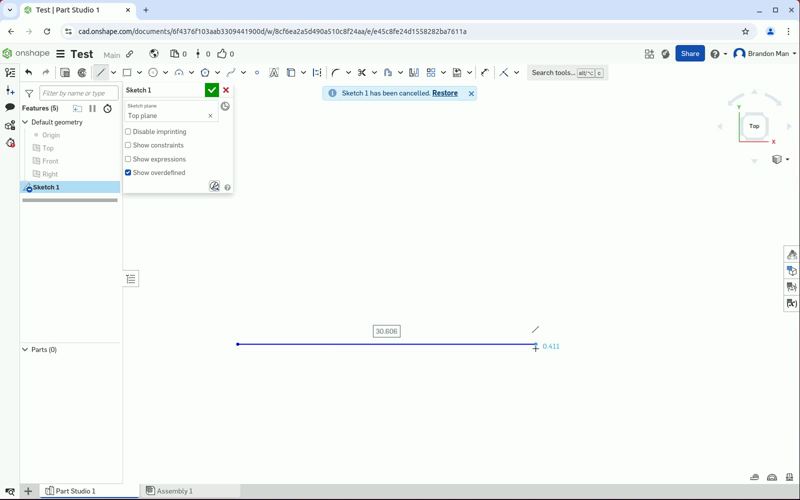
scroll(6)
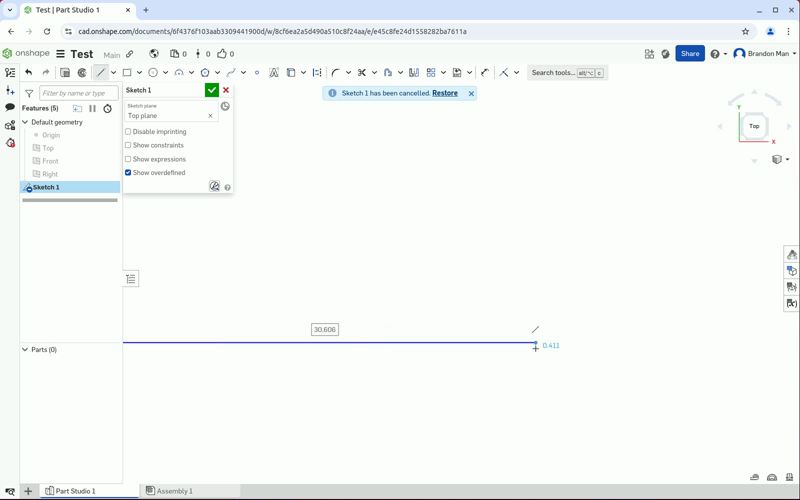
scroll(6)
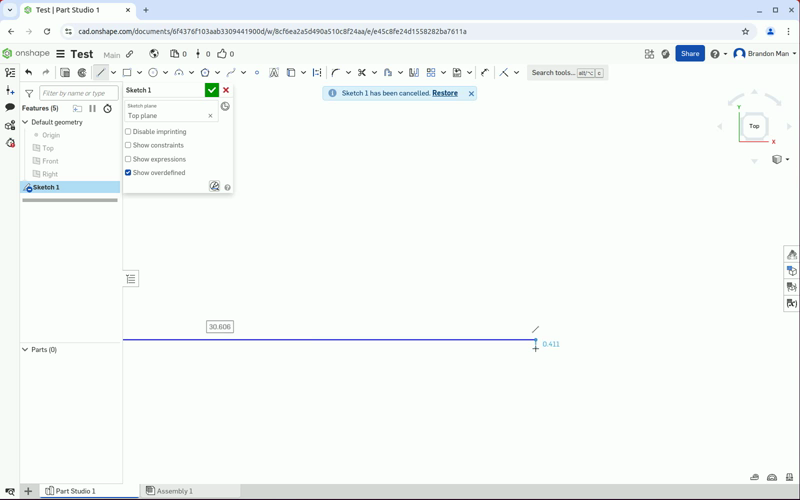
scroll(6)
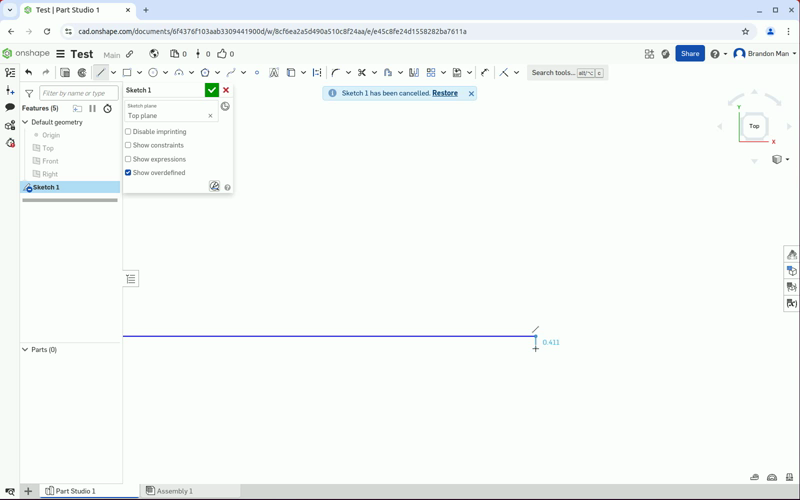
scroll(6)
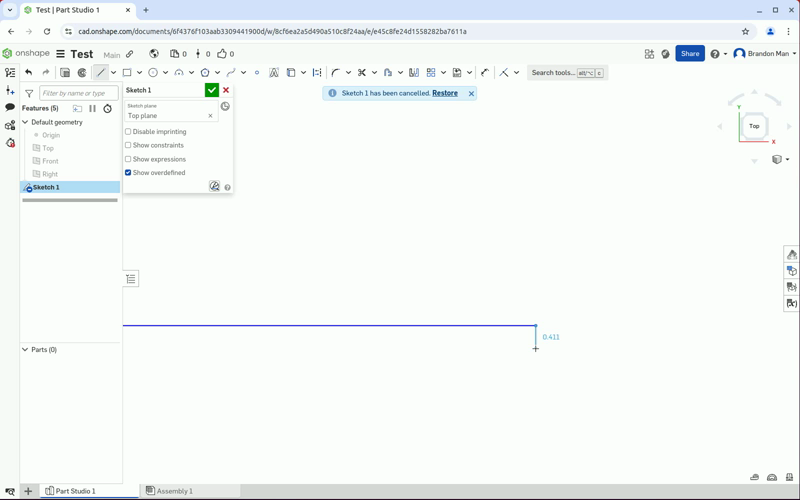
click(535, 348)
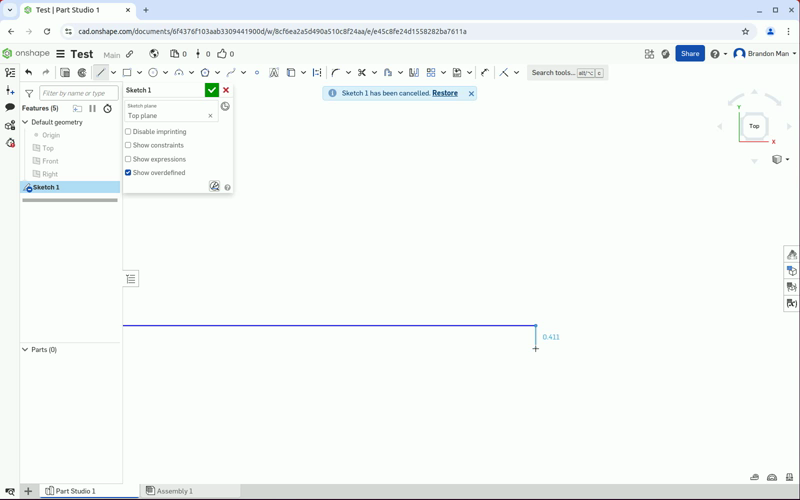
scroll(-6)
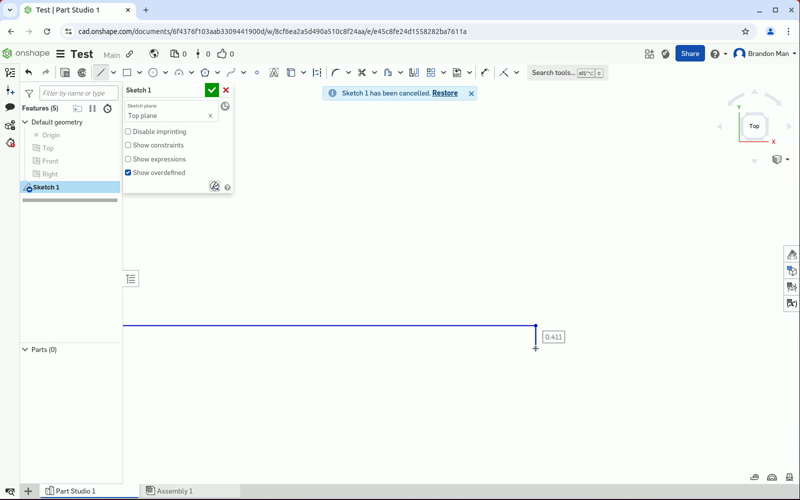
scroll(-6)
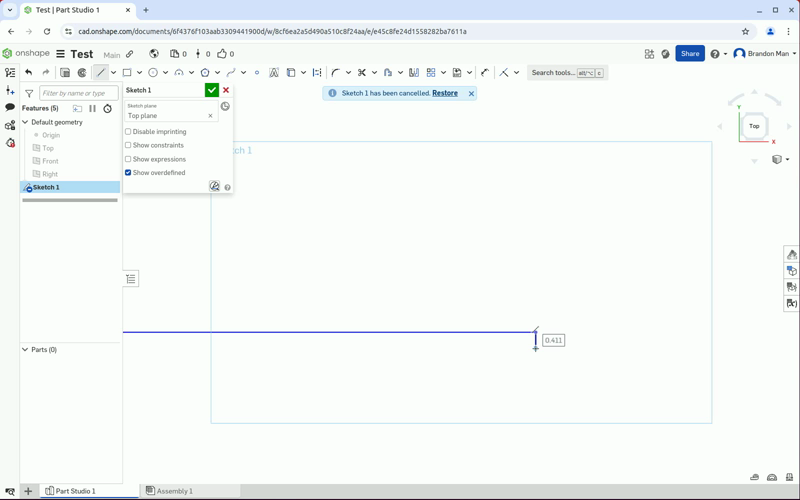
scroll(-6)
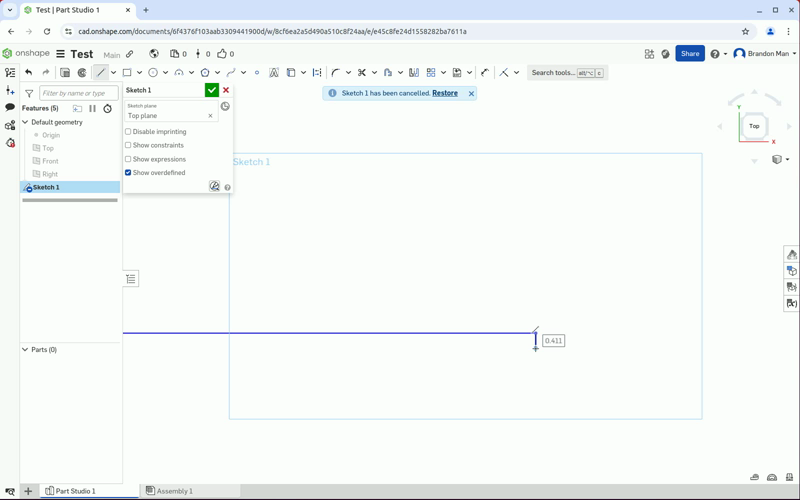
scroll(-6)
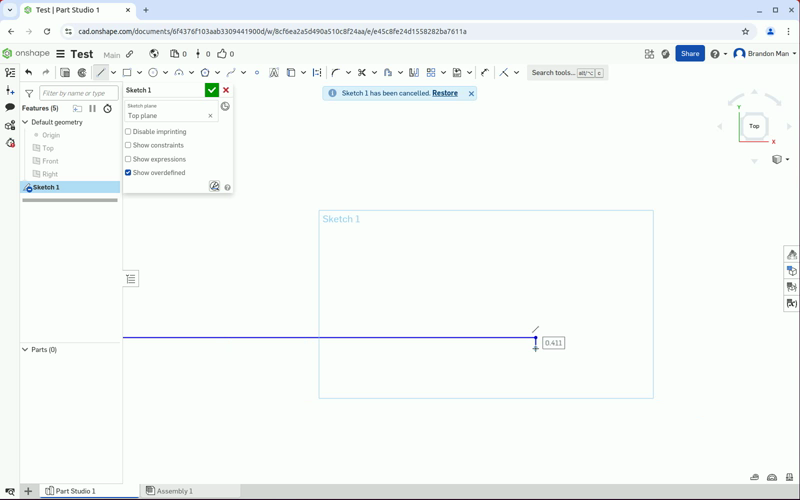
scroll(-6)
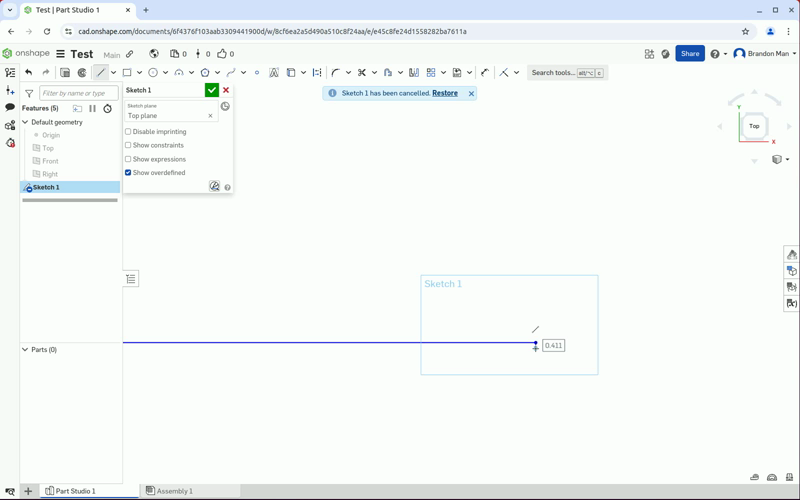
scroll(-6)
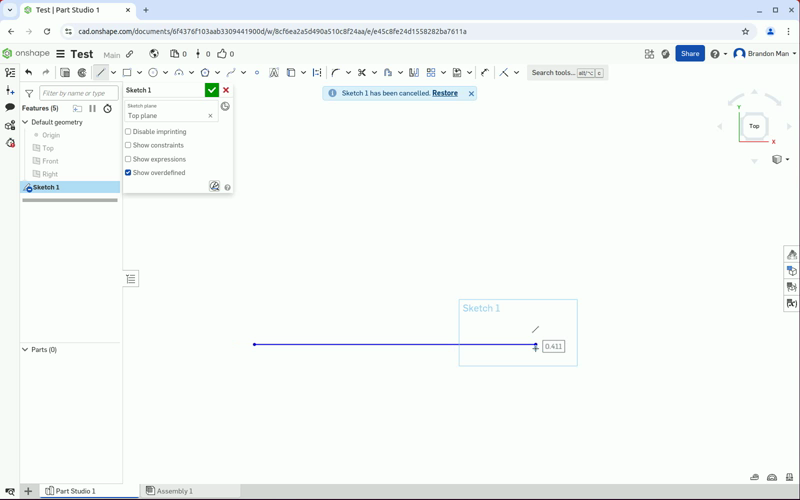
scroll(-6)
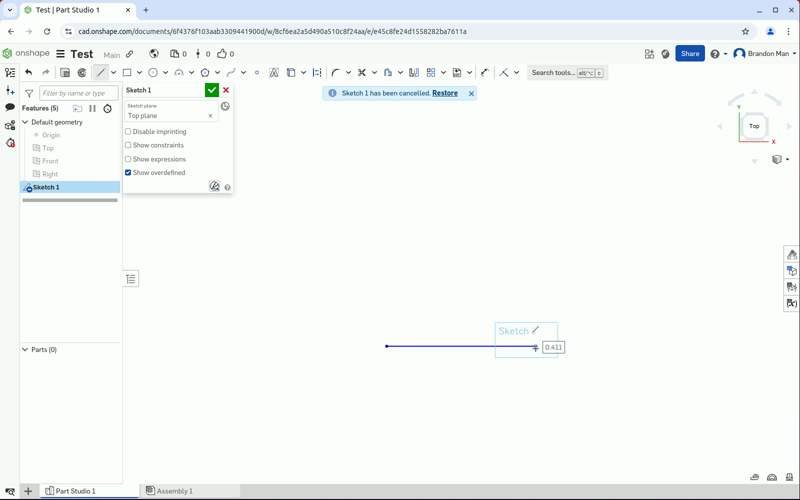
key_up(shift)
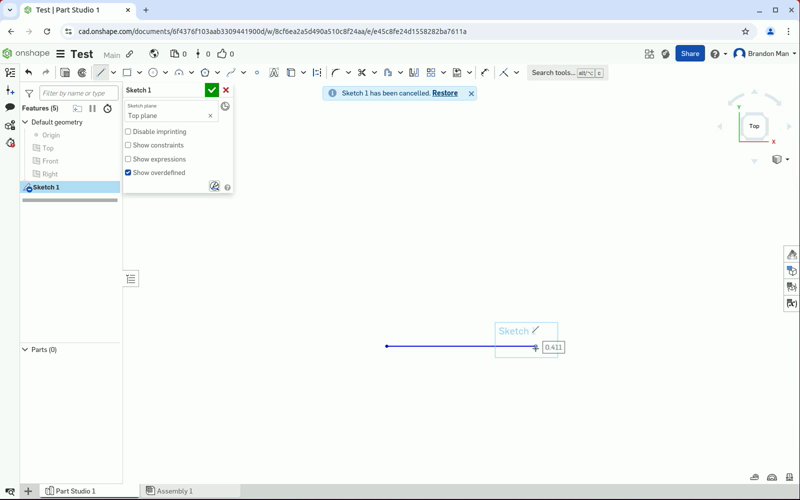
key_down(shift)
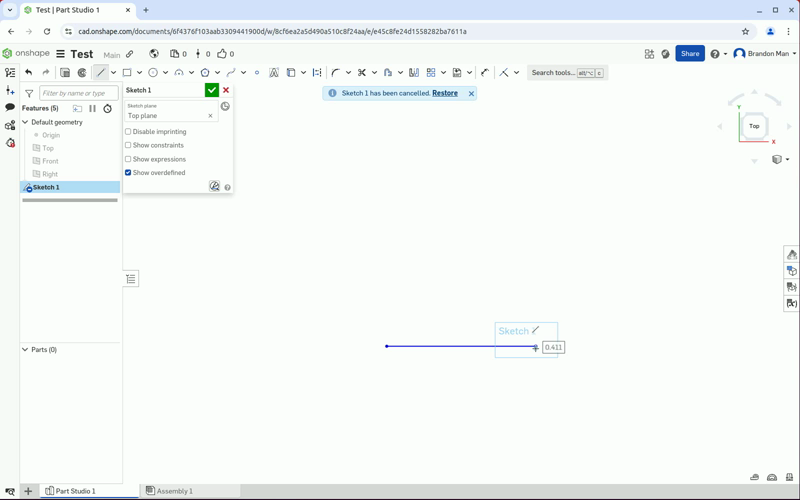
mouse_move(565, 348)
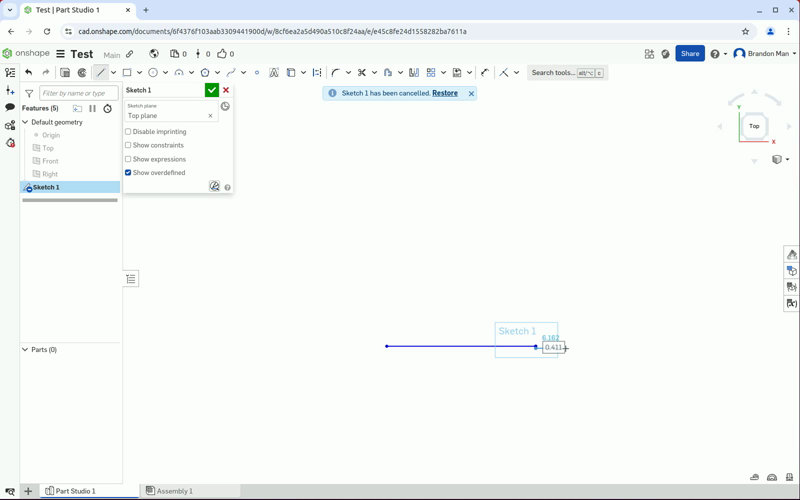
mouse_move(572, 348)
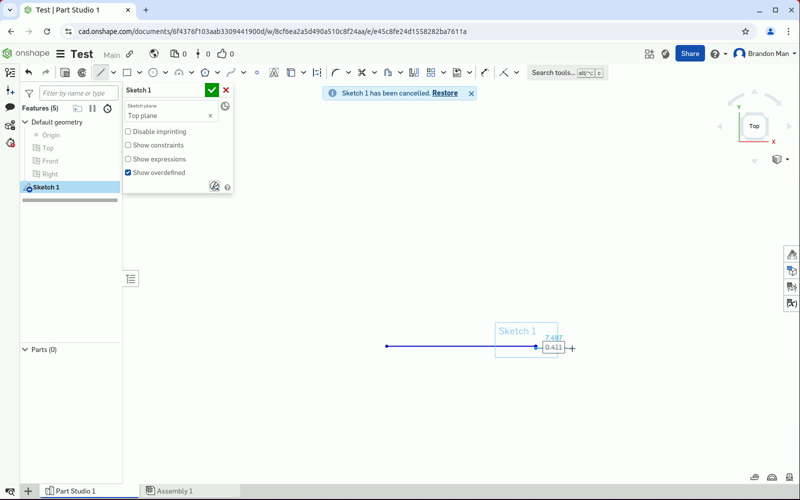
click(572, 348)
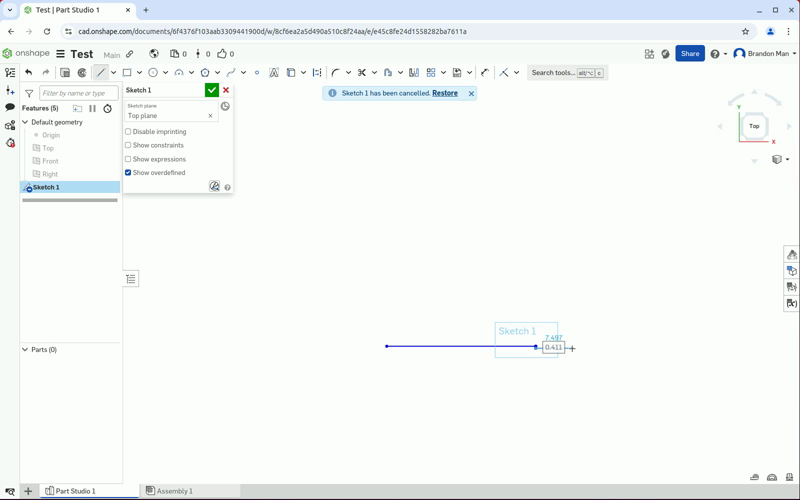
key_up(shift)
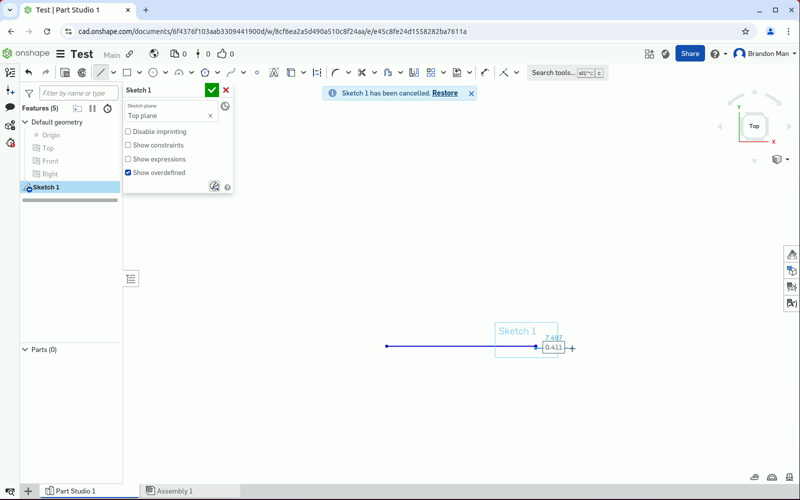
key_down(shift)
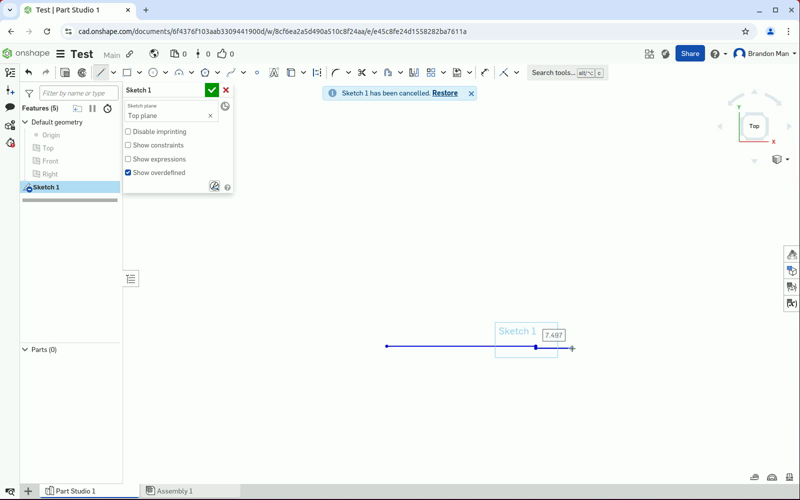
mouse_move(572, 219)
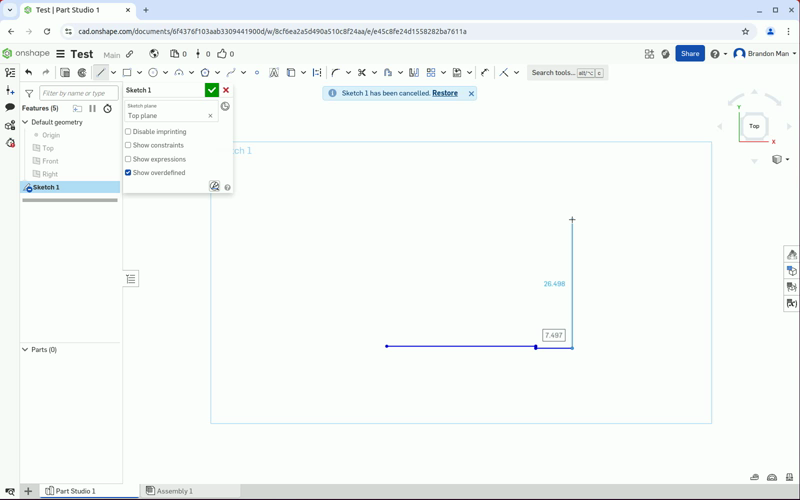
click(572, 219)
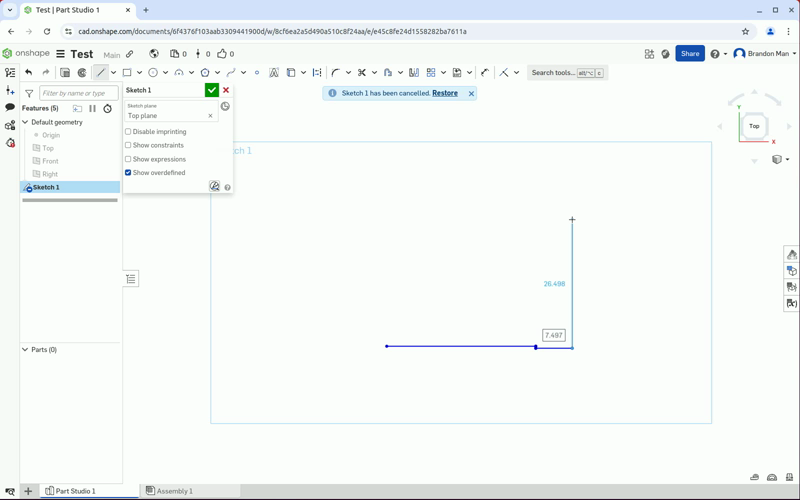
key_up(shift)
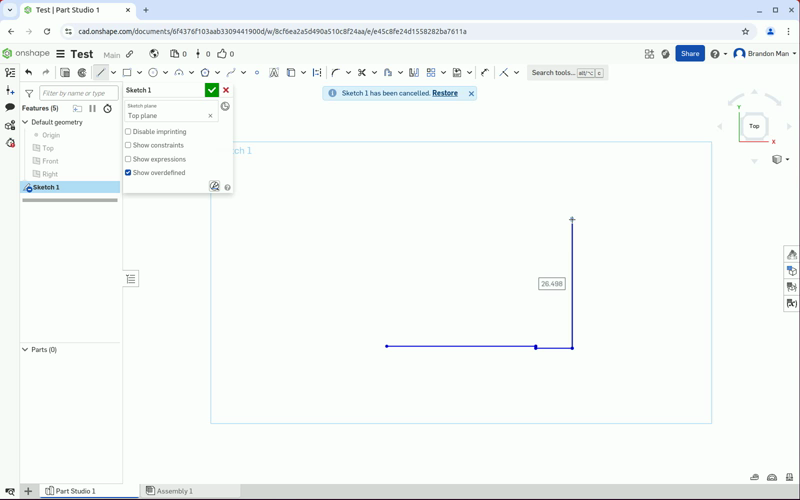
key_down(shift)
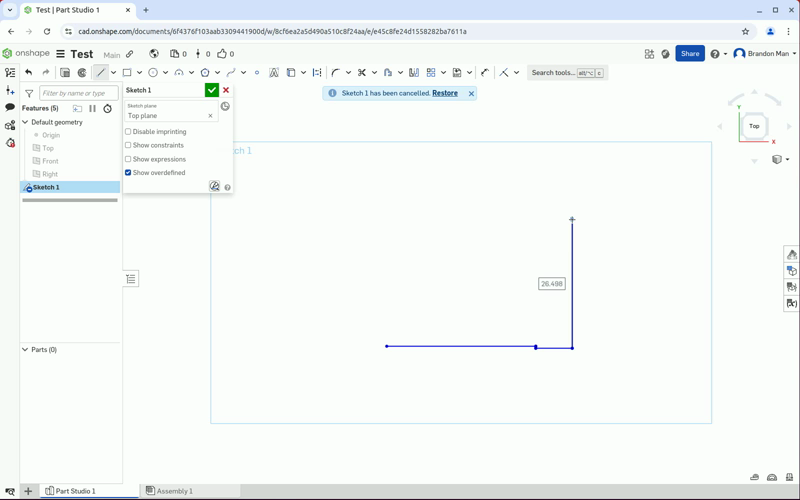
mouse_move(589, 219)
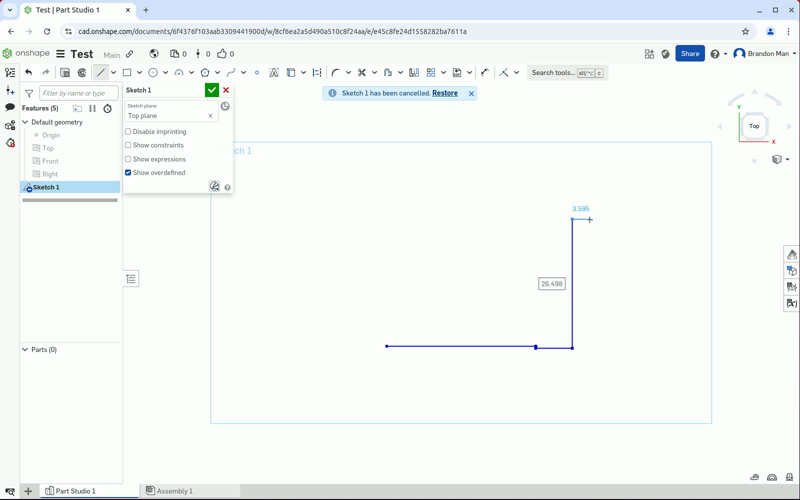
mouse_move(535, 219)
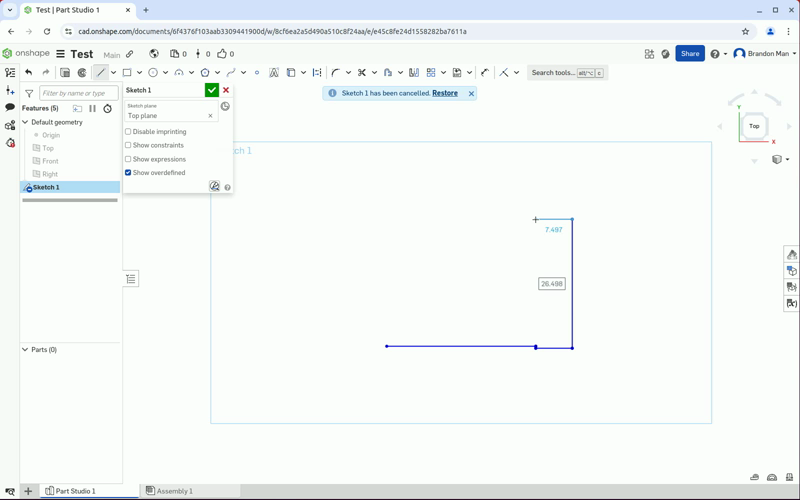
click(535, 219)
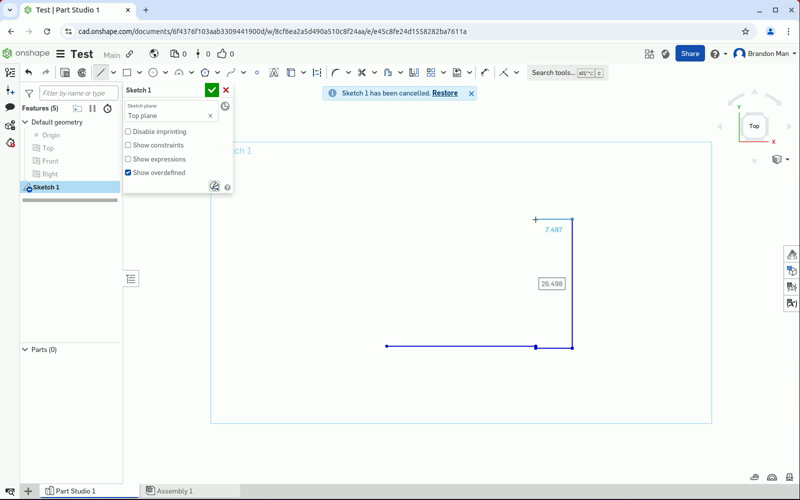
key_up(shift)
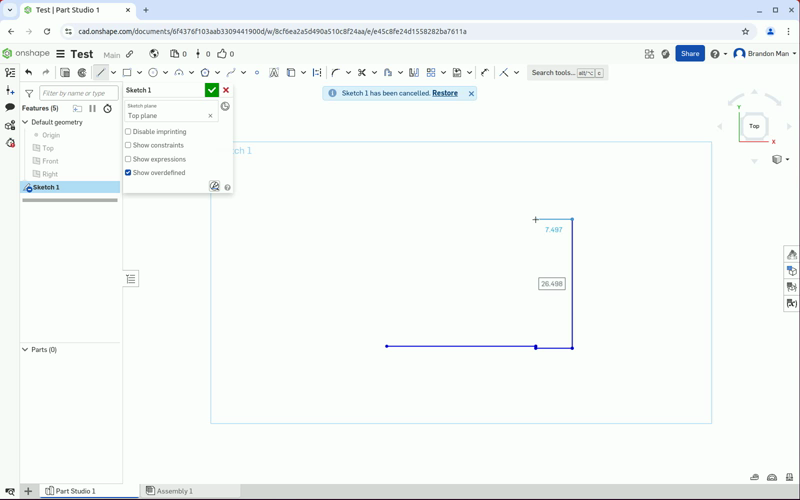
key_down(shift)
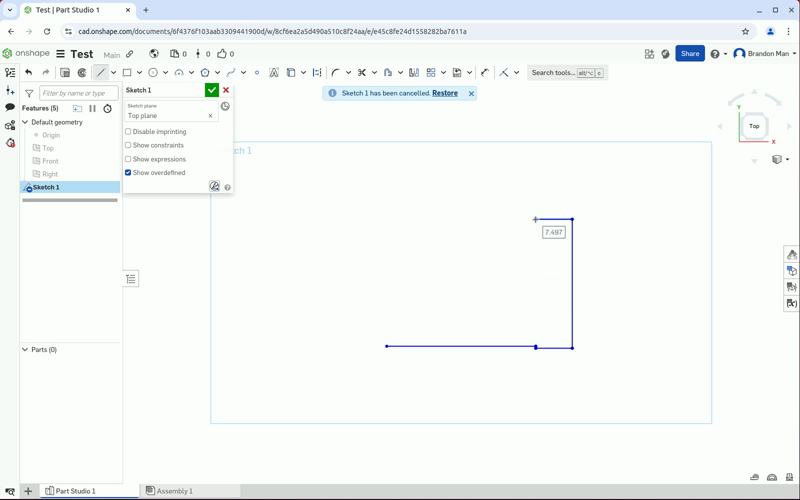
mouse_move(565, 219)
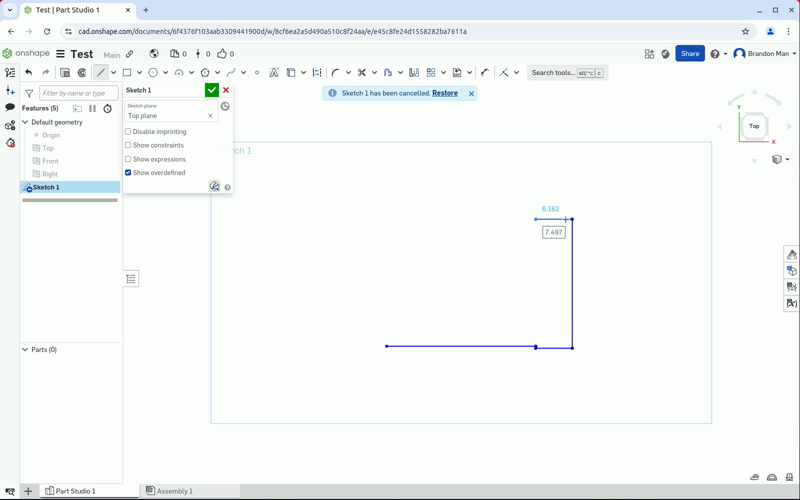
mouse_move(535, 221)
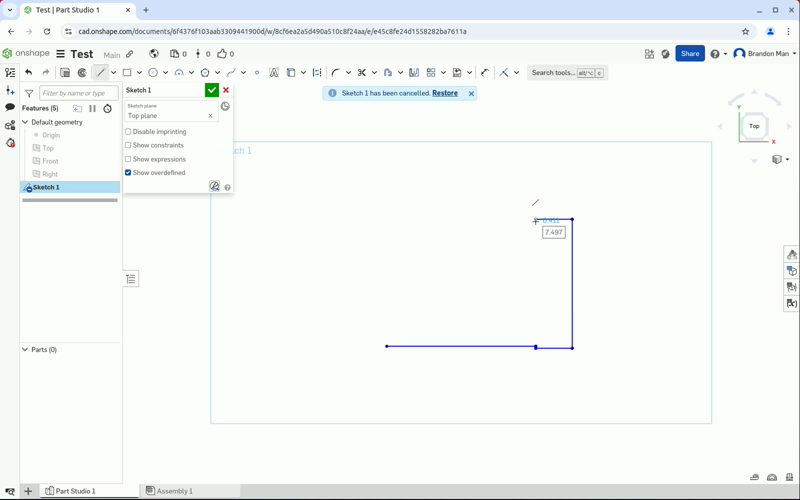
scroll(6)
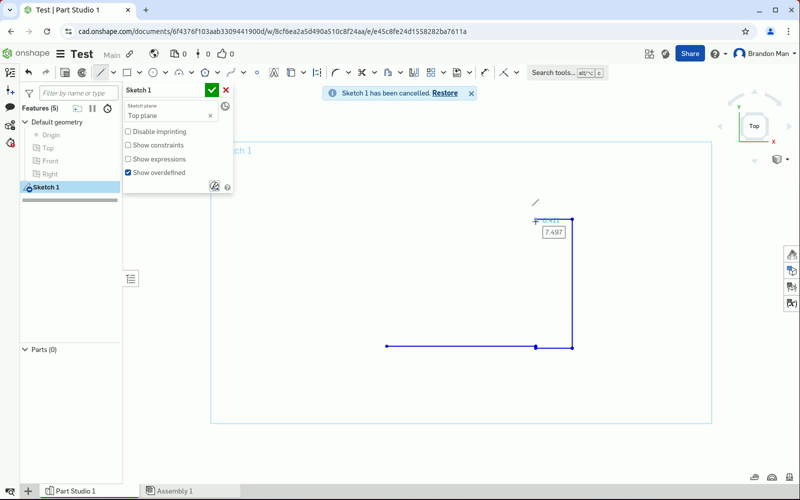
scroll(6)
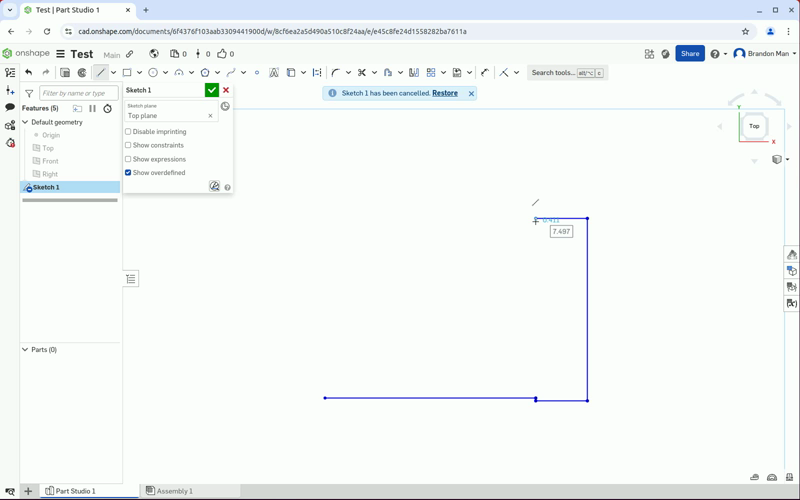
scroll(6)
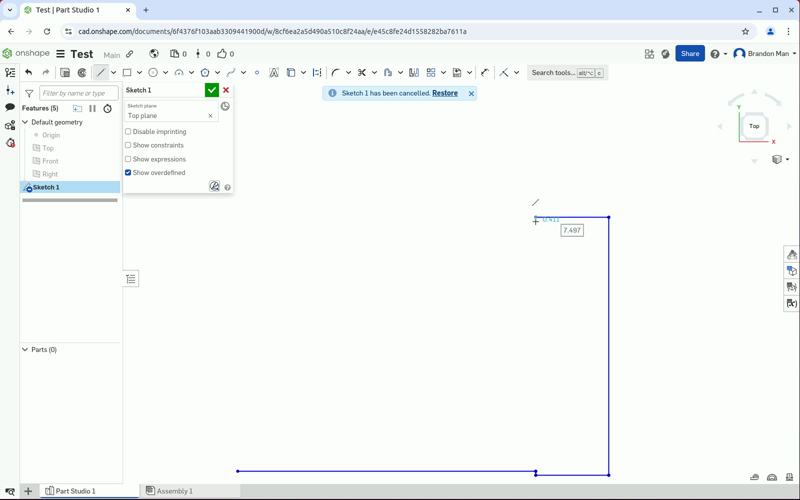
scroll(6)
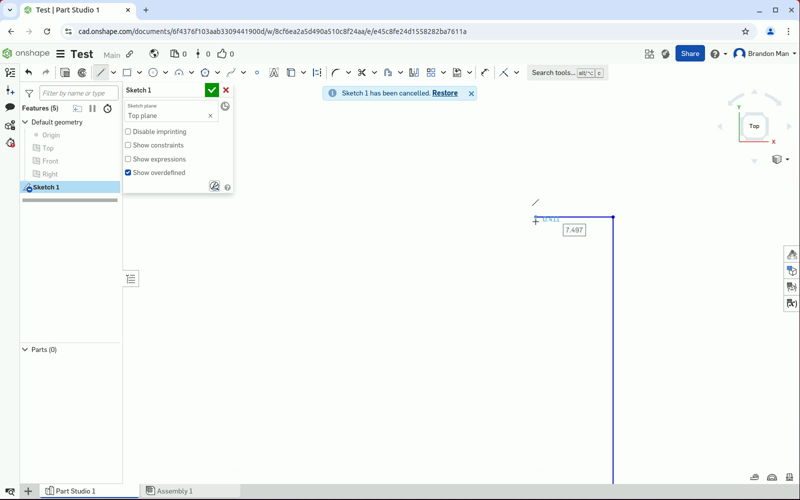
scroll(6)
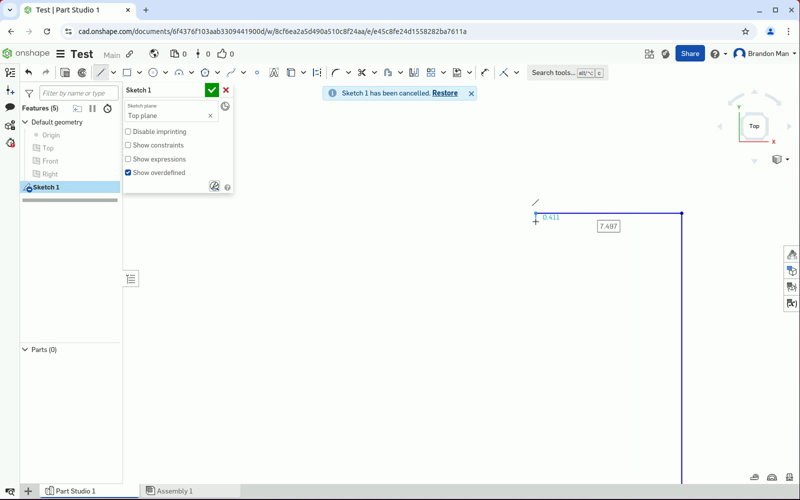
scroll(6)
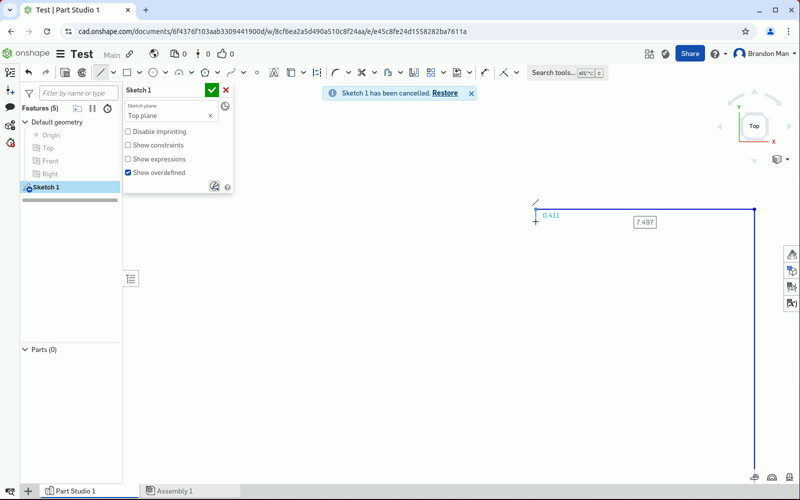
scroll(6)
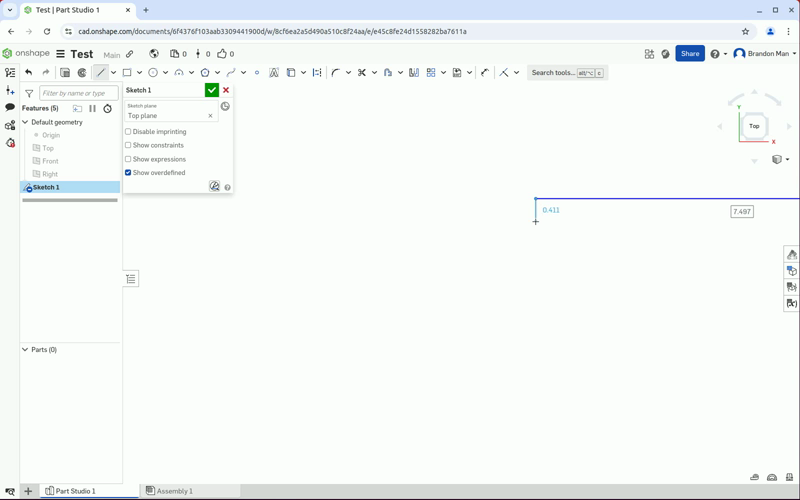
click(535, 221)
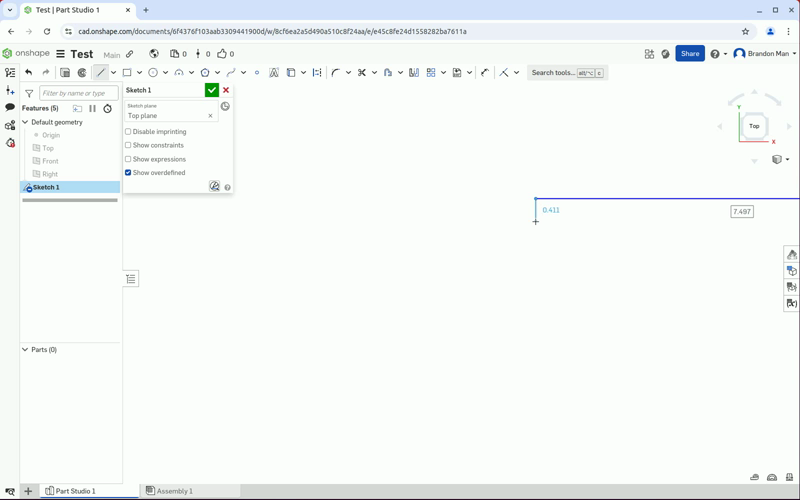
scroll(-6)
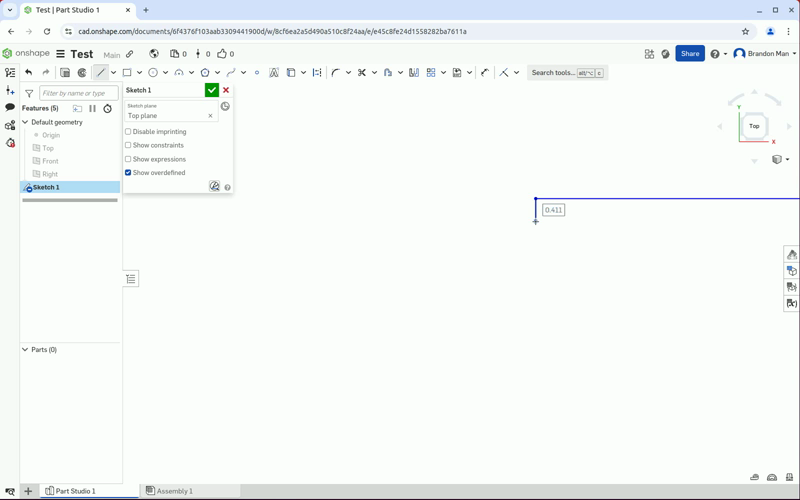
scroll(-6)
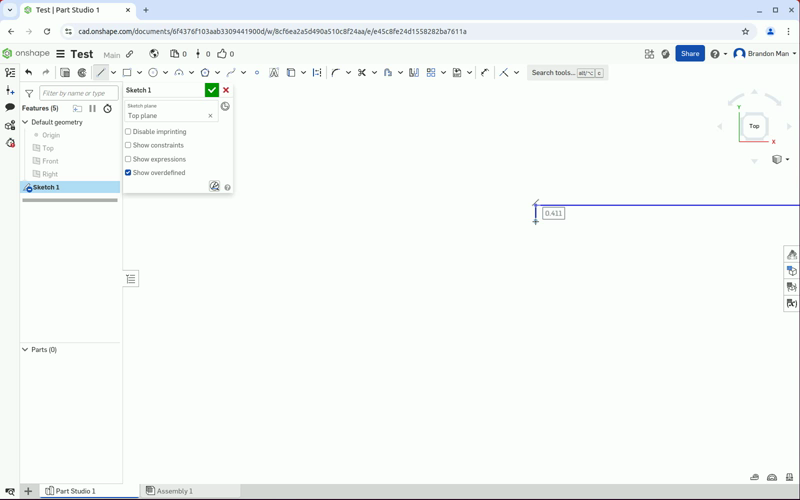
scroll(-6)
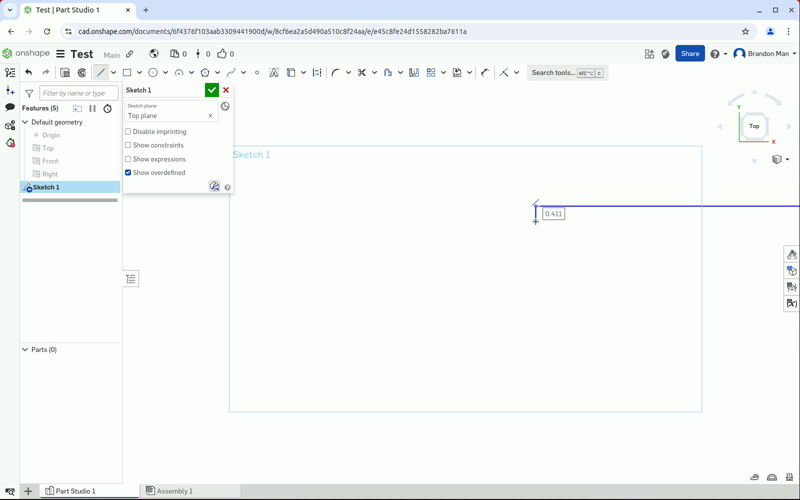
scroll(-6)
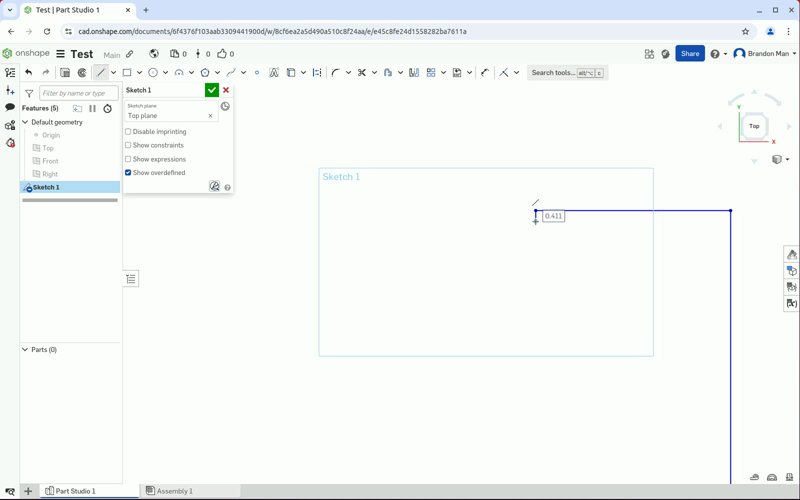
scroll(-6)
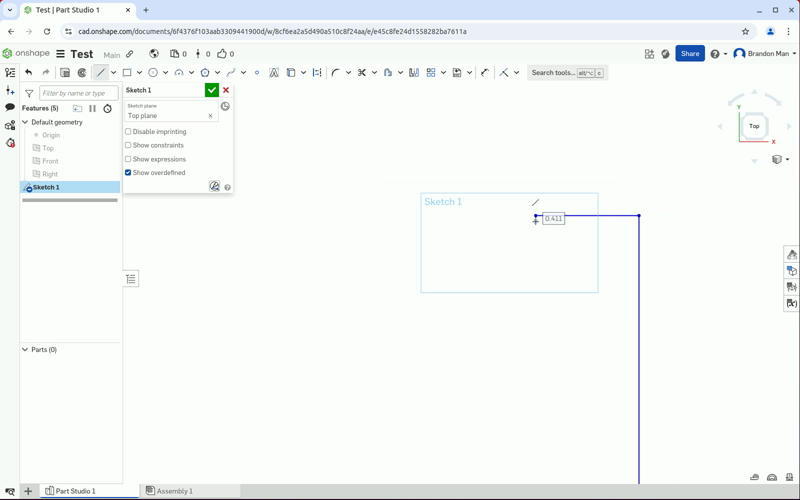
scroll(-6)
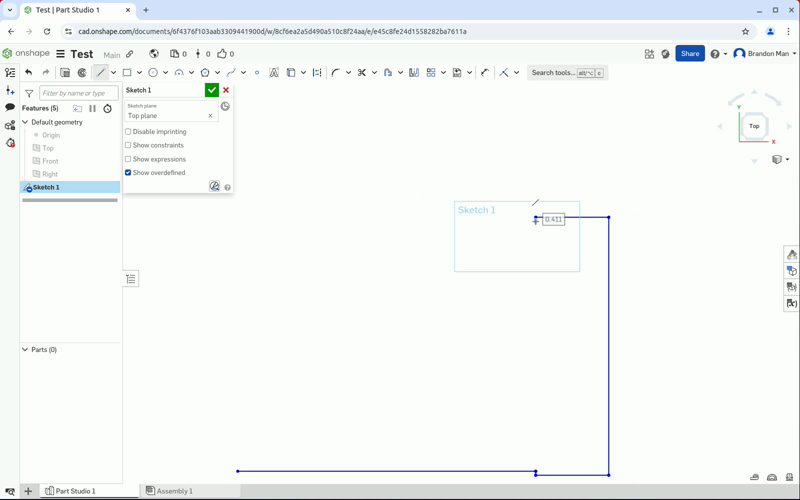
scroll(-6)
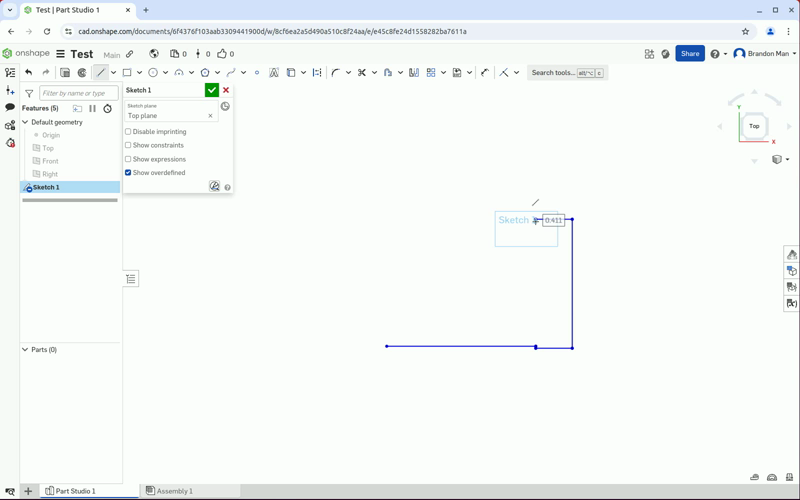
key_up(shift)
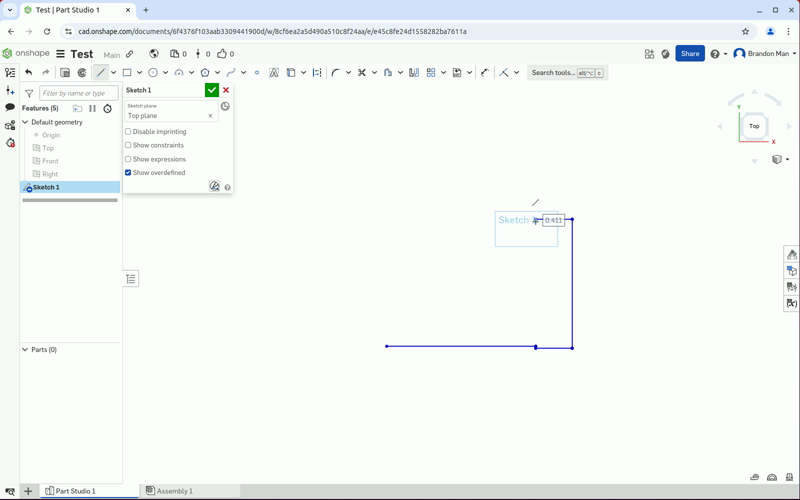
key_down(shift)
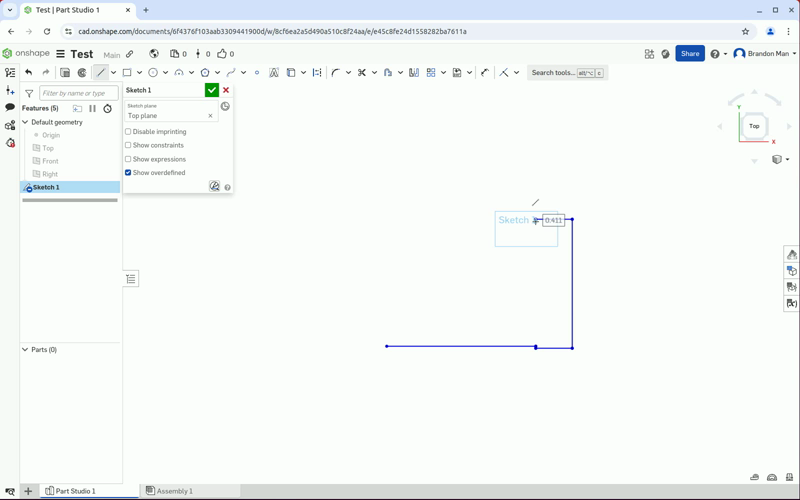
mouse_move(386, 221)
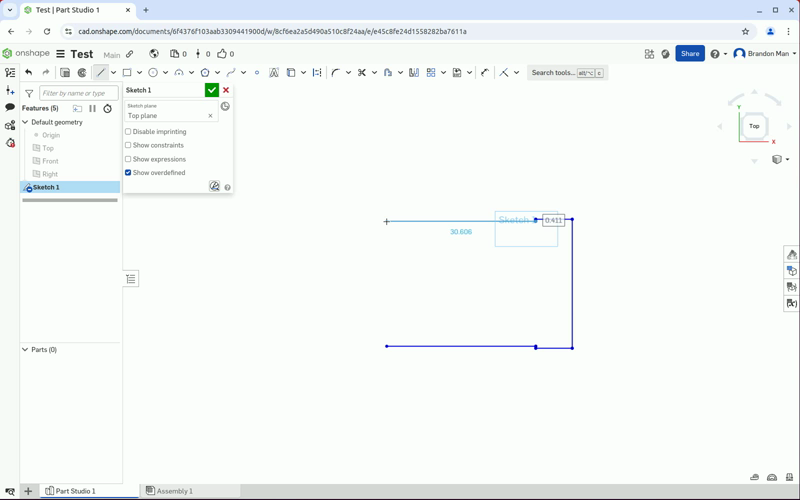
click(386, 221)
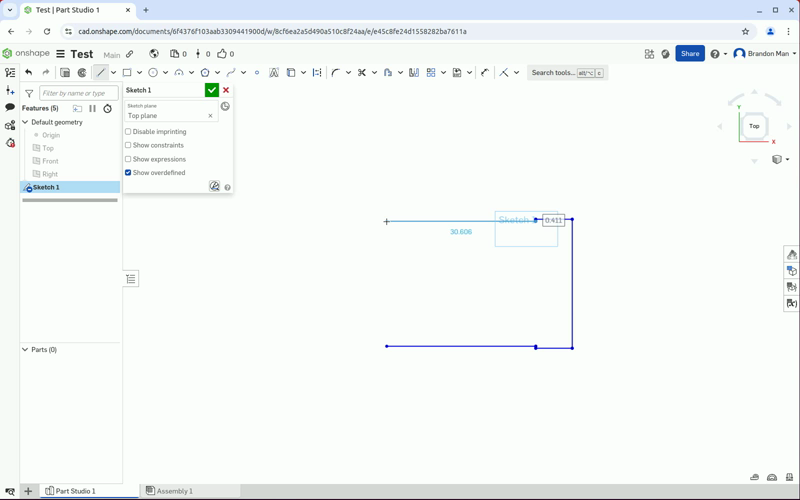
key_up(shift)
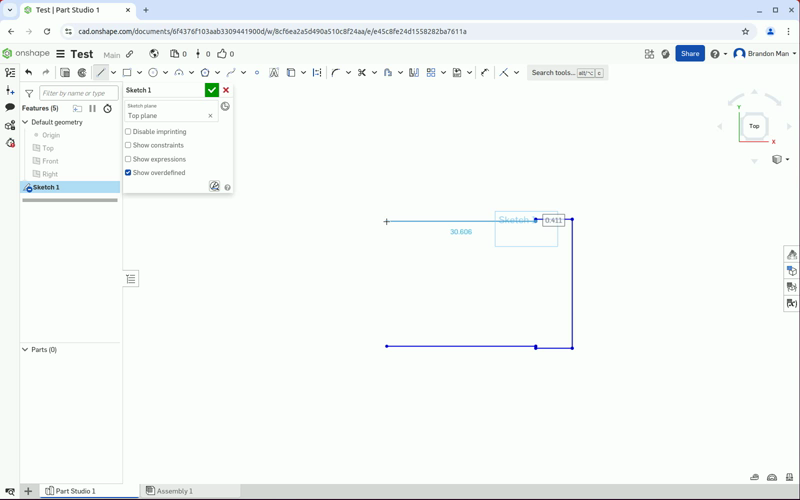
key_down(shift)
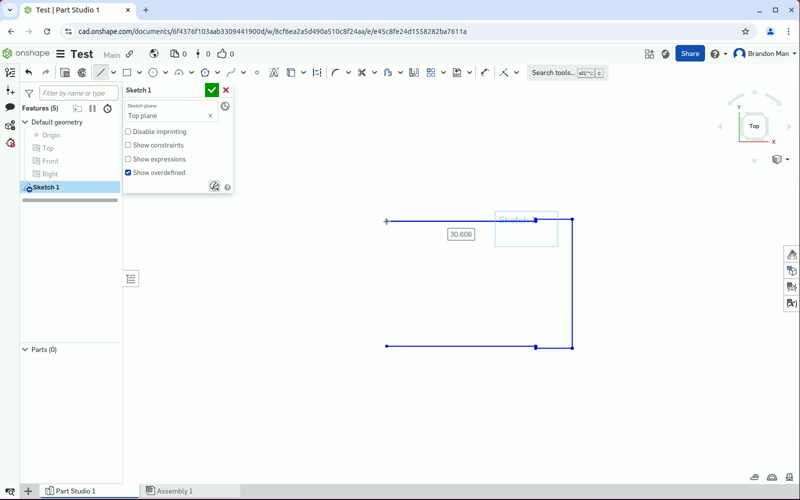
mouse_move(386, 346)
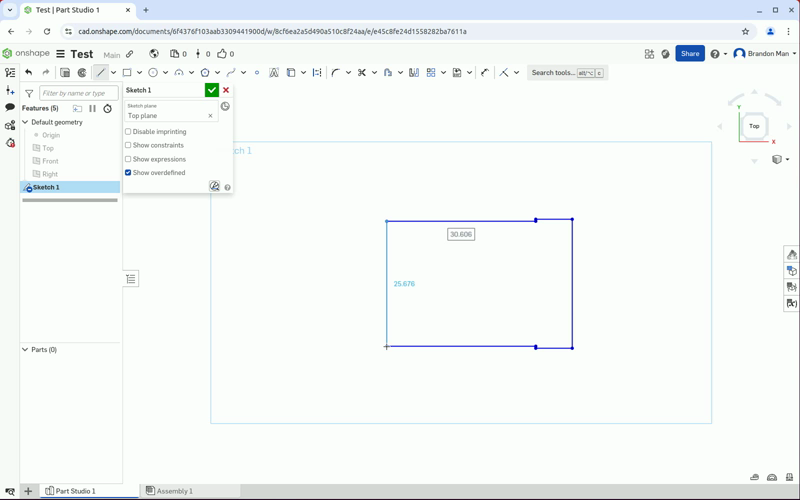
key_up(shift)
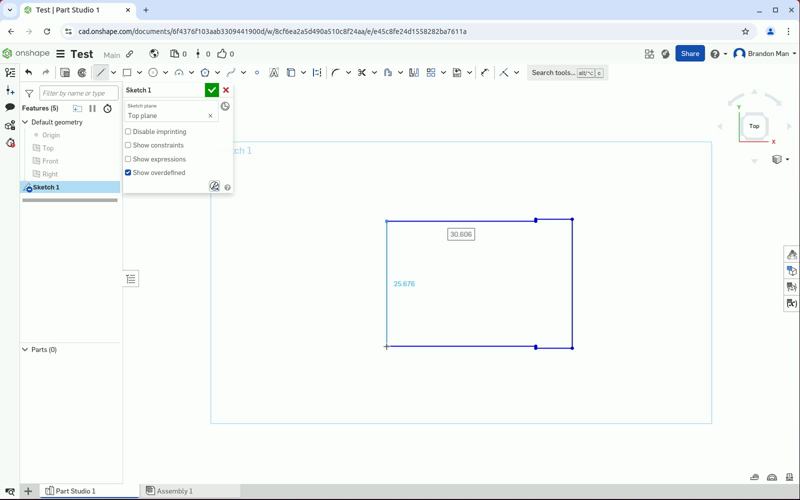
click(386, 346)
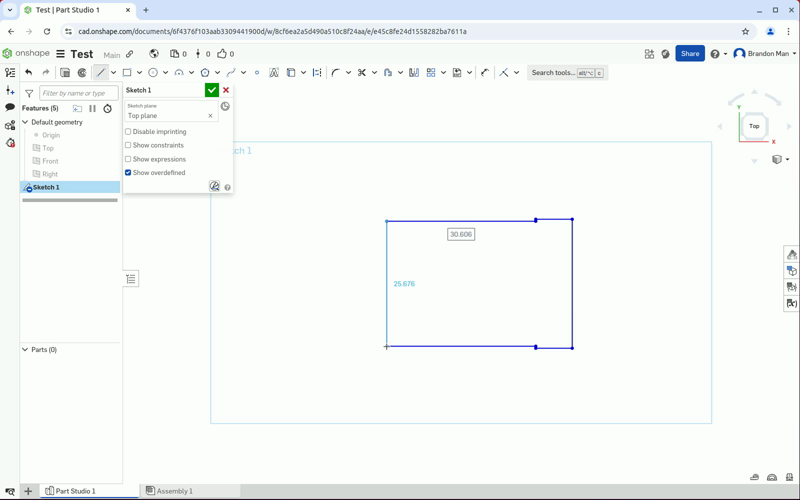
key(esc)
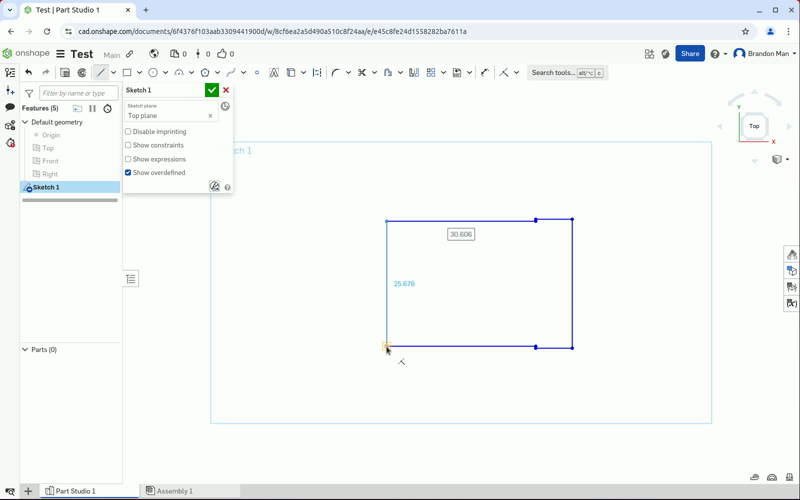
key(l)
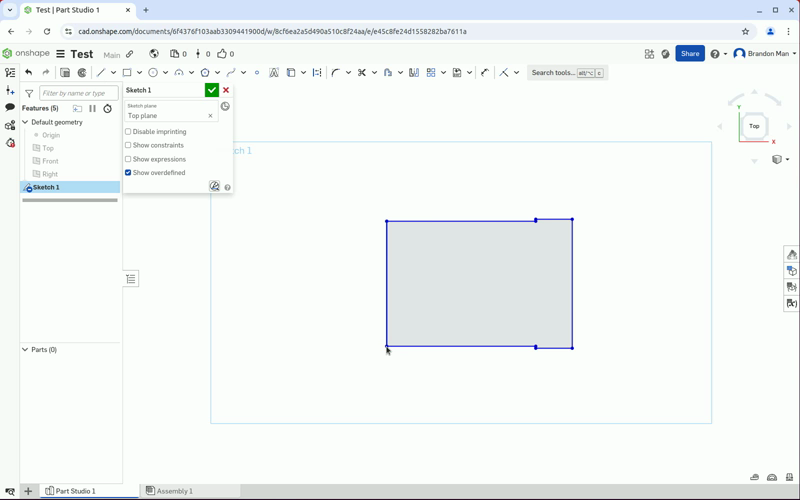
key_down(shift)
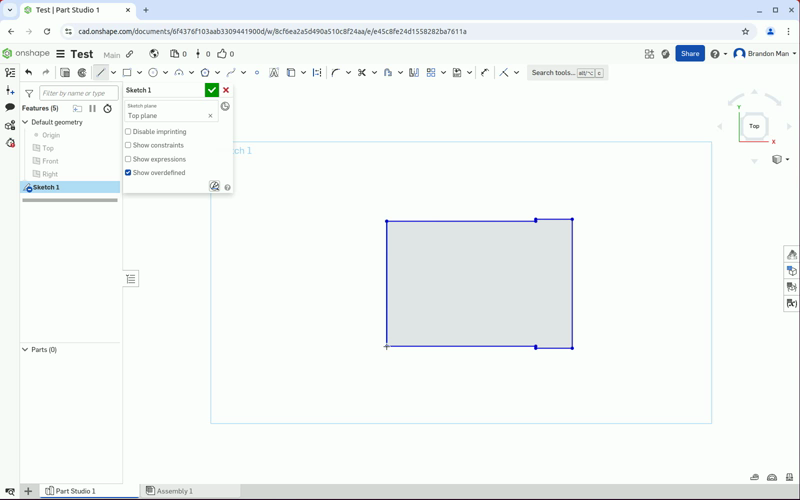
mouse_move(389, 338)
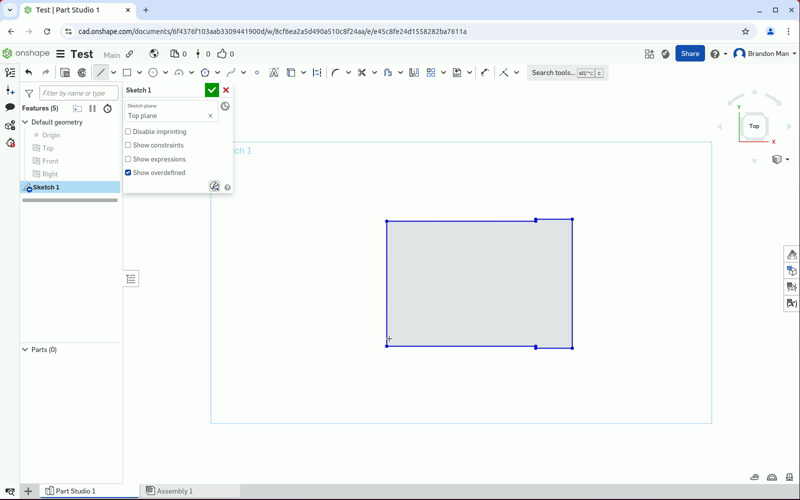
click(389, 338)
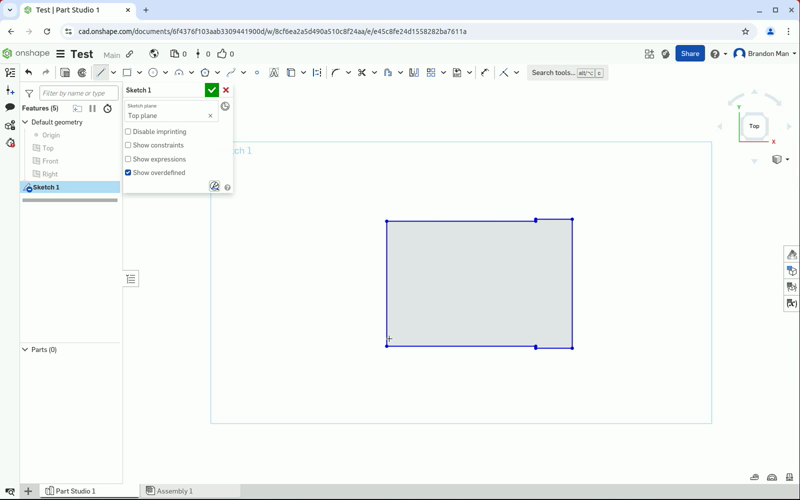
key_up(shift)
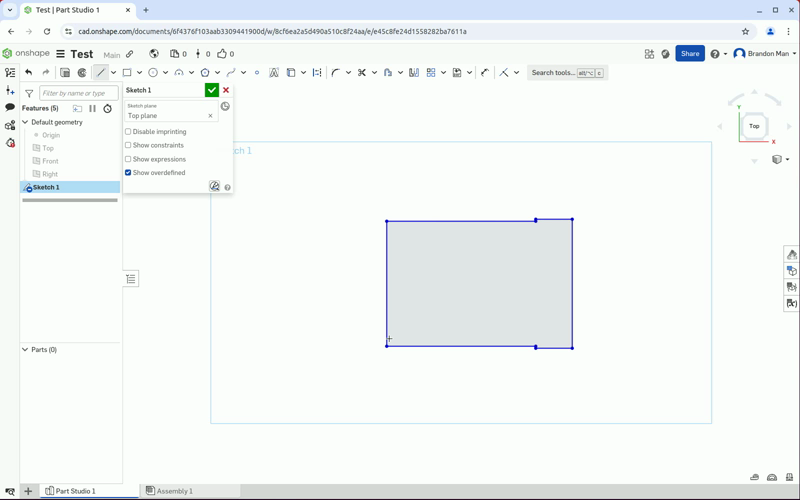
key_down(shift)
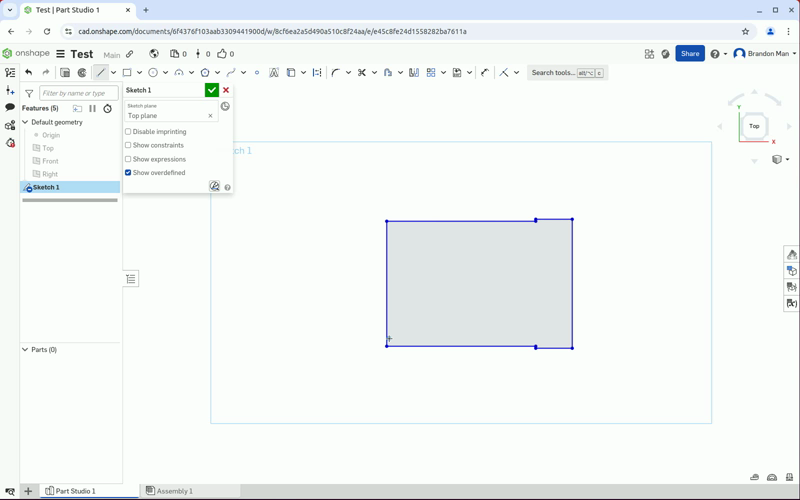
mouse_move(535, 338)
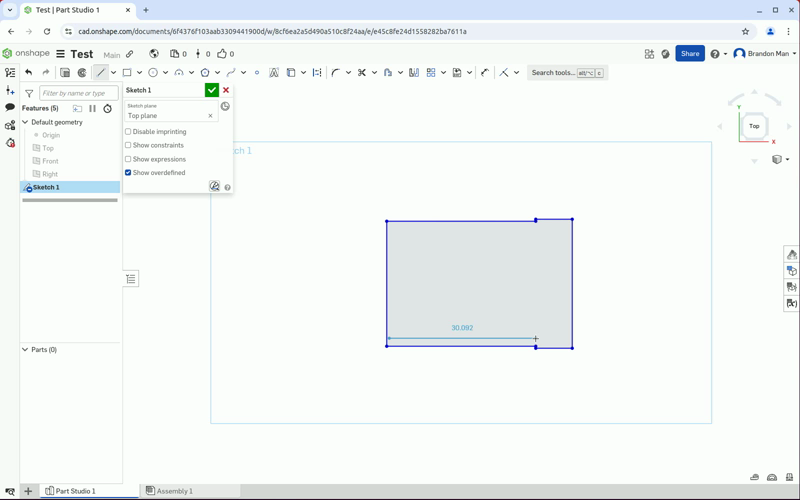
click(535, 338)
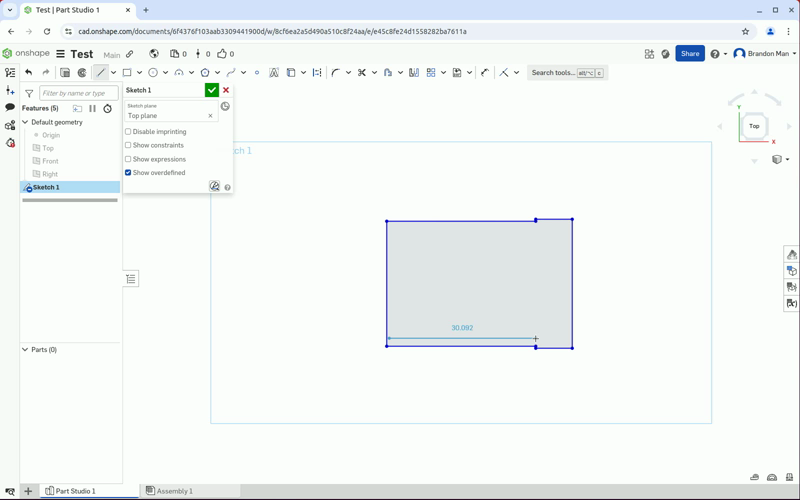
key_up(shift)
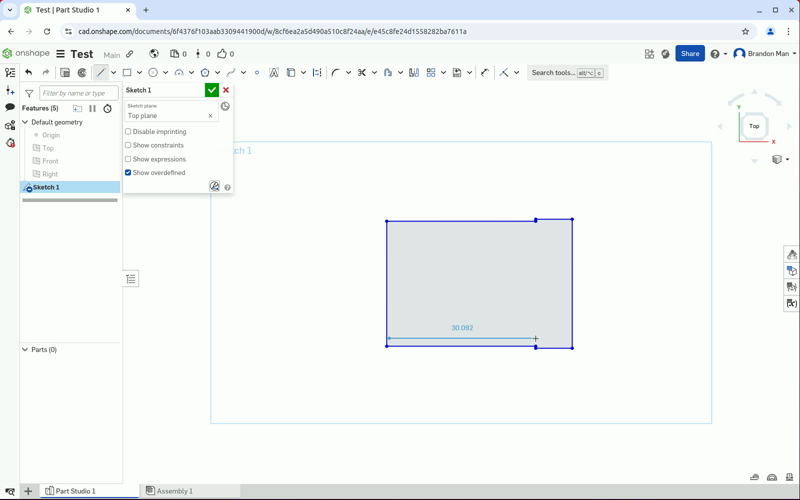
key_down(shift)
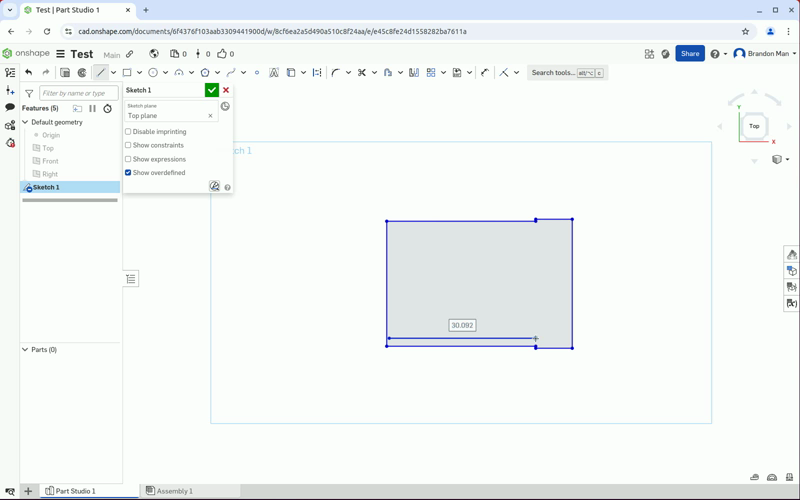
mouse_move(535, 223)
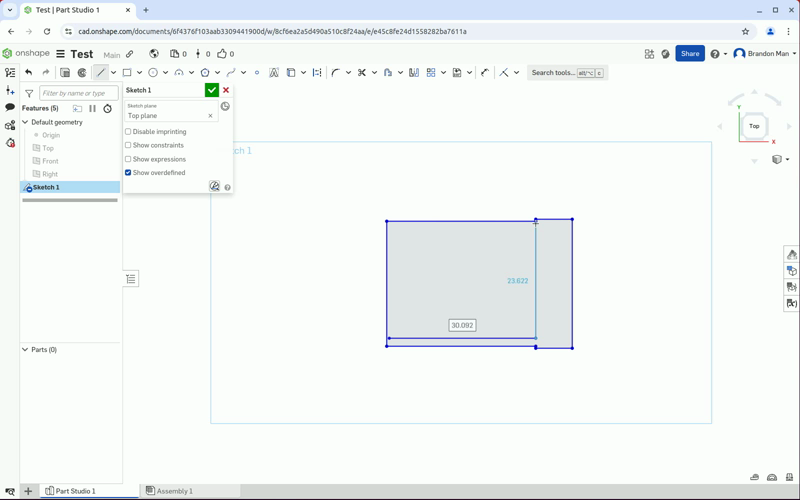
scroll(6)
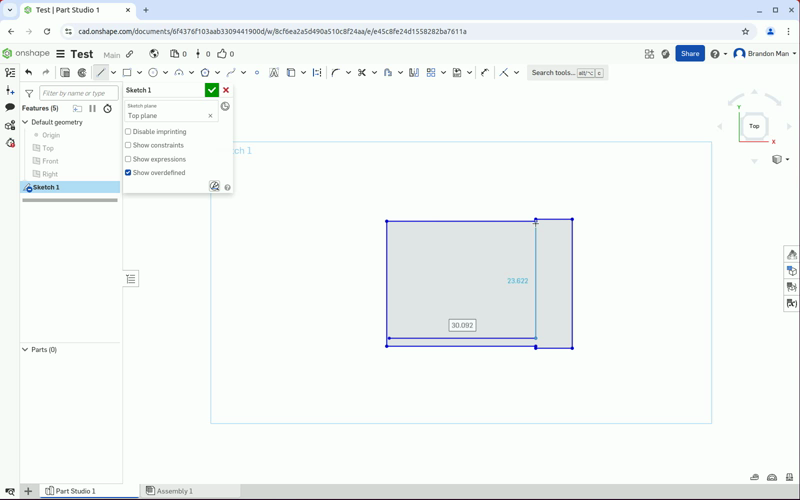
scroll(6)
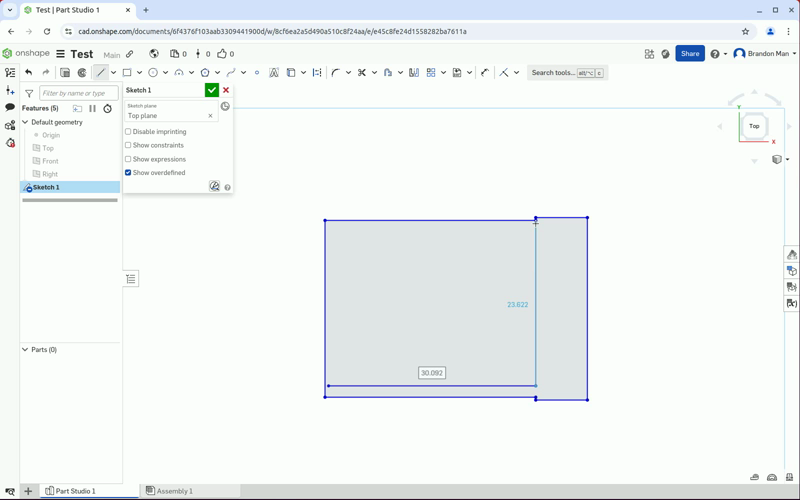
scroll(6)
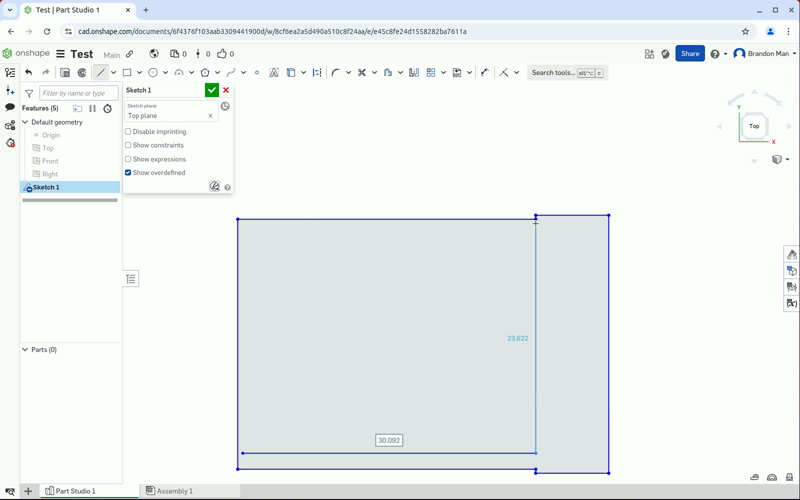
scroll(6)
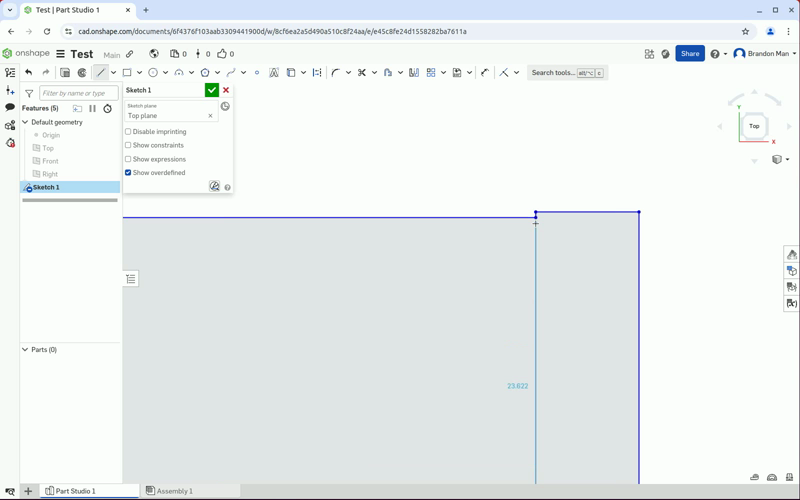
scroll(6)
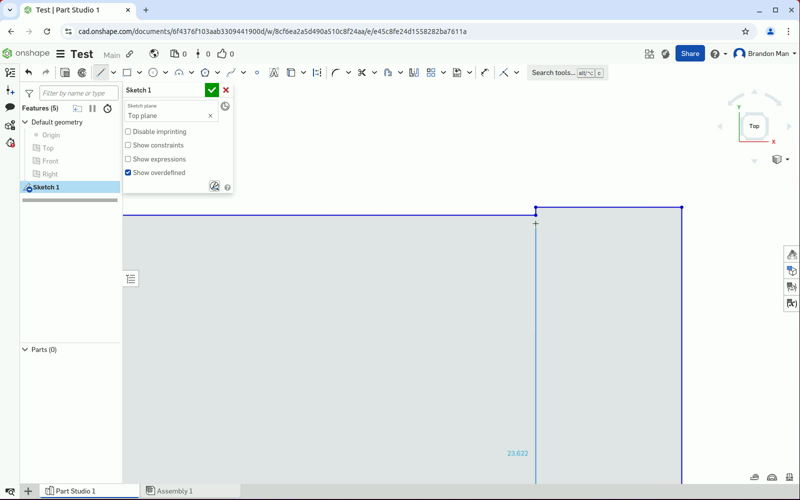
scroll(6)
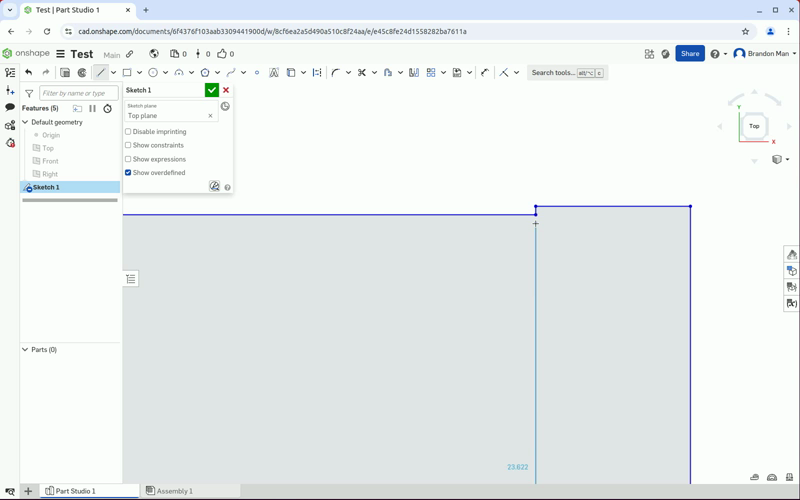
scroll(6)
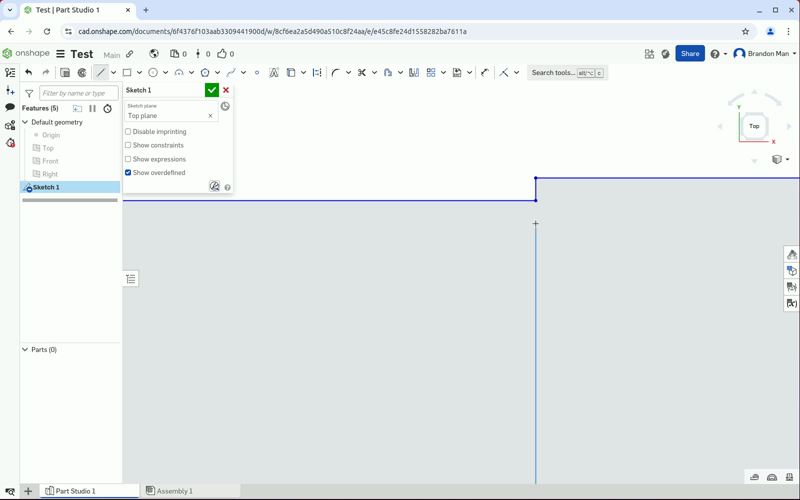
click(535, 223)
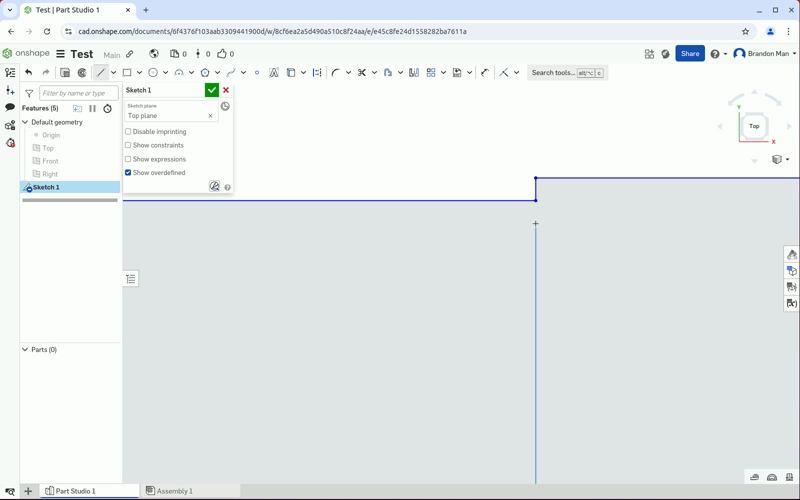
scroll(-6)
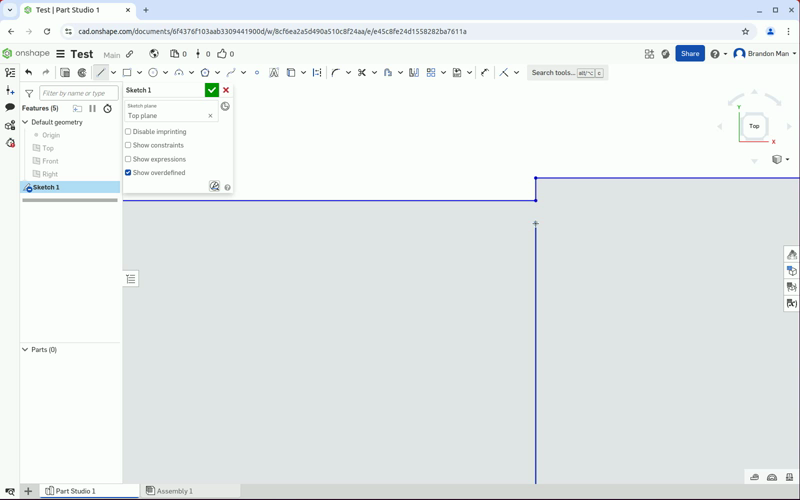
scroll(-6)
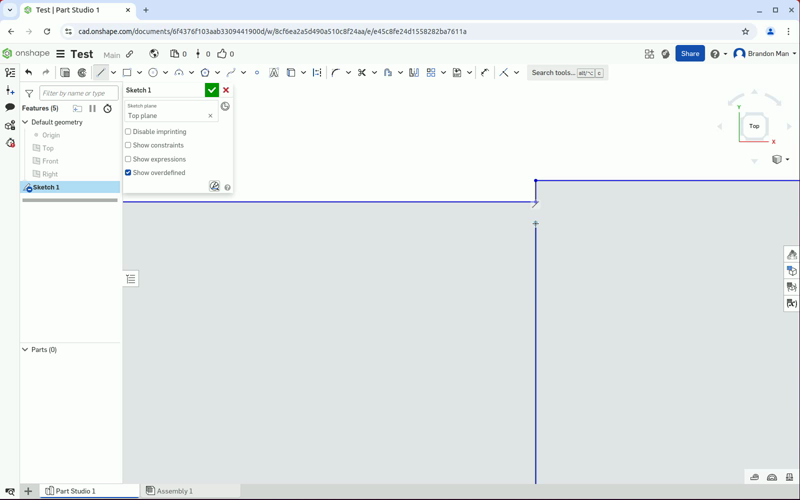
scroll(-6)
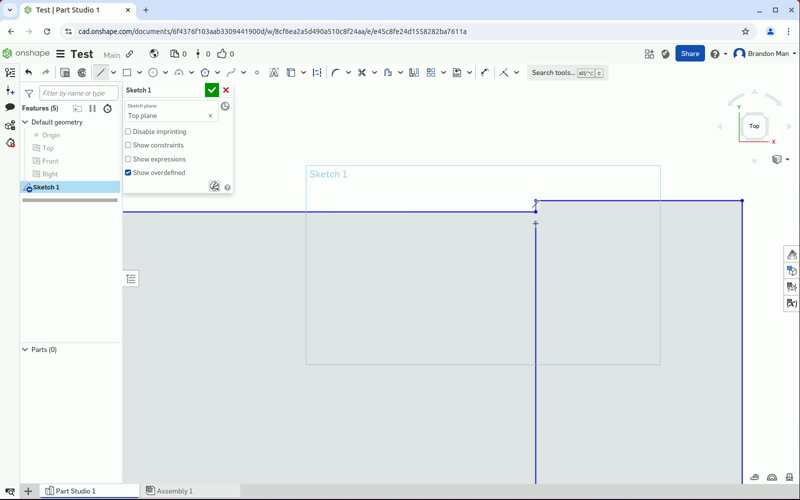
scroll(-6)
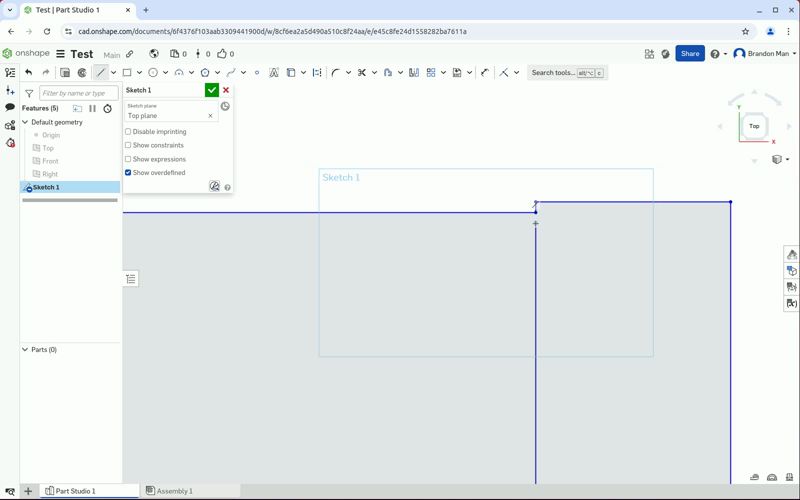
scroll(-6)
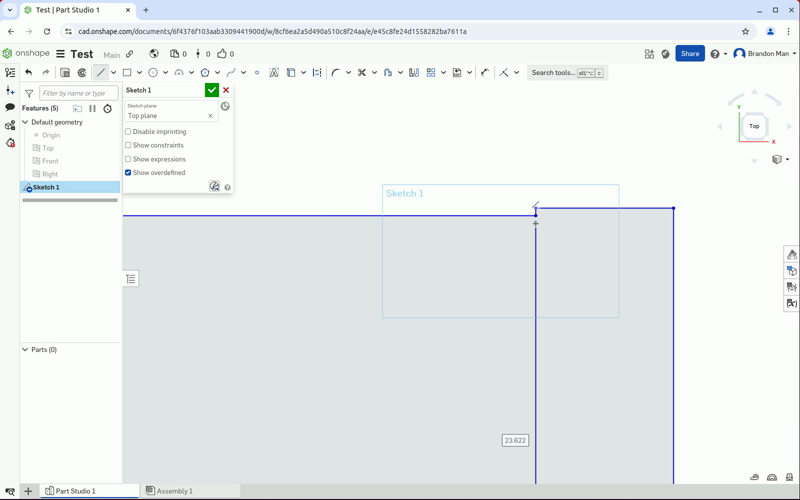
scroll(-6)
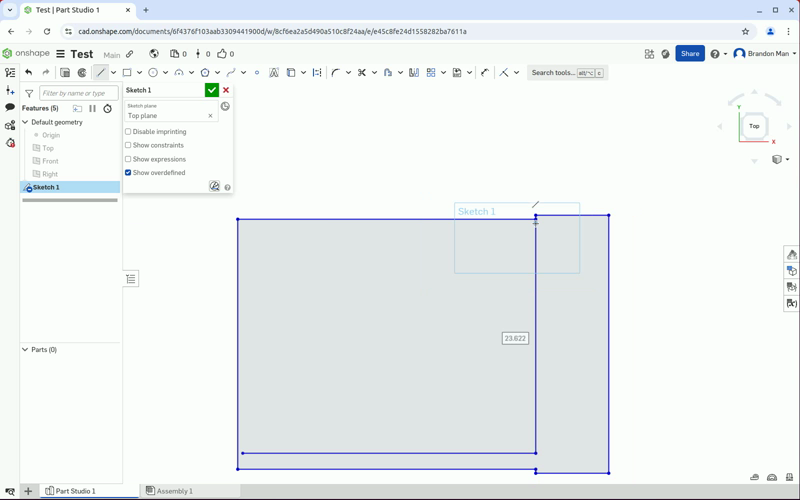
scroll(-6)
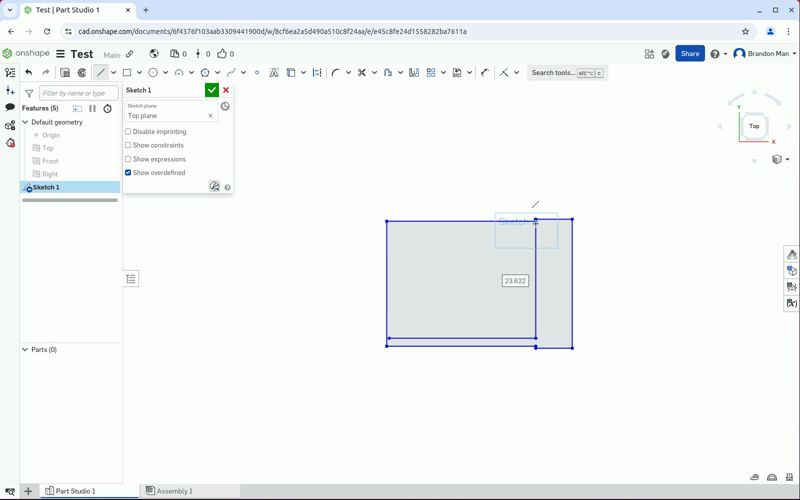
key_up(shift)
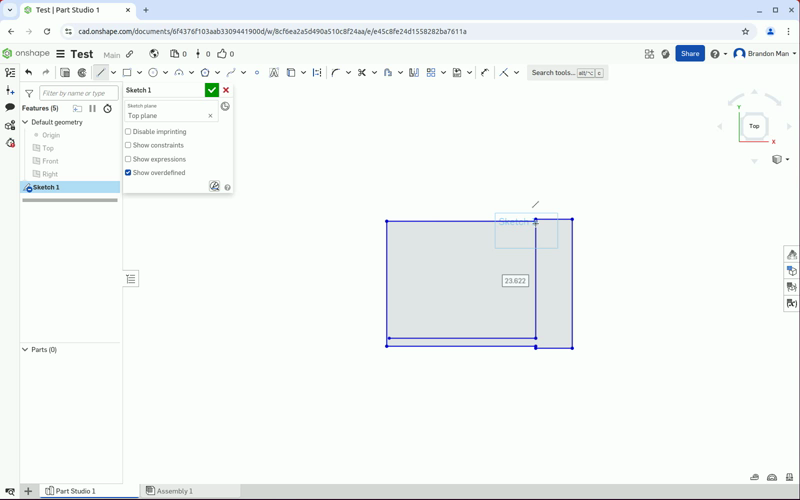
key_down(shift)
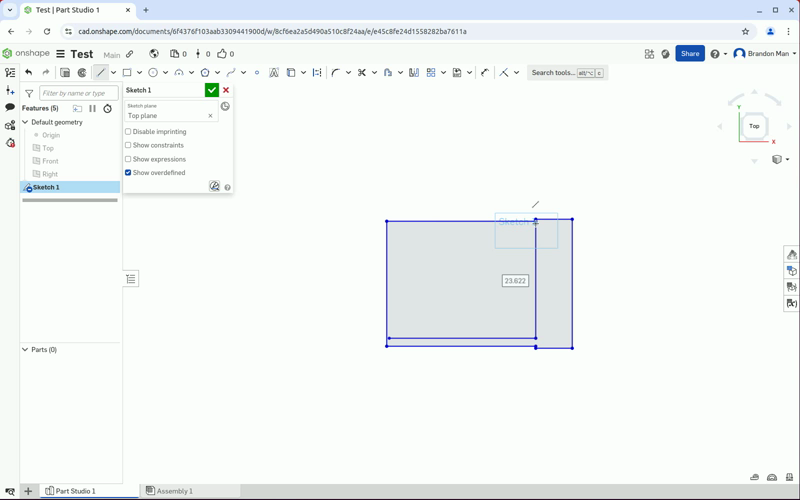
mouse_move(389, 223)
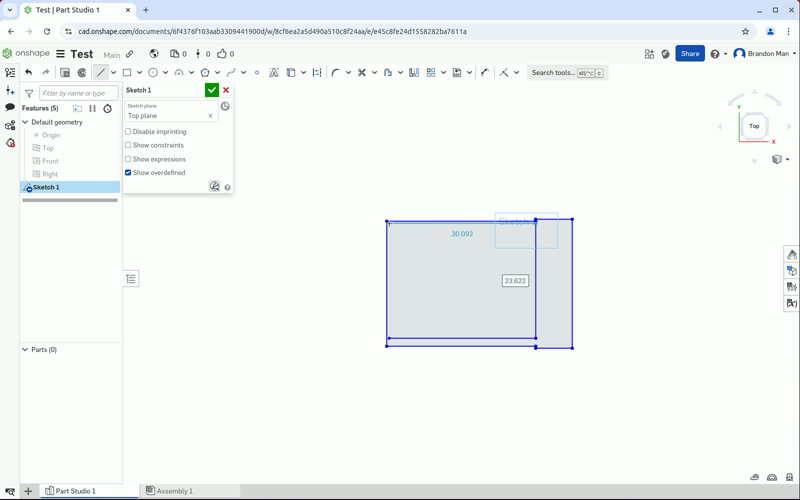
scroll(6)
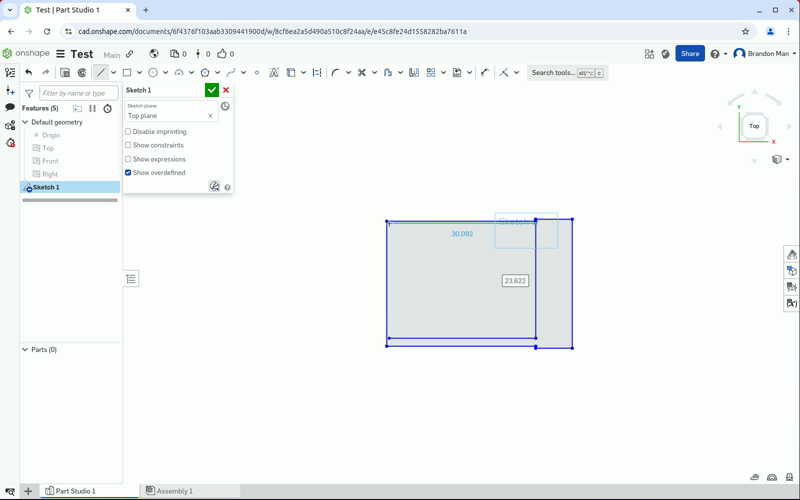
scroll(6)
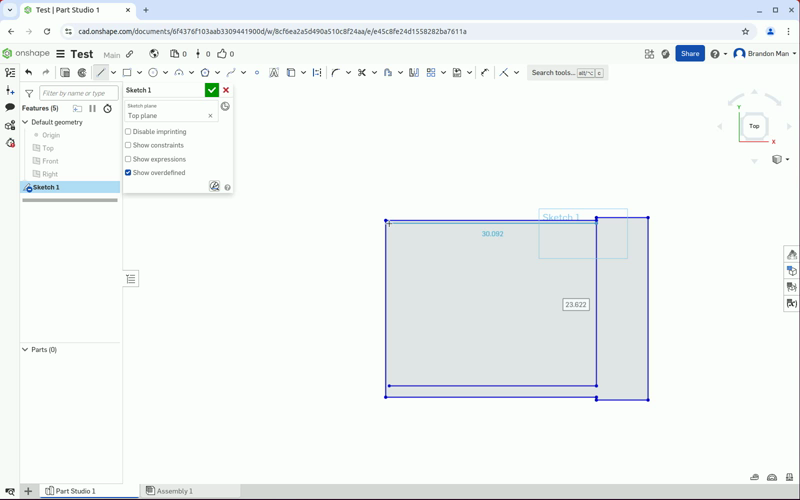
scroll(6)
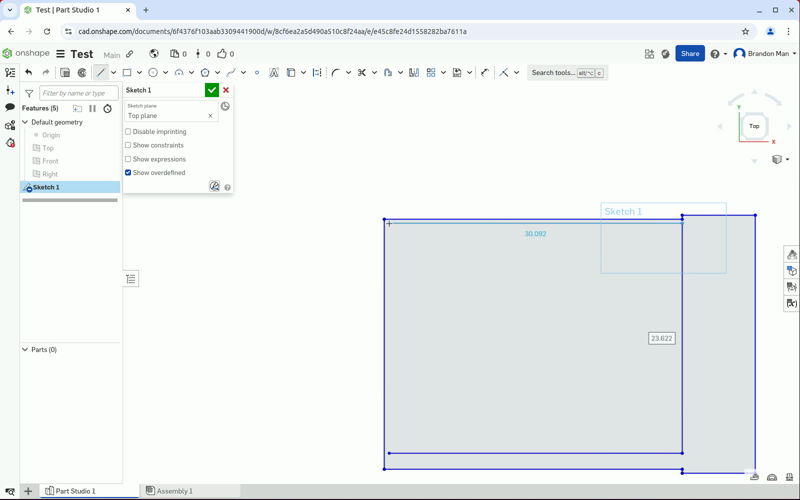
scroll(6)
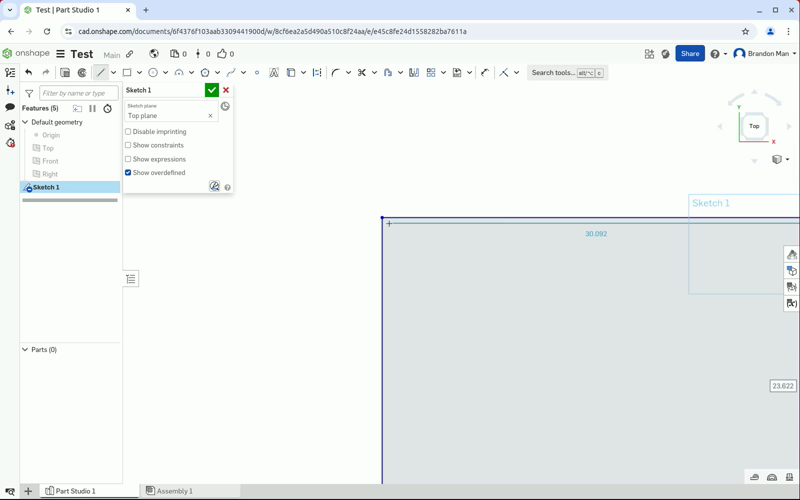
scroll(6)
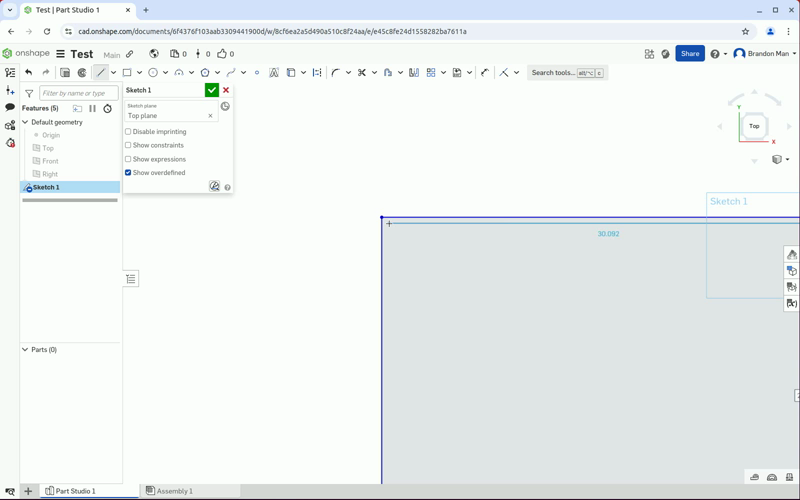
scroll(6)
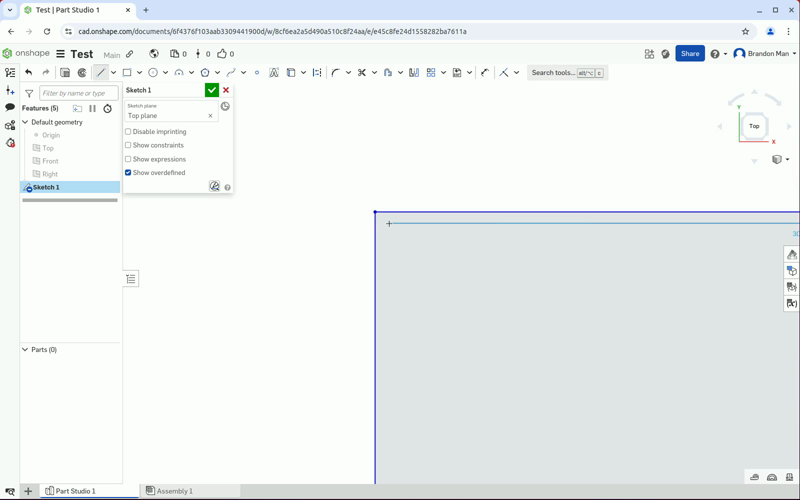
scroll(6)
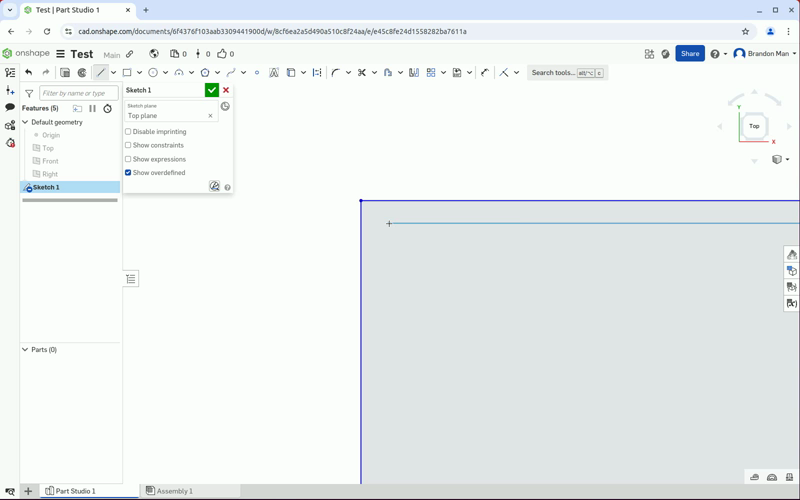
click(389, 223)
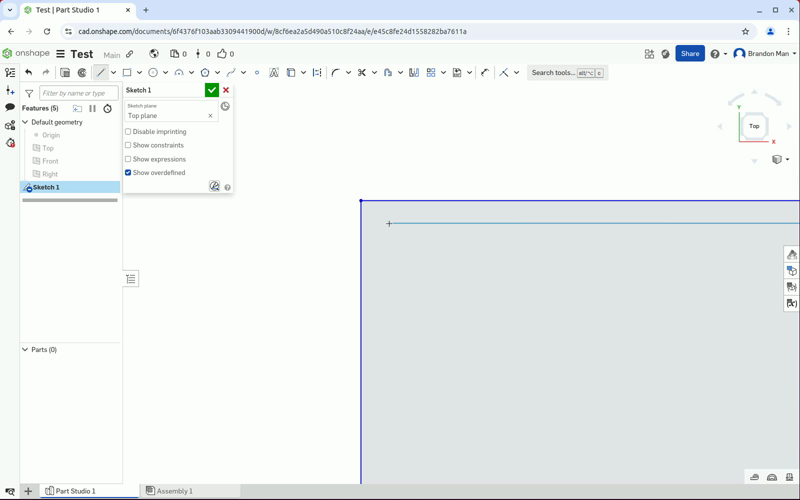
scroll(-6)
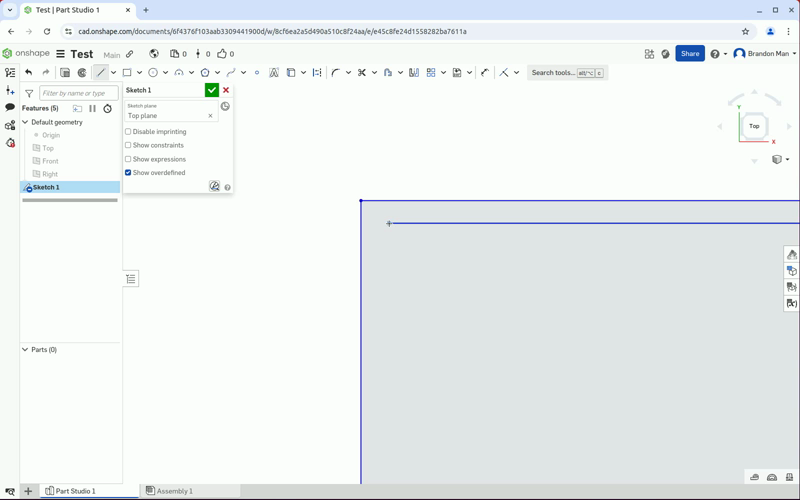
scroll(-6)
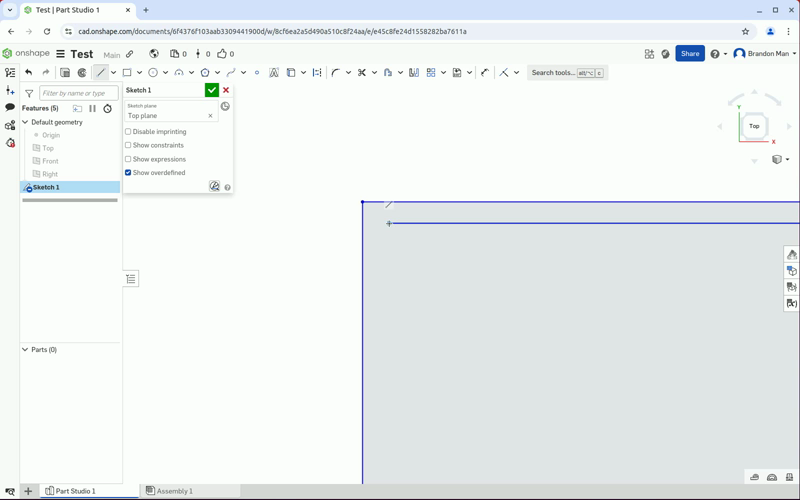
scroll(-6)
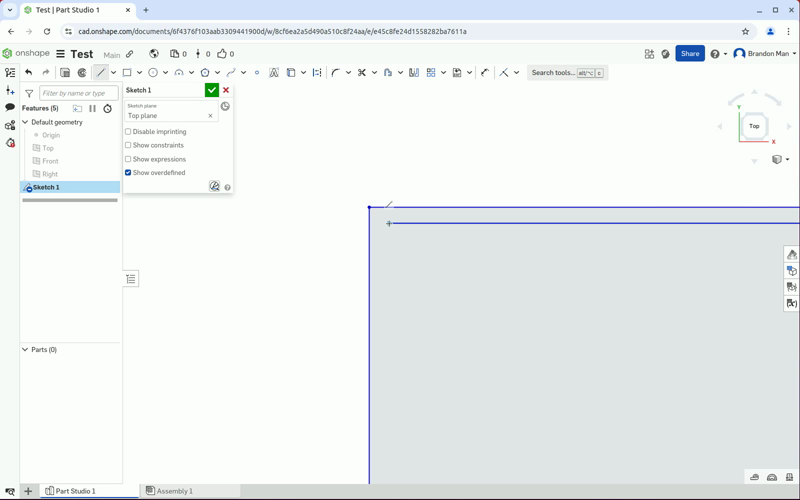
scroll(-6)
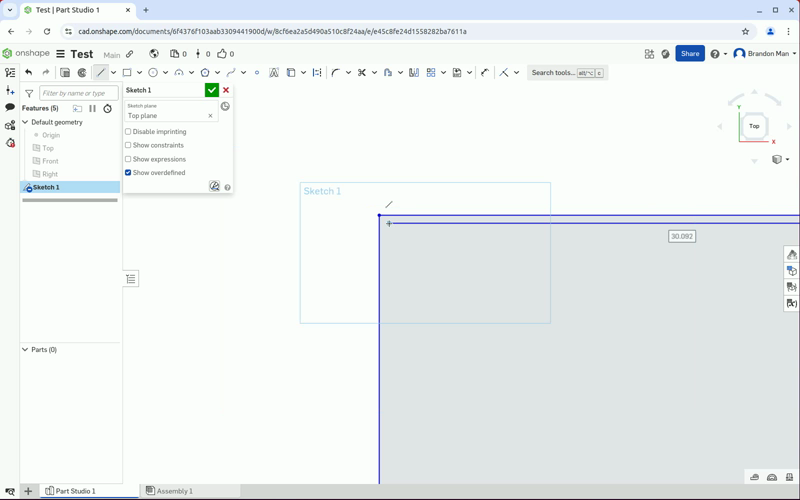
scroll(-6)
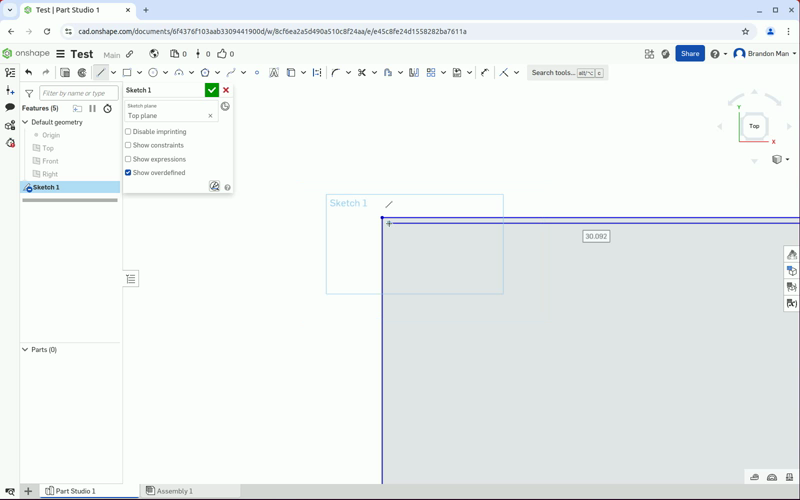
scroll(-6)
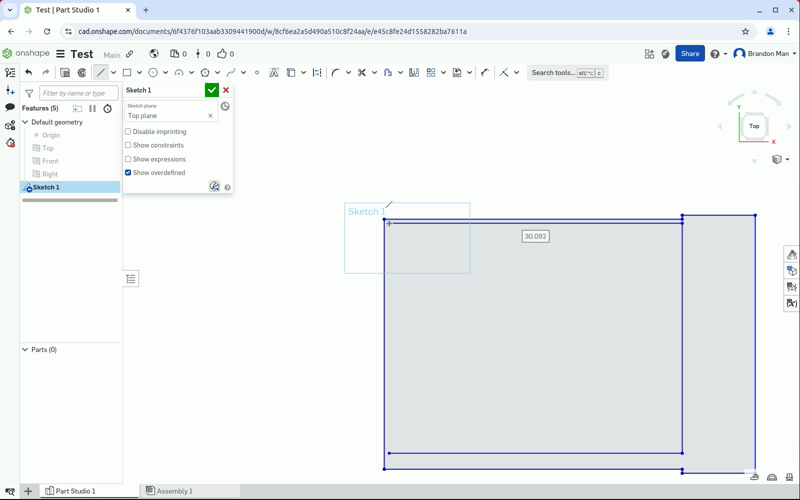
scroll(-6)
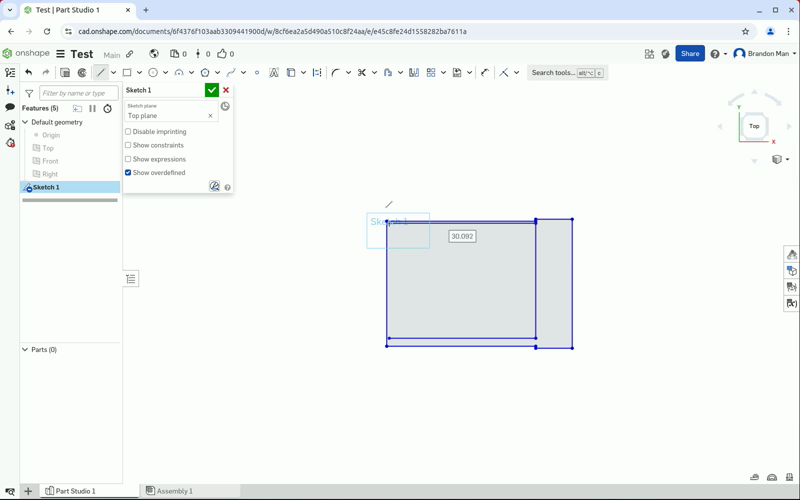
key_up(shift)
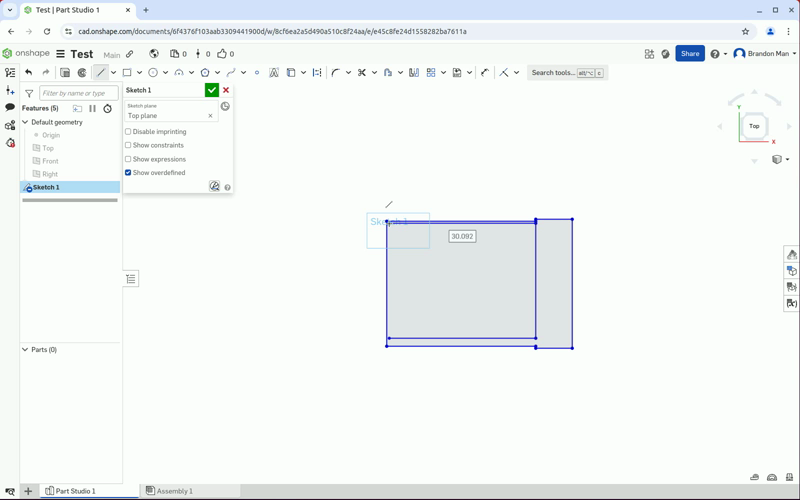
key_down(shift)
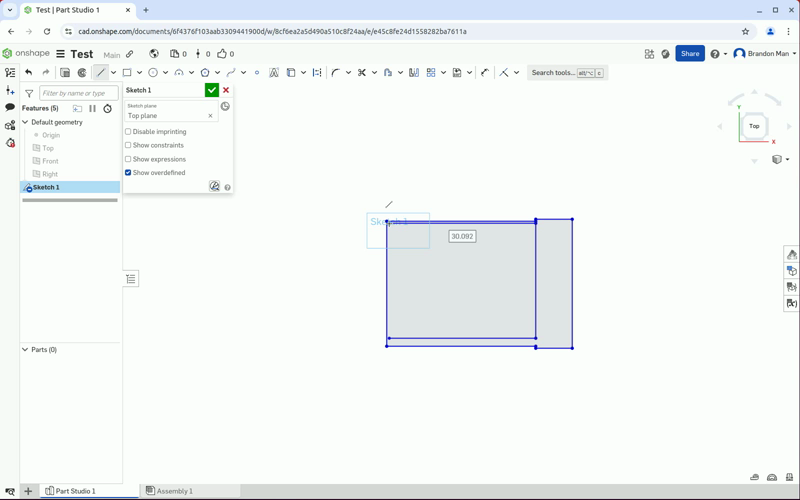
mouse_move(389, 338)
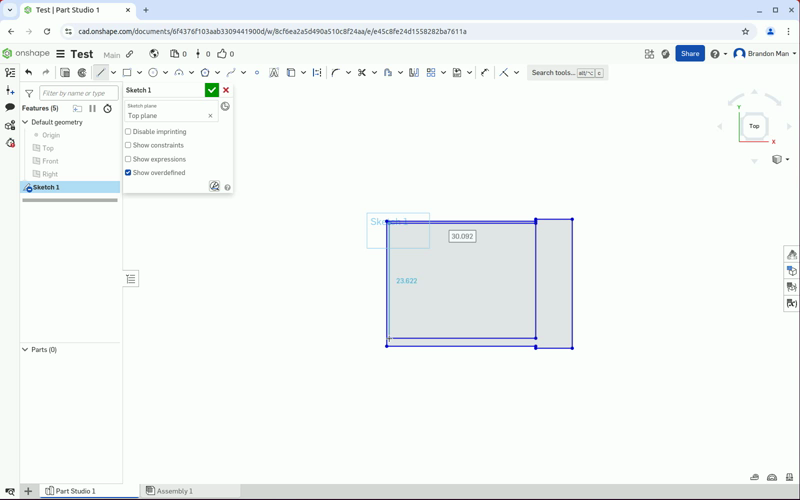
key_up(shift)
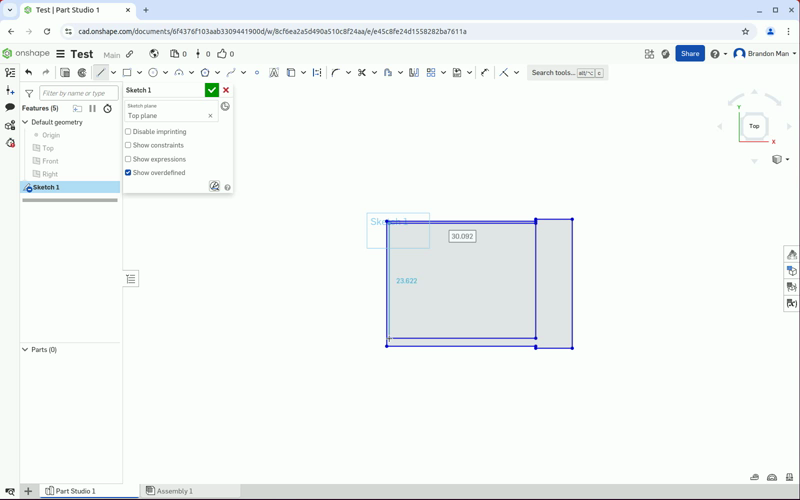
click(389, 338)
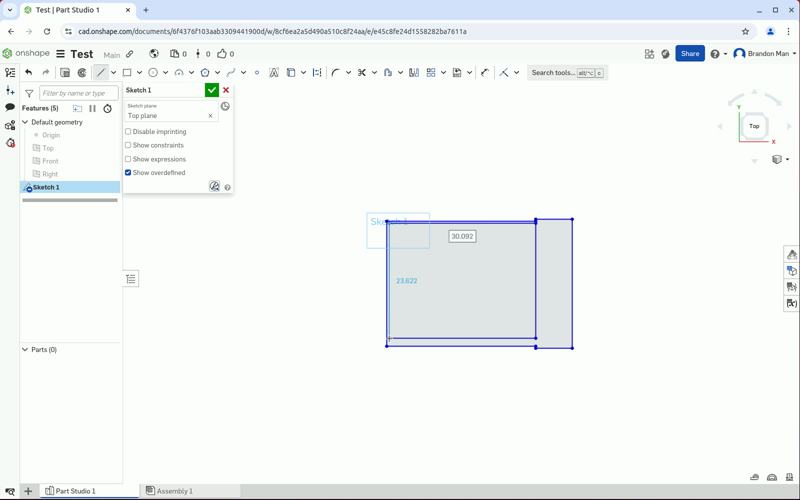
key(esc)
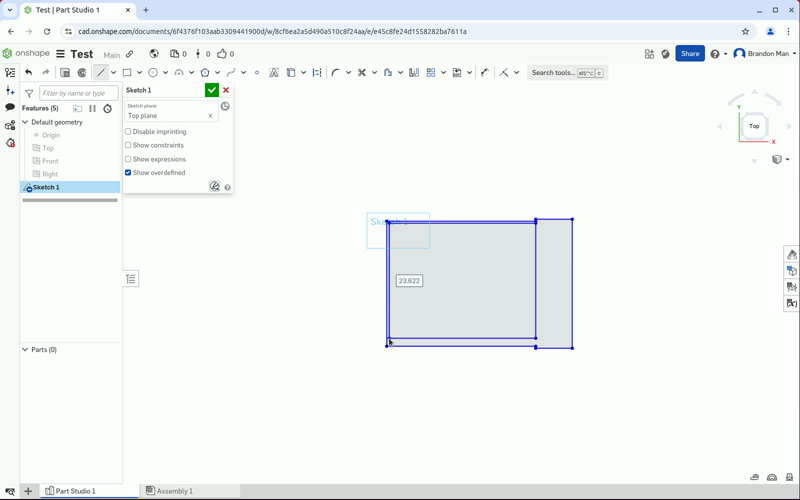
mouse_move(552, 300)
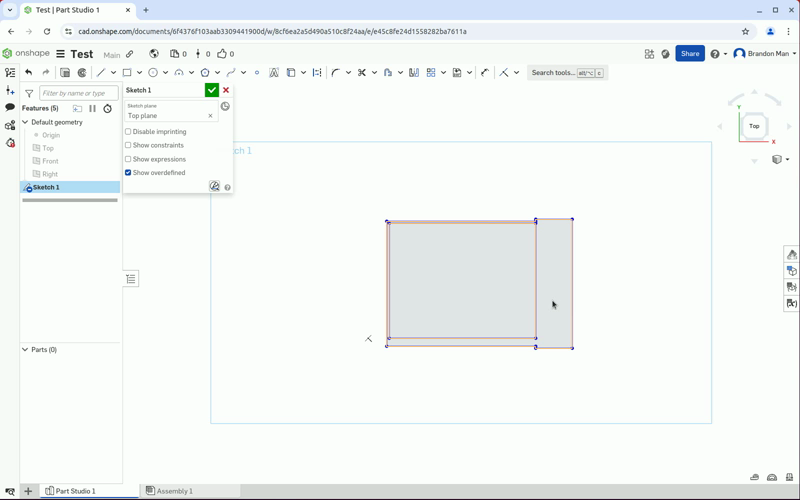
click(552, 300)
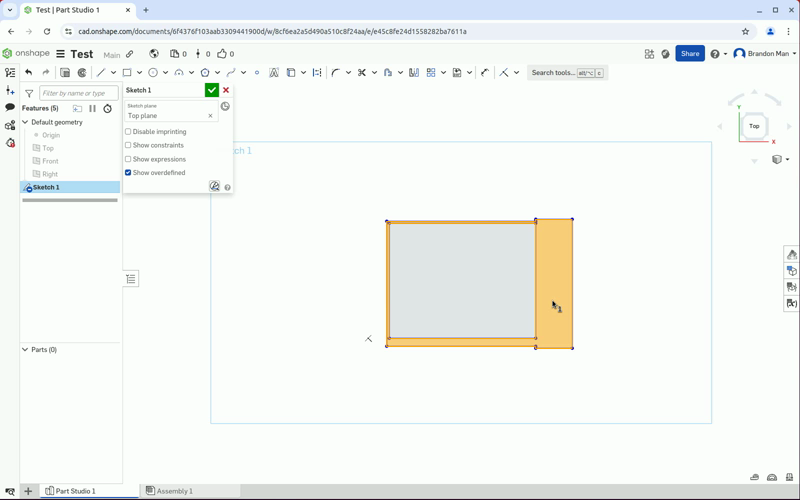
mouse_move(73, 352)
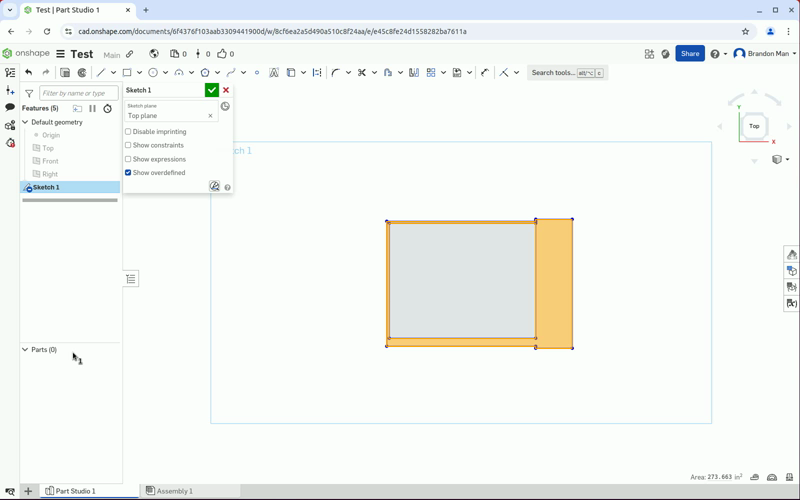
key(shift+y)
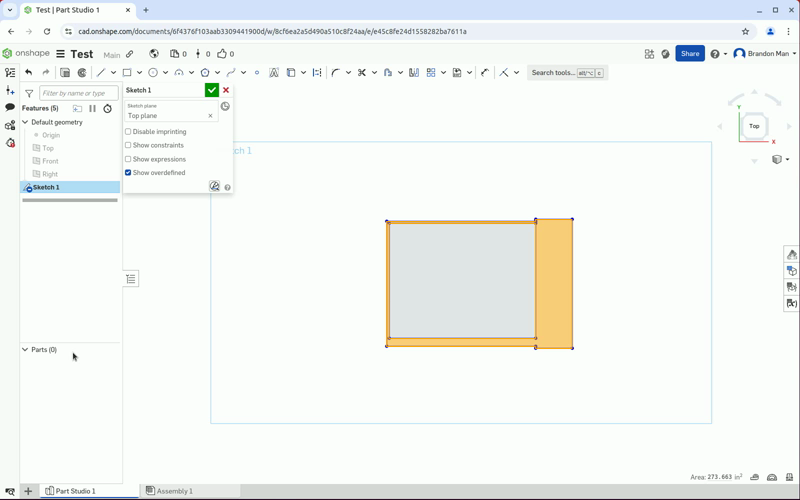
key(shift+e)
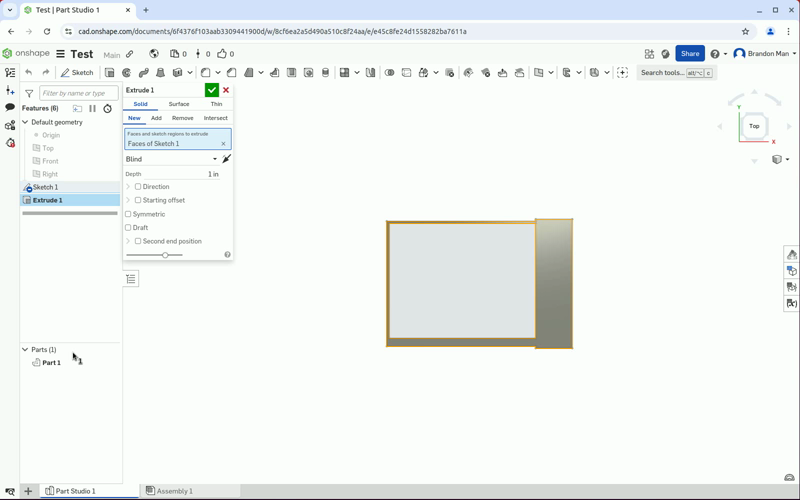
mouse_move(143, 106)
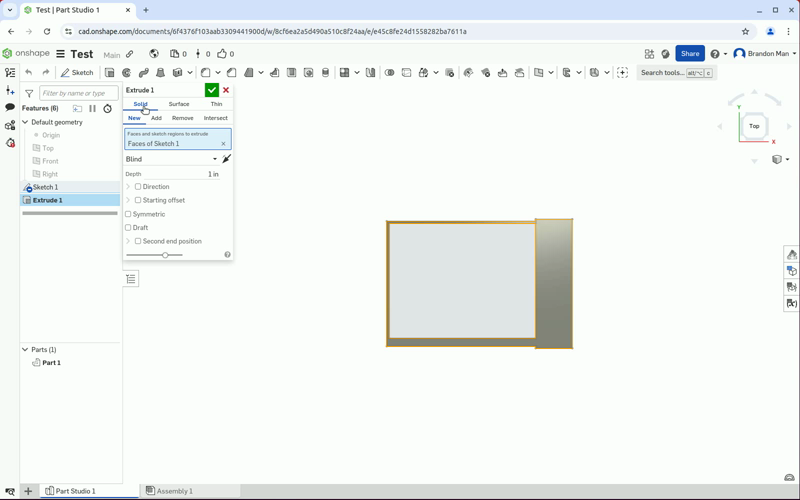
click(143, 106)
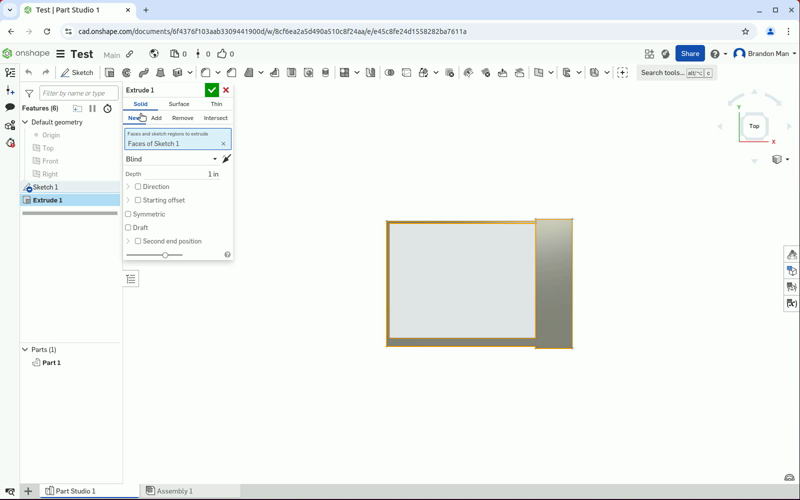
mouse_move(137, 120)
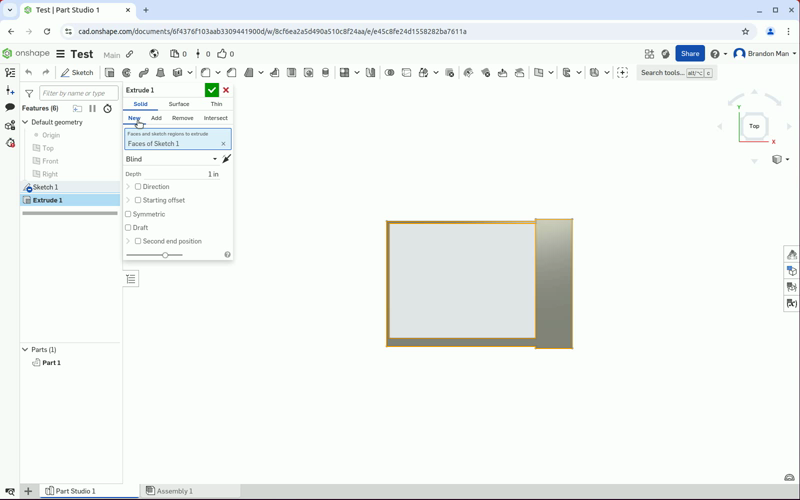
click(137, 120)
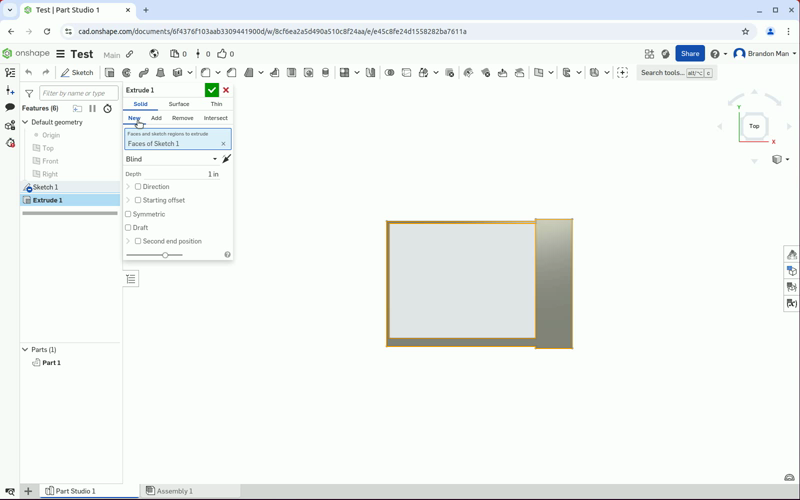
key(tab, 4)
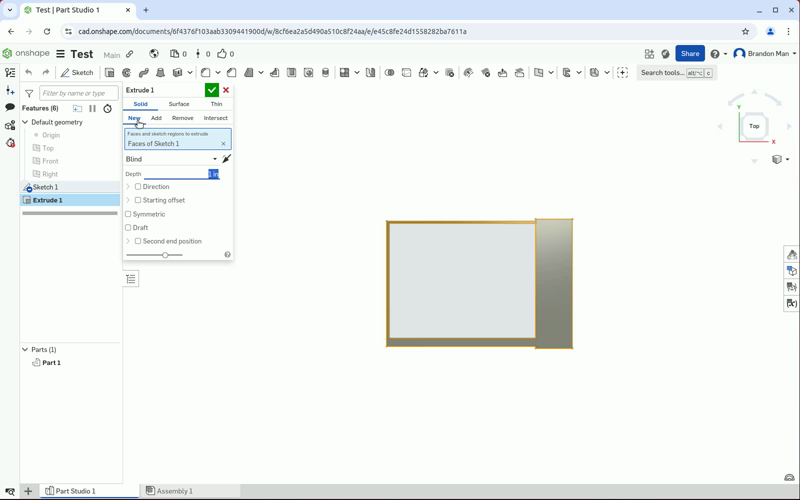
text(1.444)
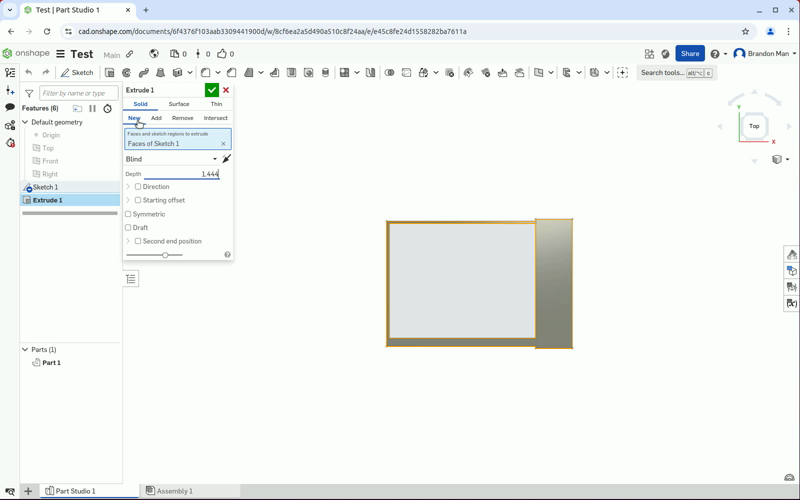
key(enter)
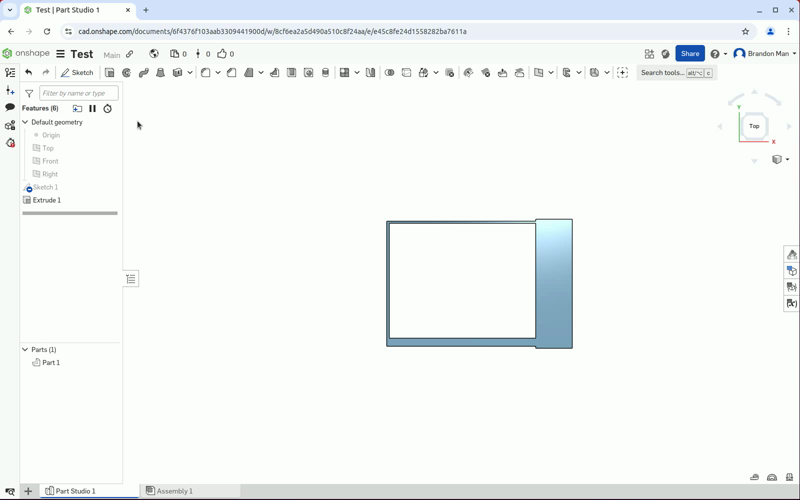
key(shift+h)
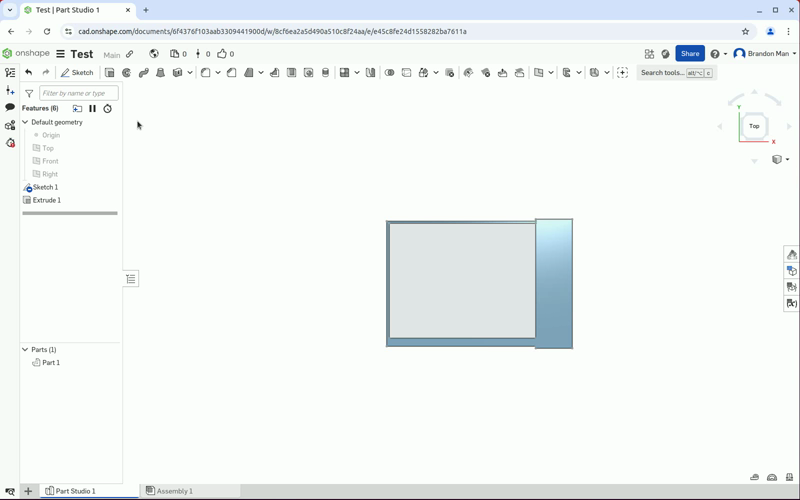
key(shift+h)
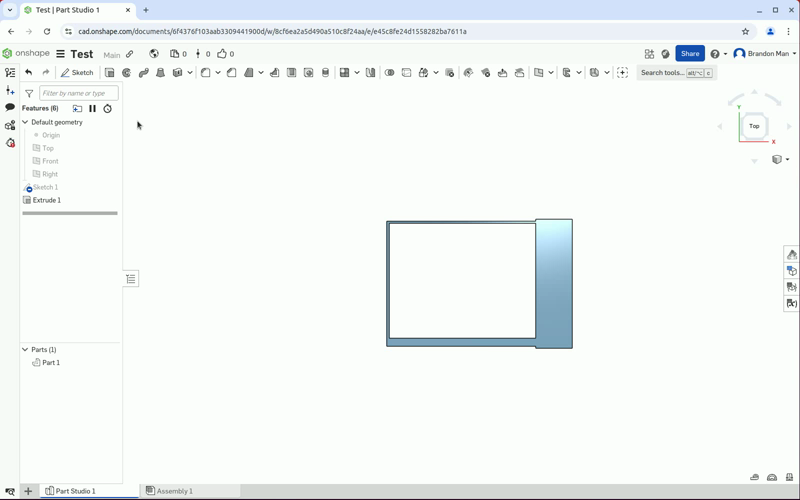
mouse_move(73, 189)
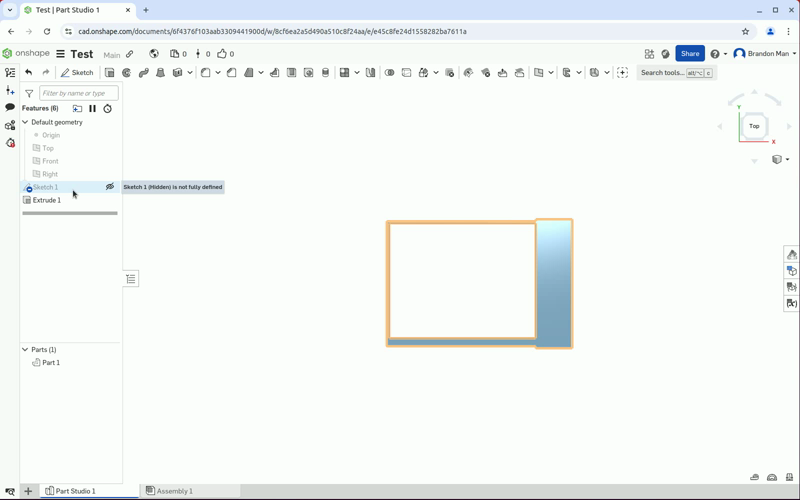
click(73, 189)
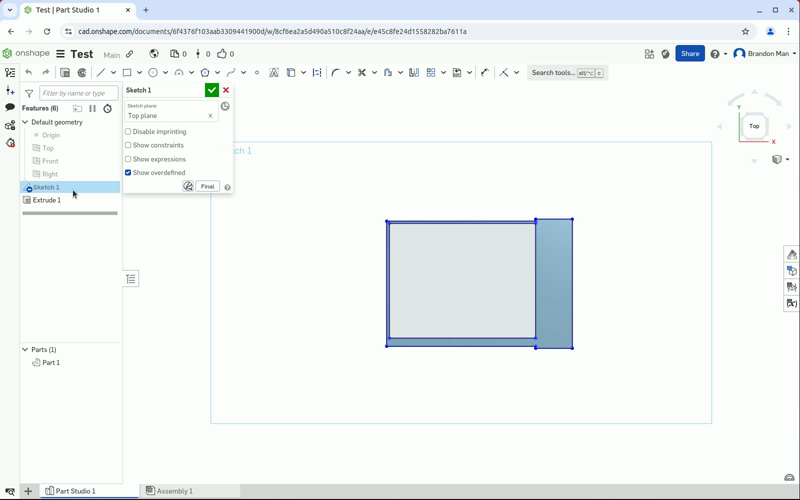
mouse_move(229, 92)
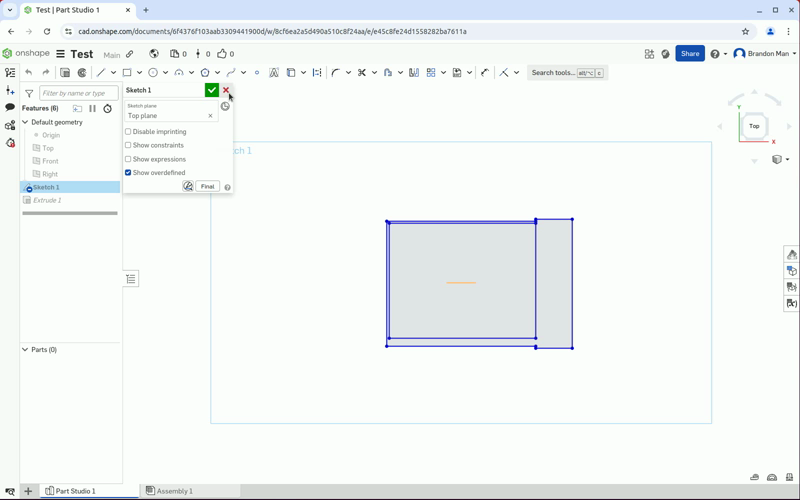
click(229, 92)
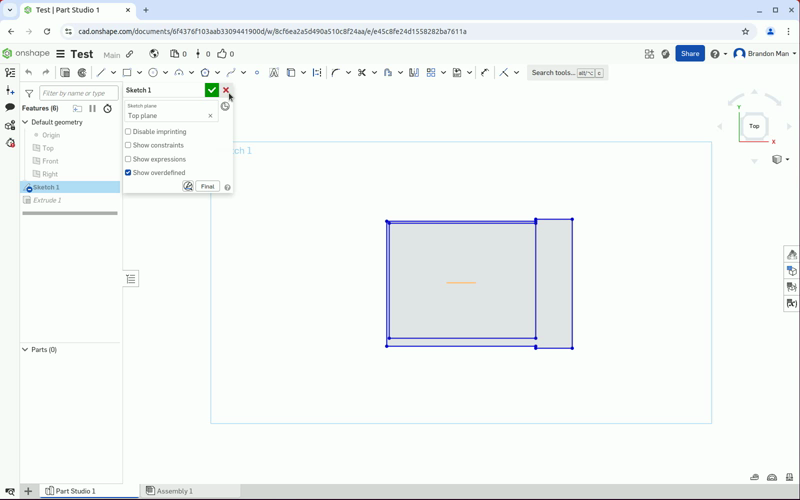
key(shift+s)
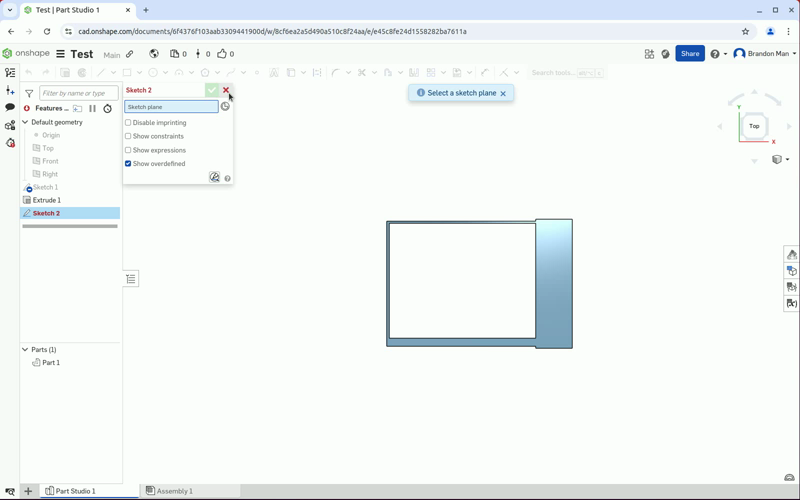
mouse_move(73, 150)
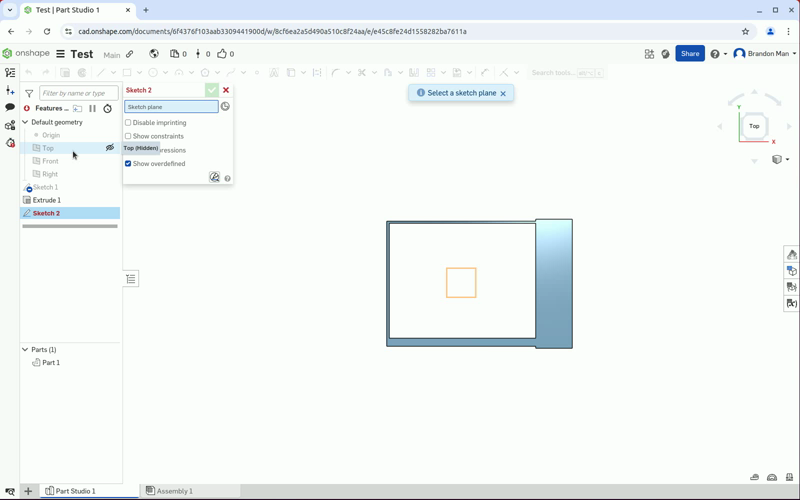
click(73, 150)
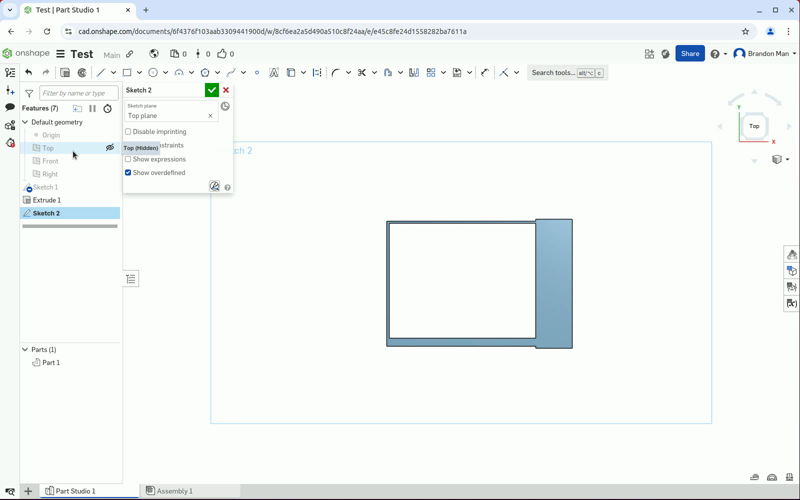
mouse_move(73, 352)
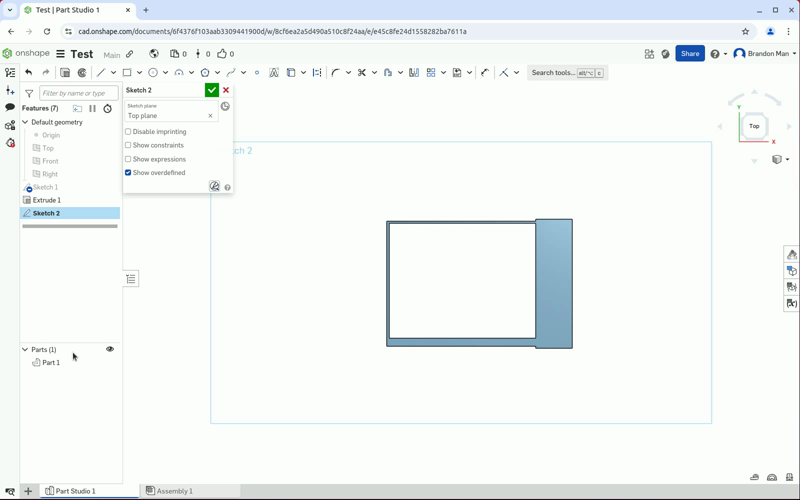
key(y)
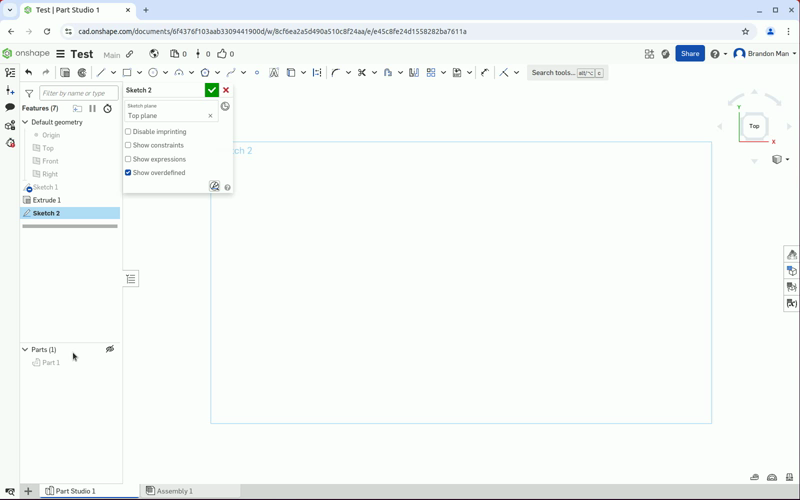
key(l)
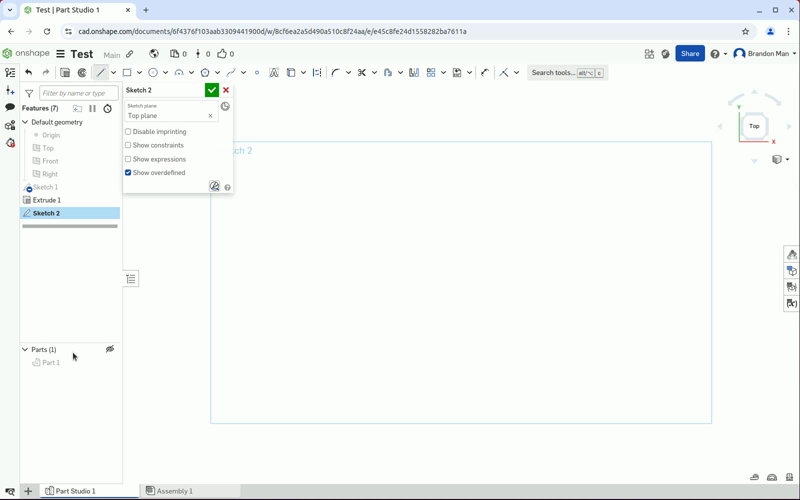
key_down(shift)
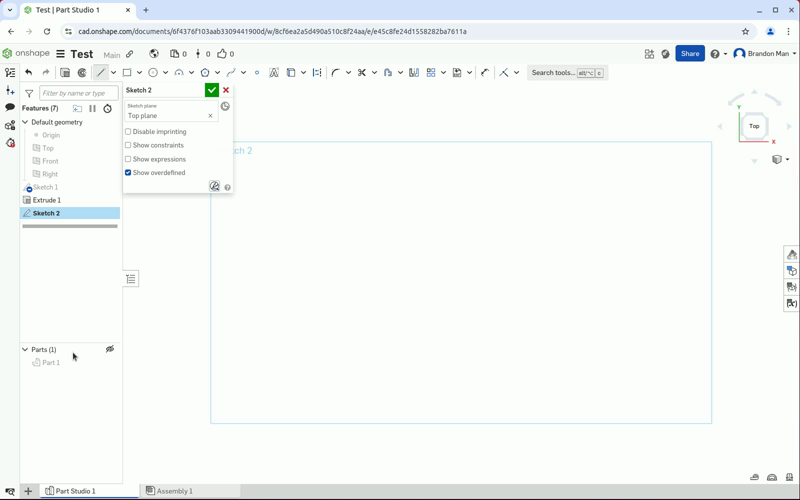
mouse_move(389, 337)
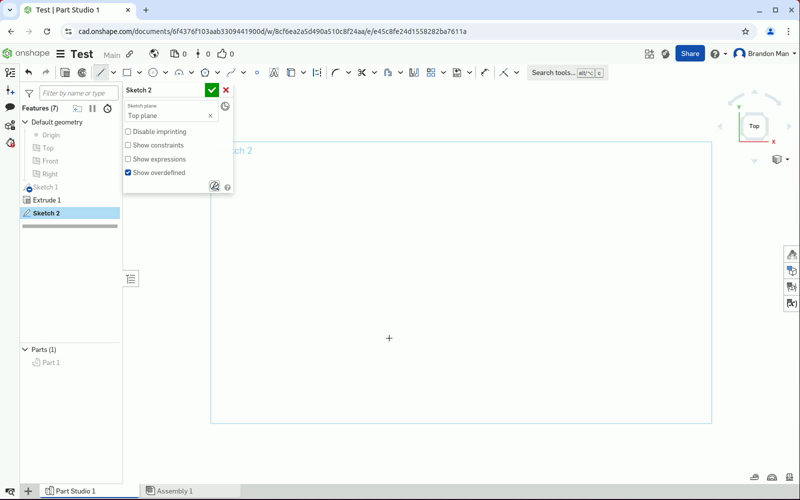
click(389, 337)
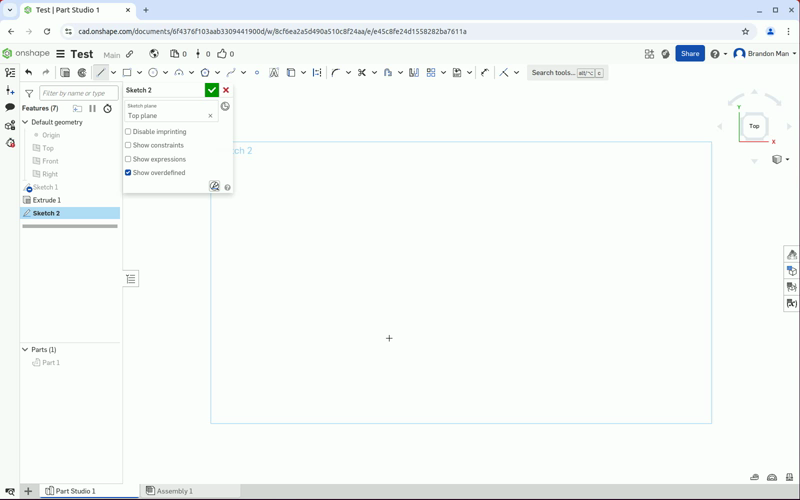
key_up(shift)
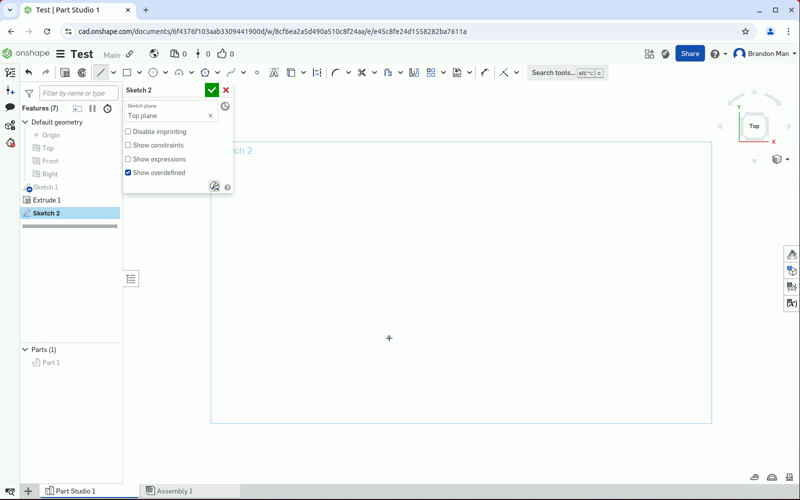
key_down(shift)
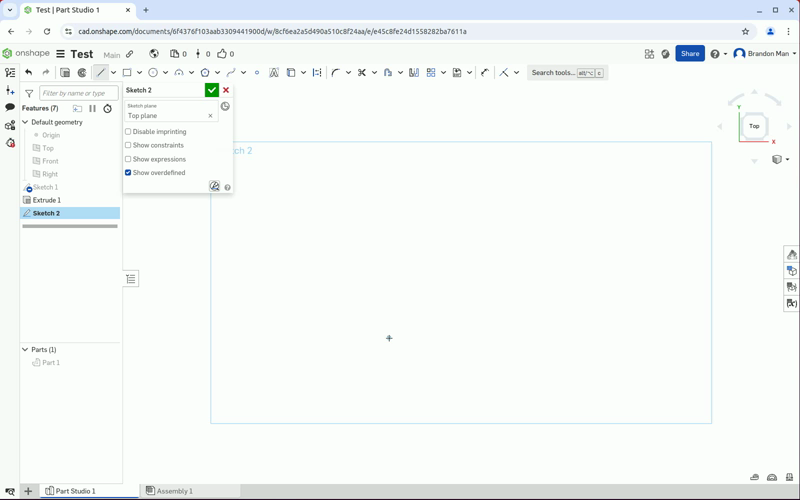
mouse_move(536, 337)
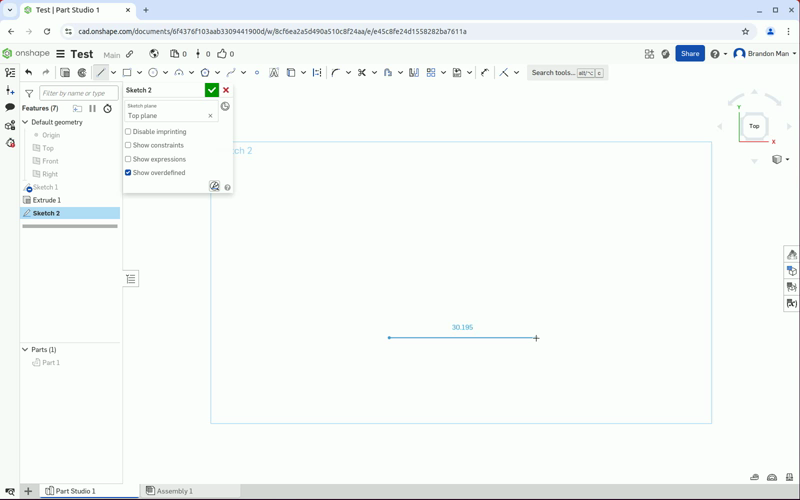
click(536, 337)
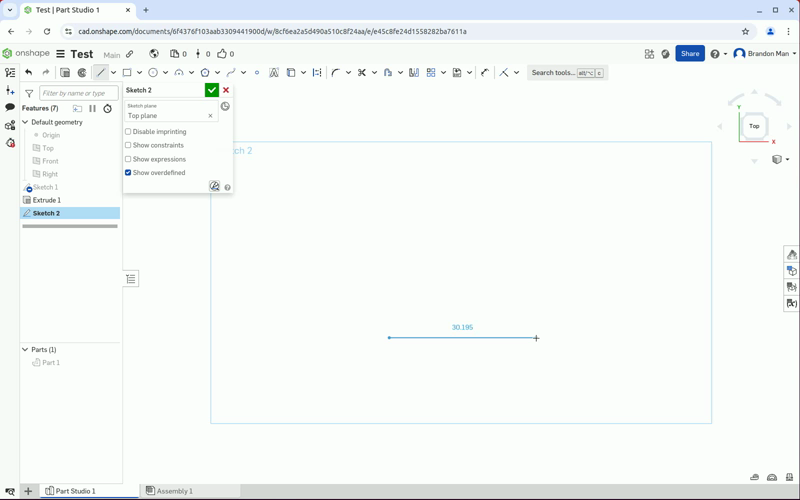
key_up(shift)
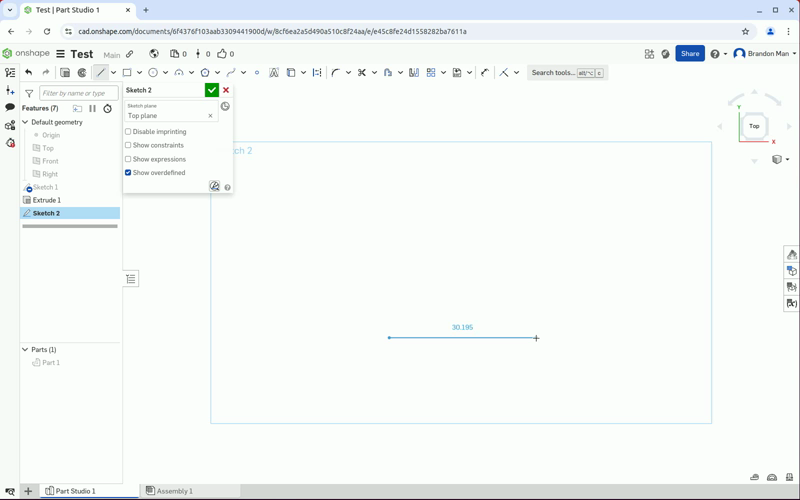
key_down(shift)
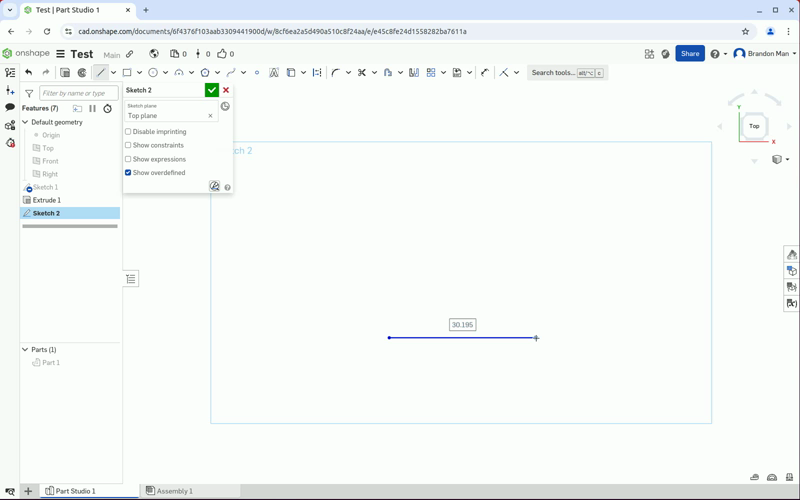
mouse_move(536, 223)
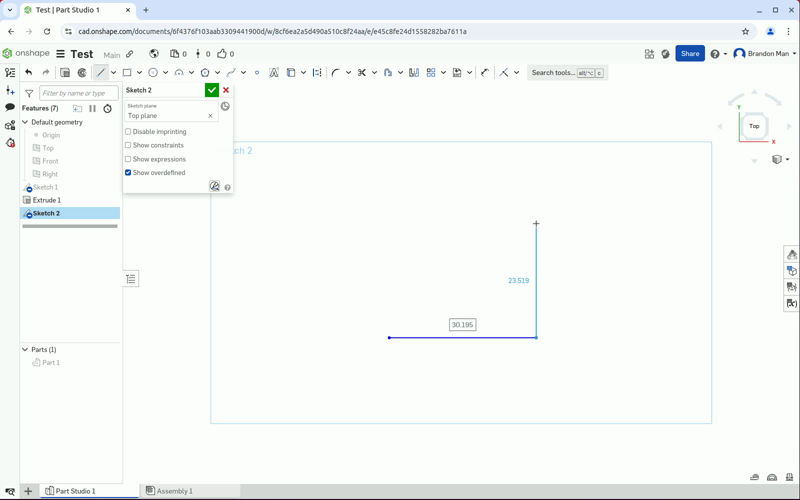
click(536, 223)
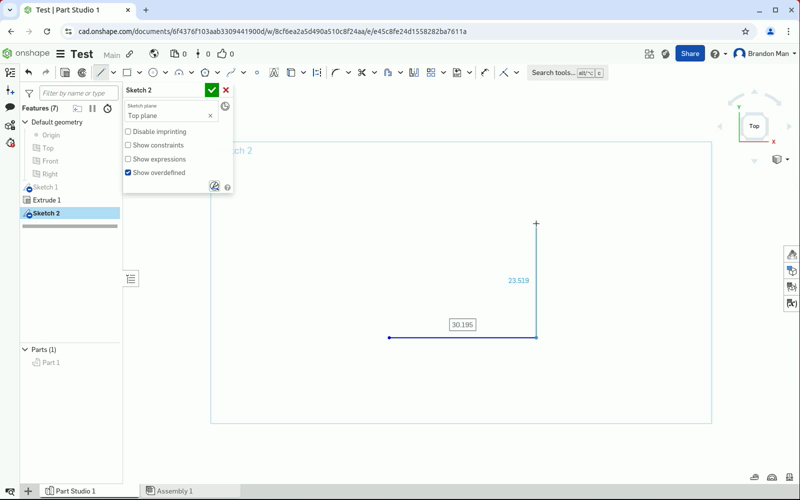
key_up(shift)
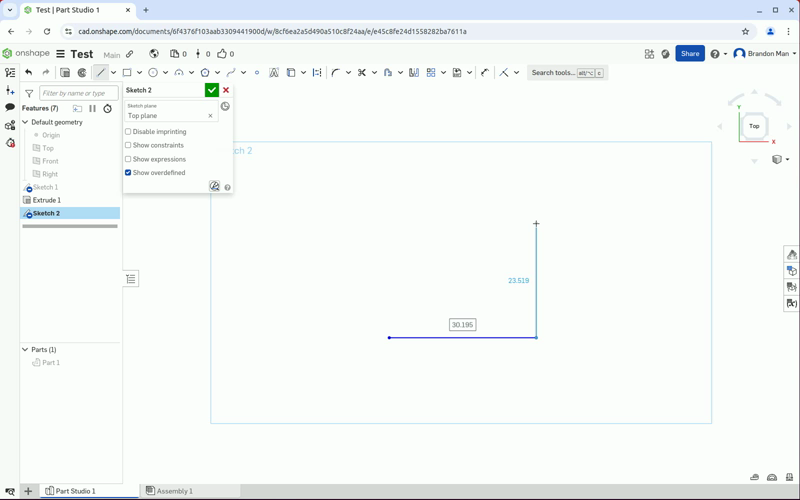
key_down(shift)
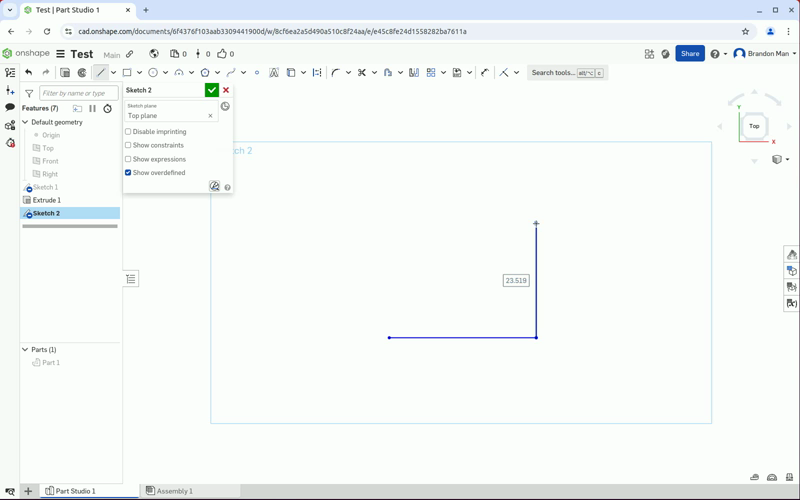
mouse_move(389, 223)
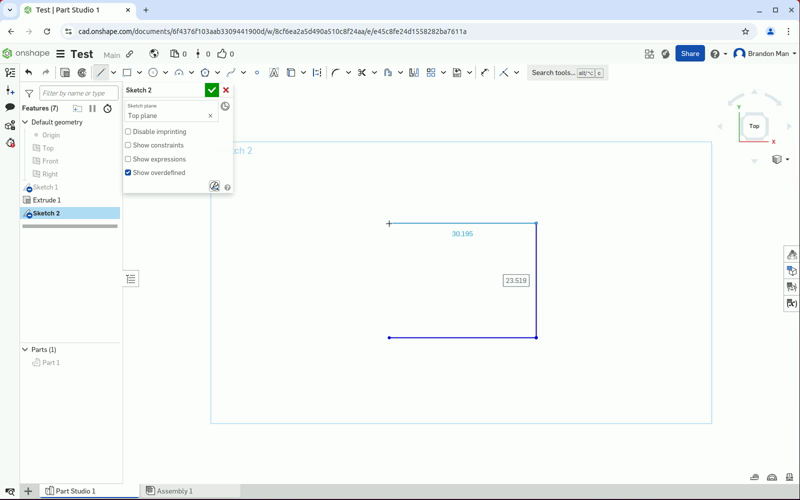
click(389, 223)
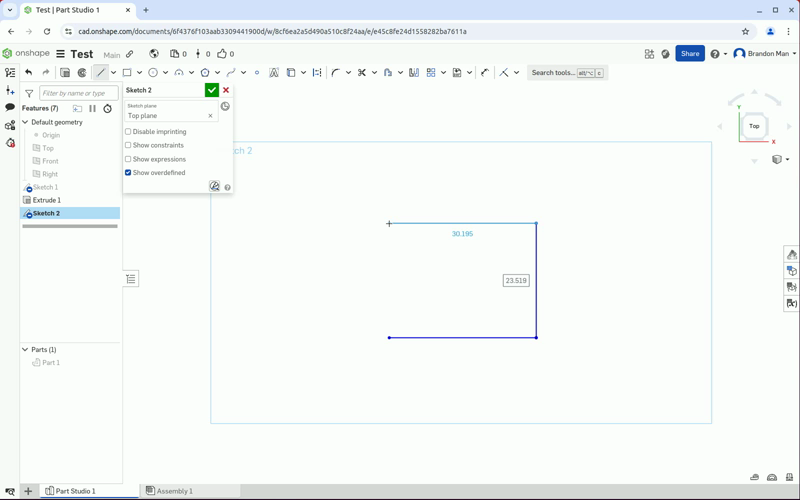
key_up(shift)
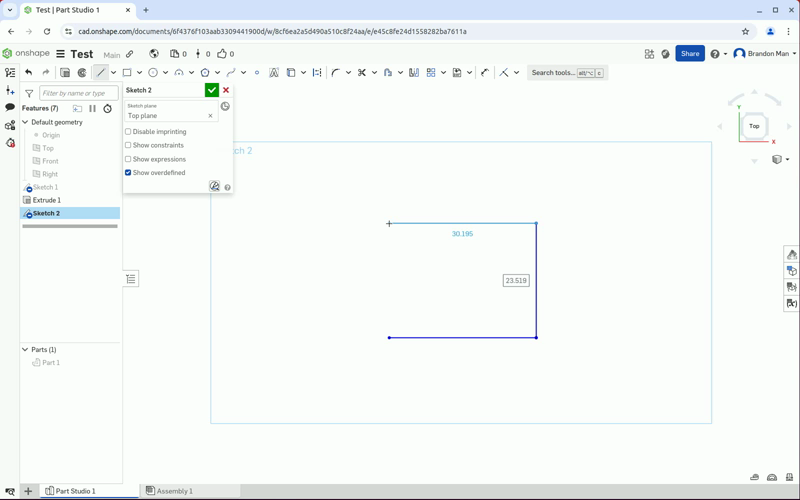
key_down(shift)
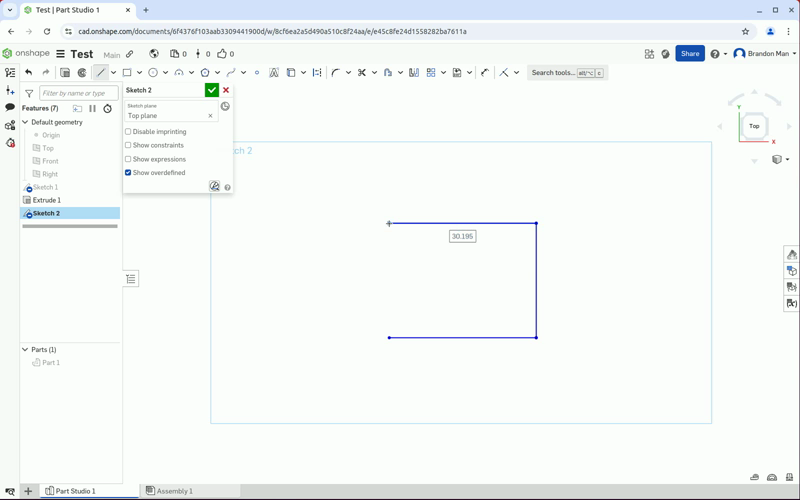
mouse_move(389, 337)
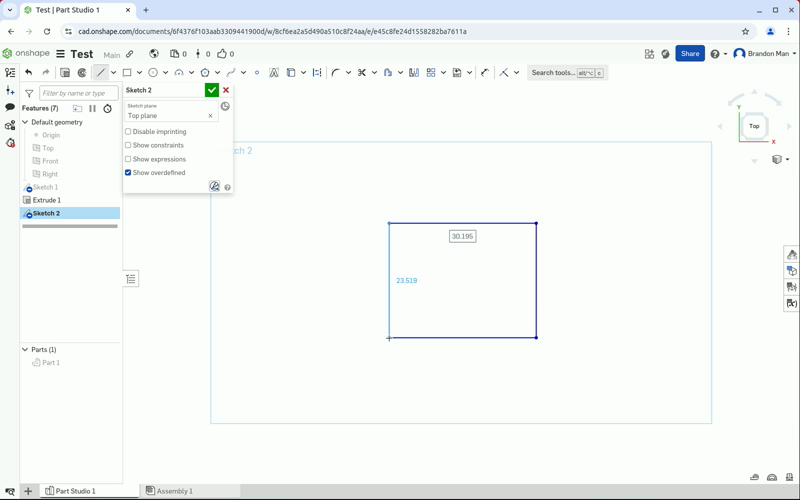
key_up(shift)
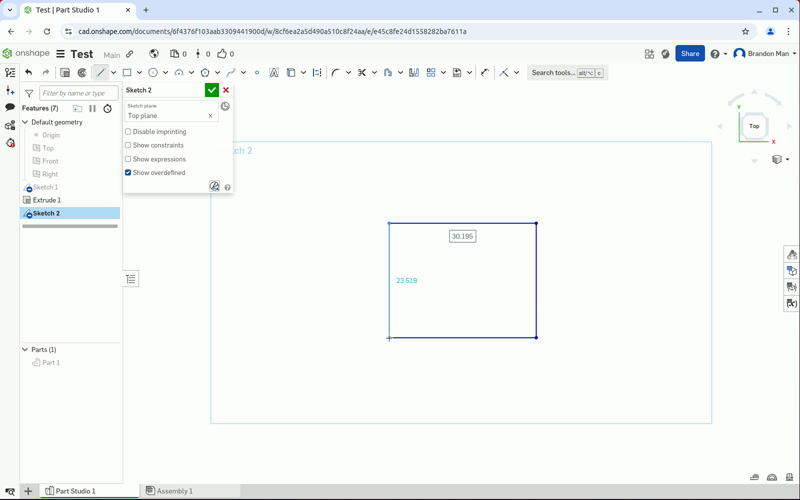
click(389, 337)
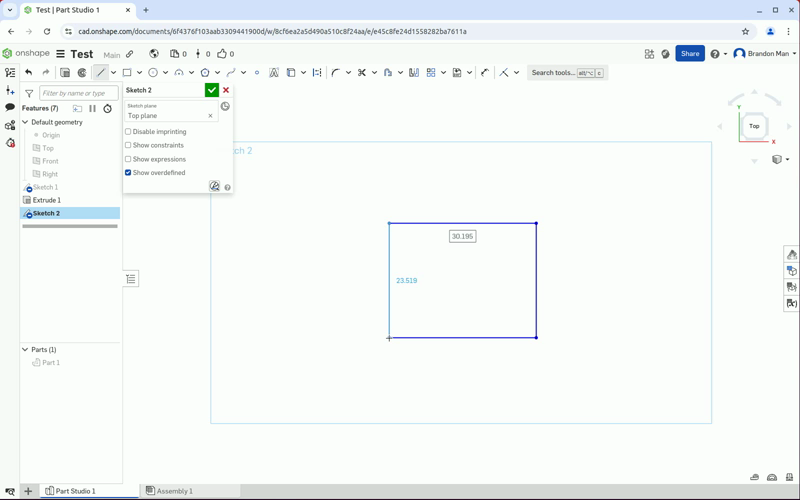
key(esc)
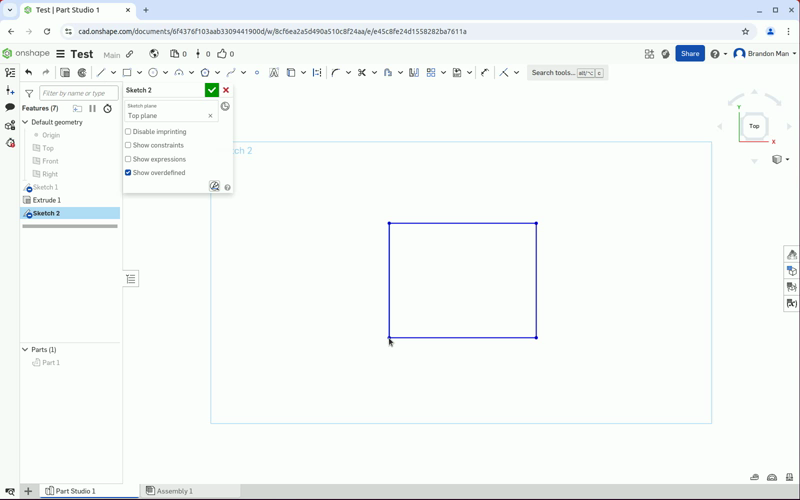
key(l)
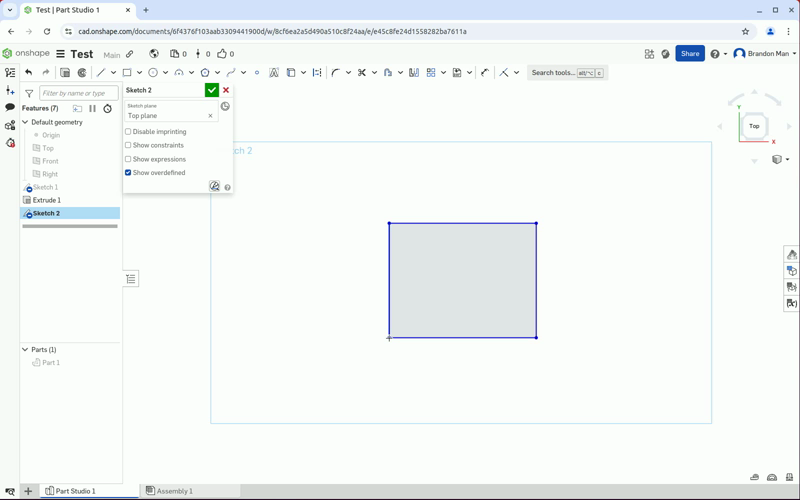
key_down(shift)
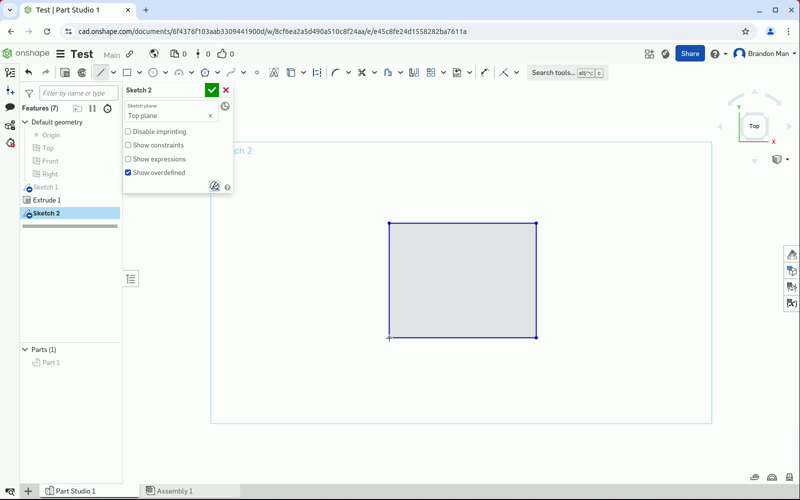
mouse_move(392, 334)
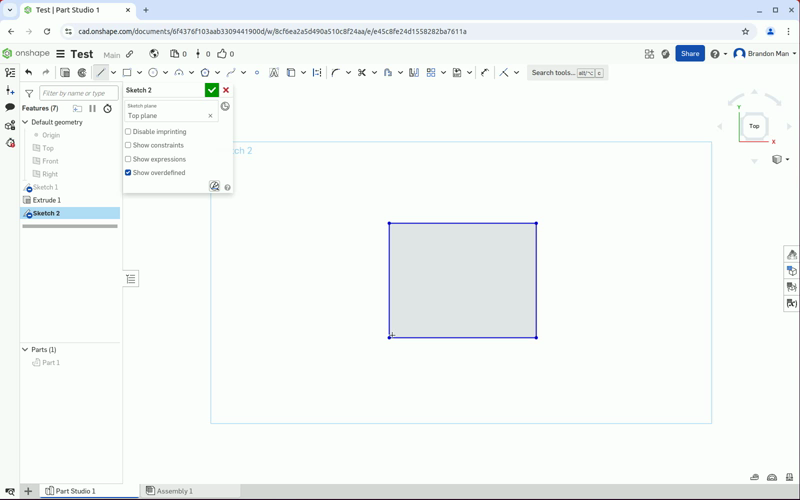
scroll(6)
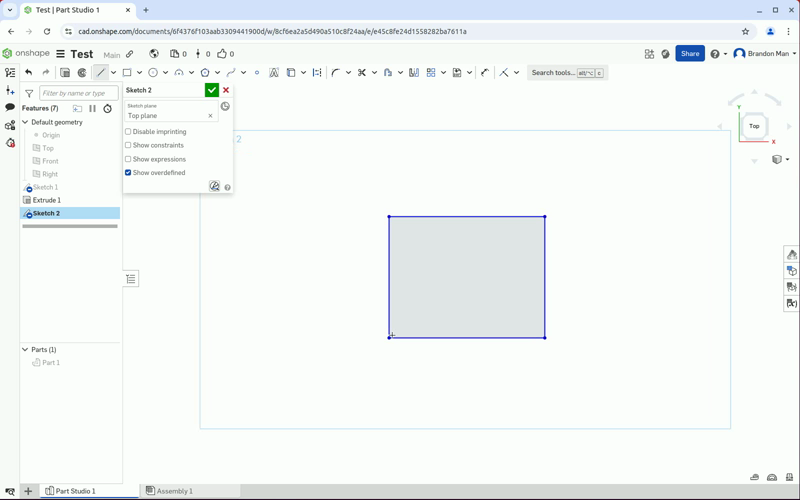
scroll(6)
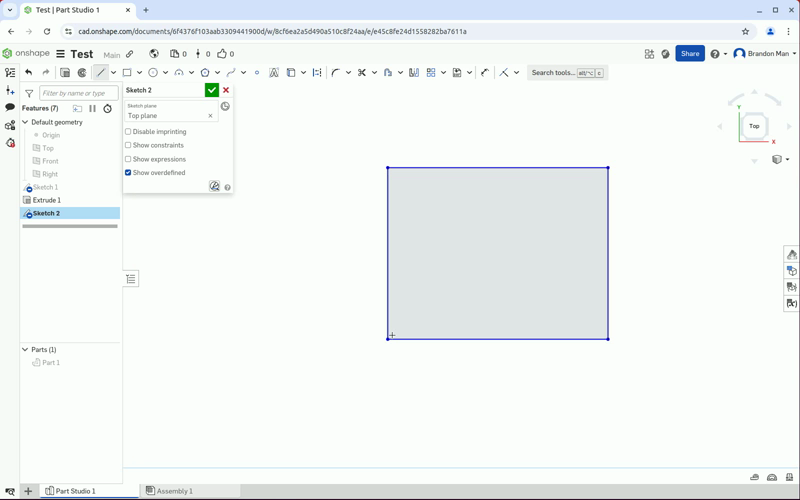
scroll(6)
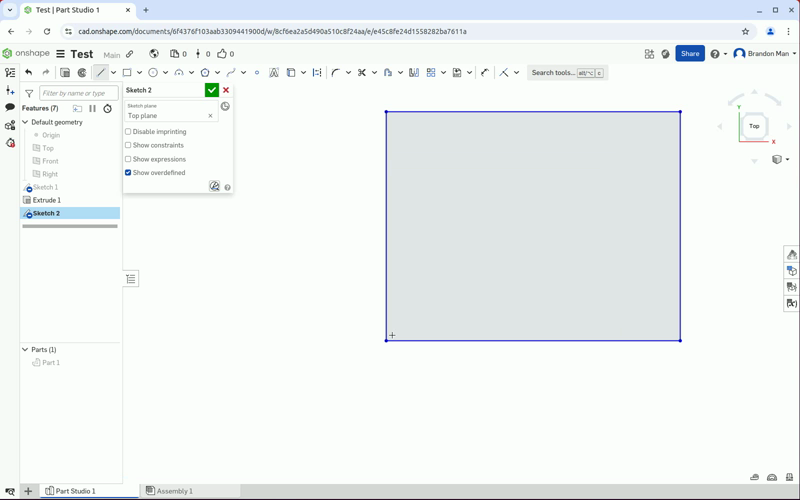
scroll(6)
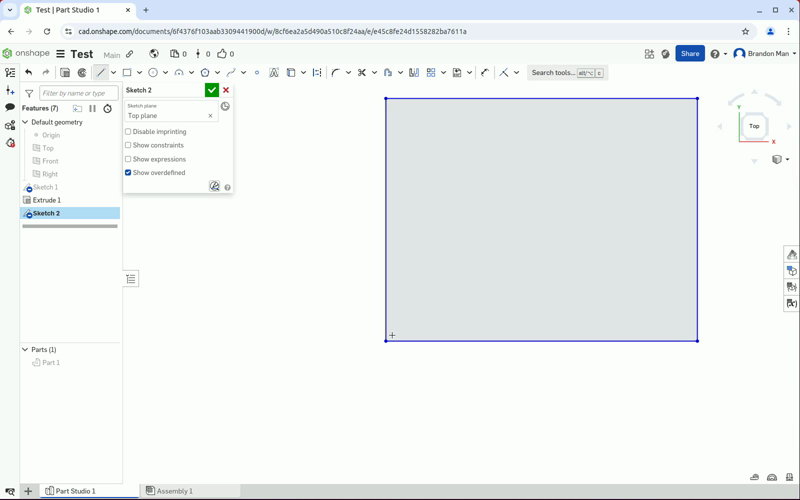
scroll(6)
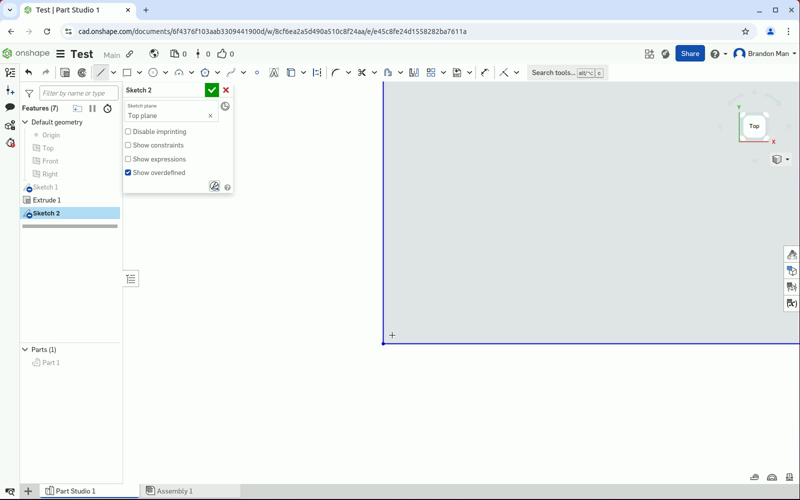
scroll(6)
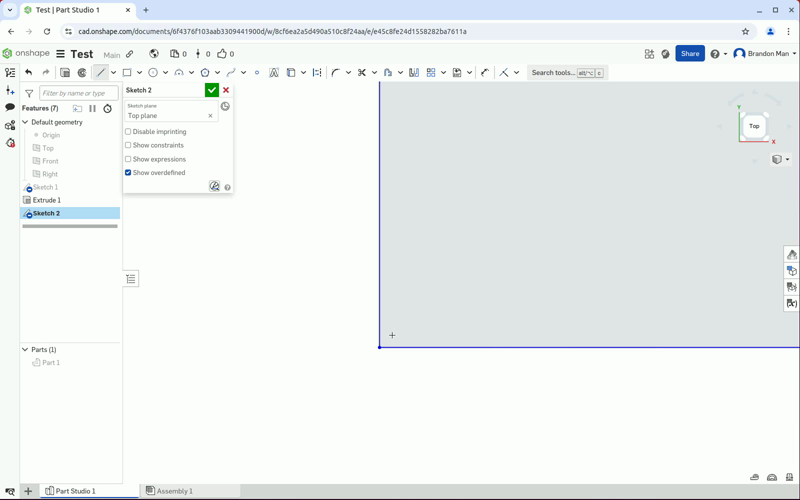
scroll(6)
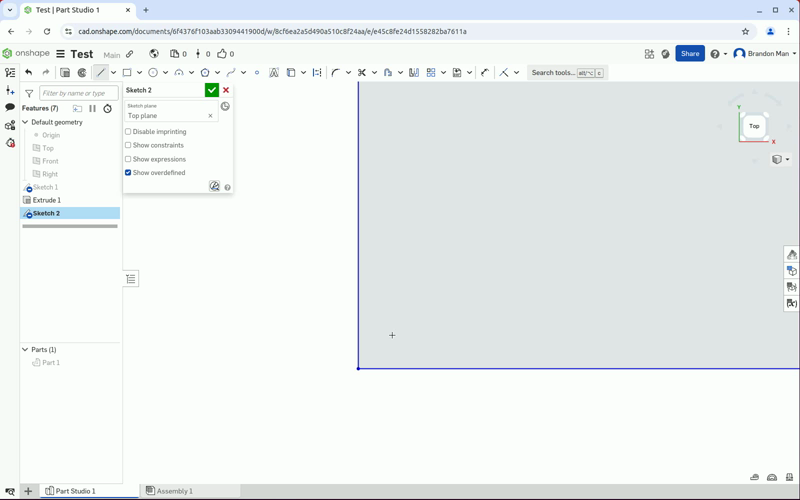
click(392, 334)
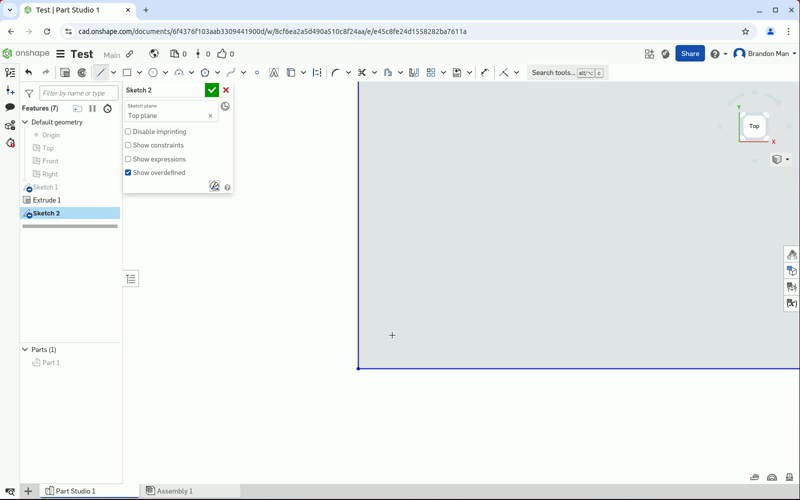
scroll(-6)
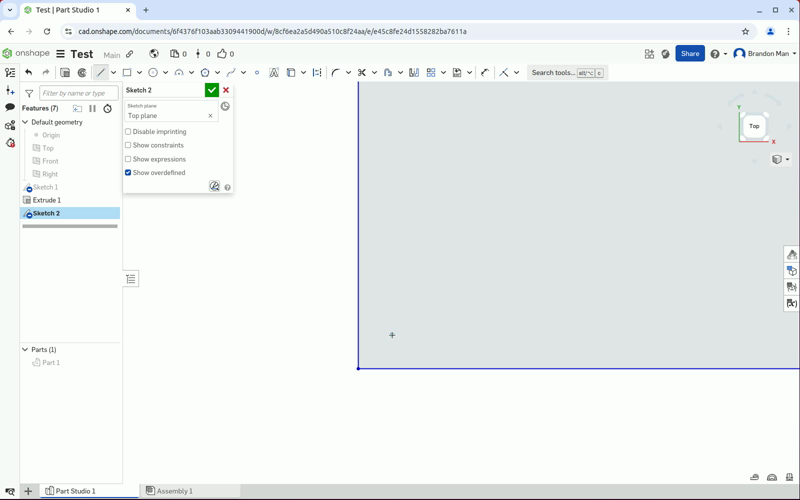
scroll(-6)
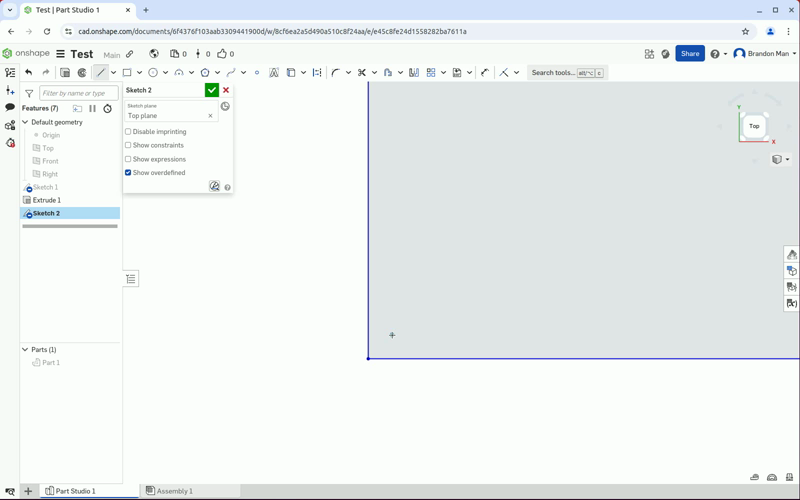
scroll(-6)
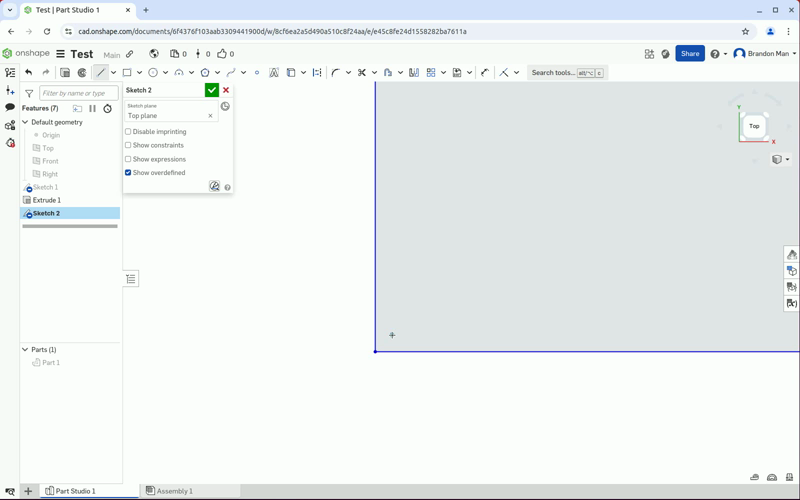
scroll(-6)
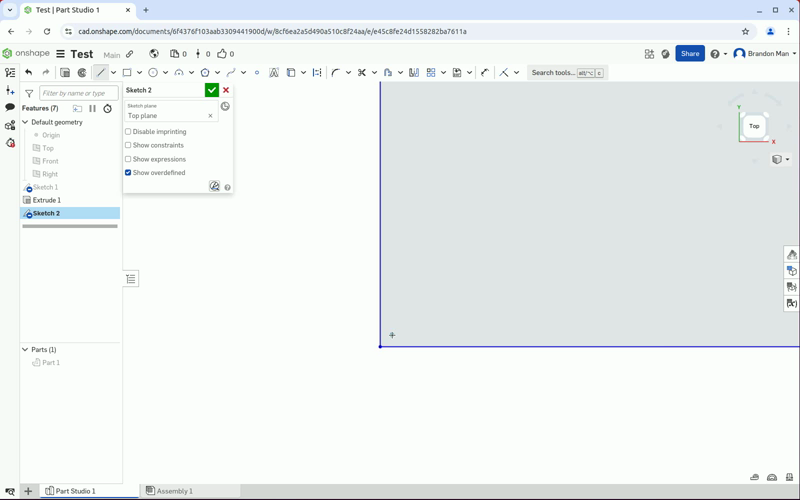
scroll(-6)
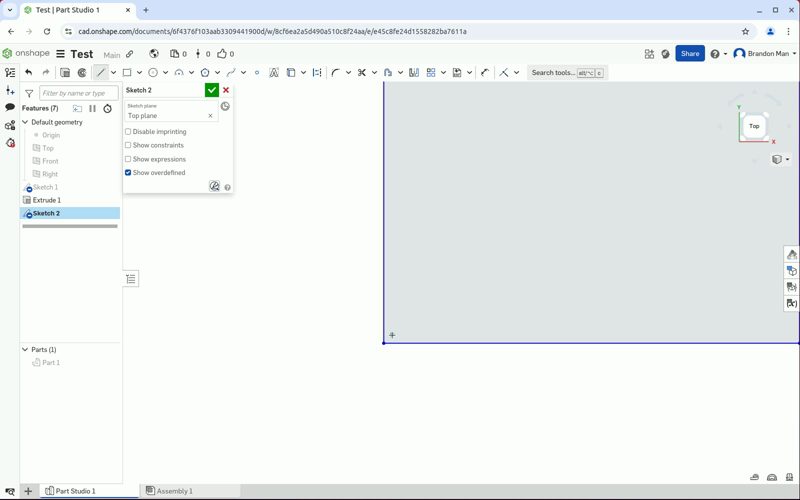
scroll(-6)
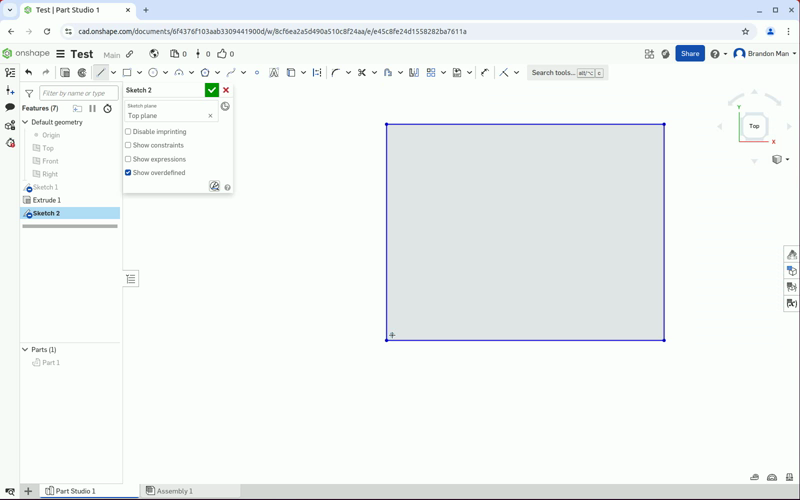
scroll(-6)
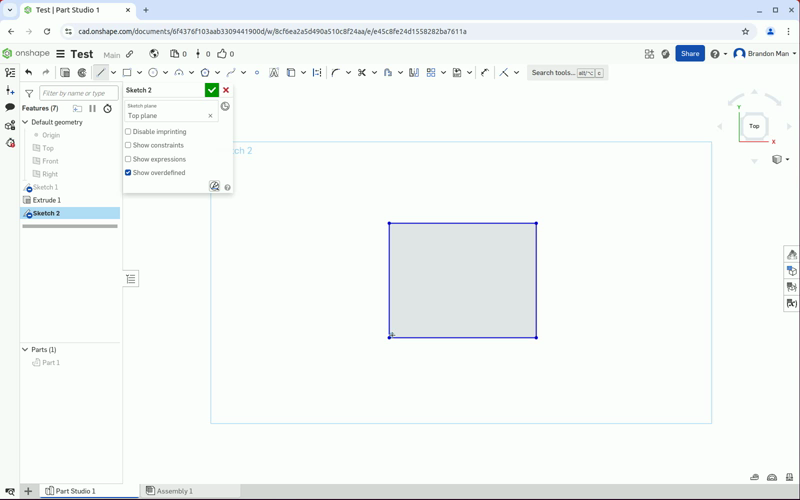
key_up(shift)
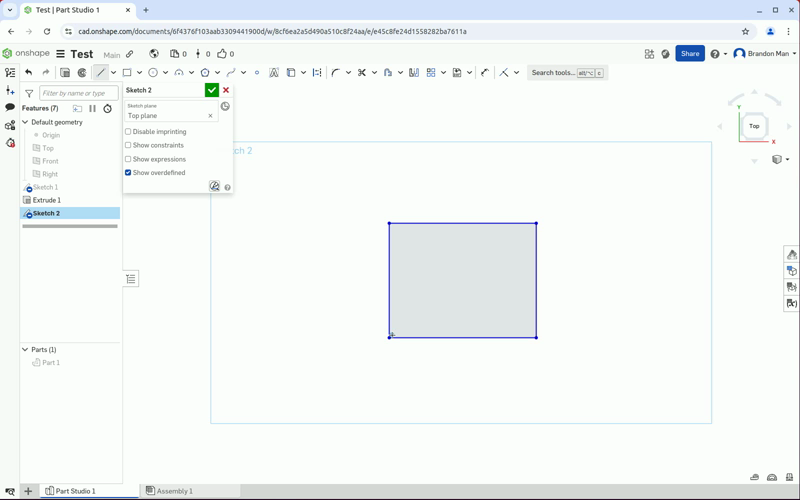
key_down(shift)
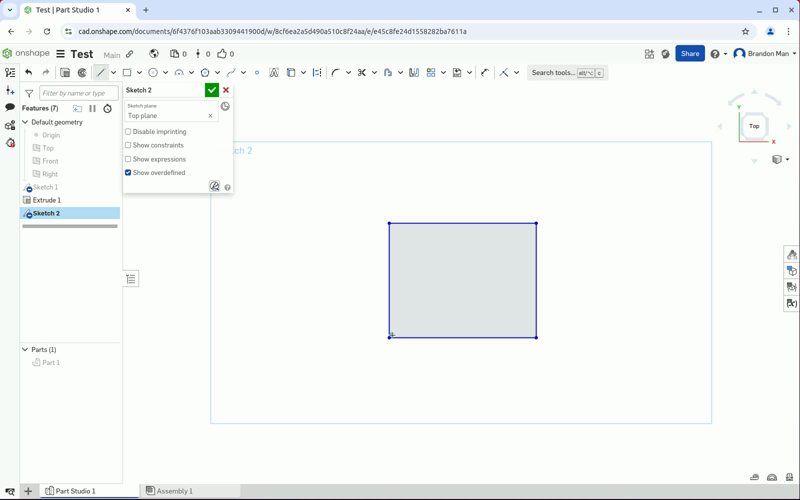
mouse_move(530, 334)
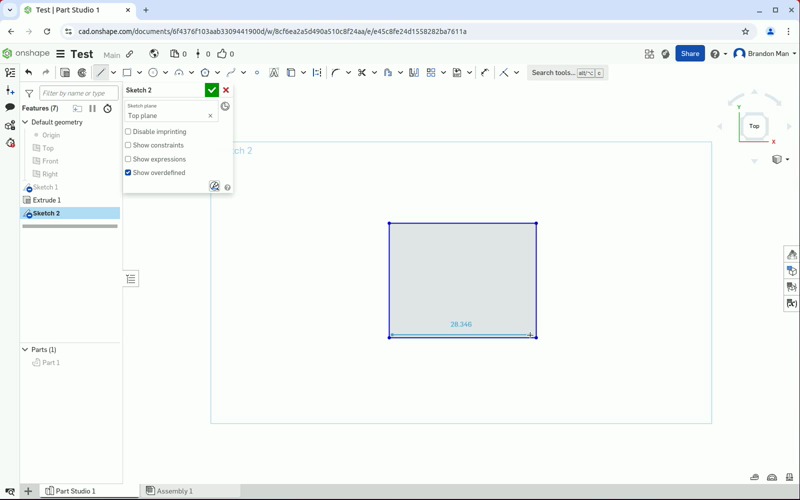
click(530, 334)
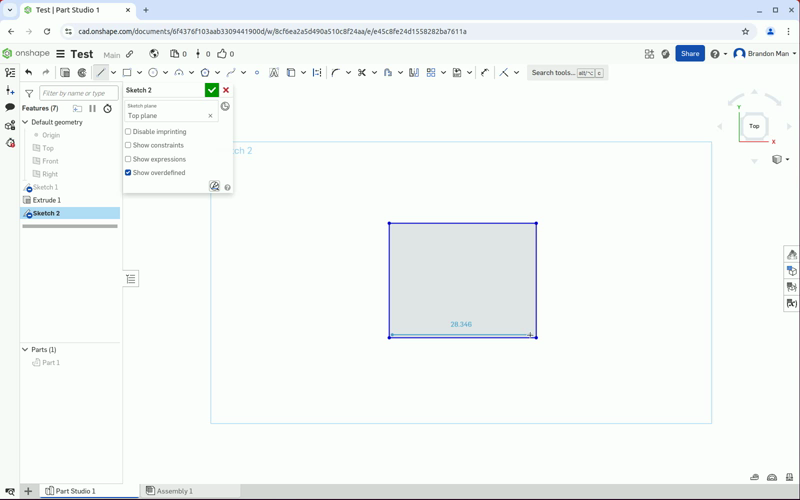
key_up(shift)
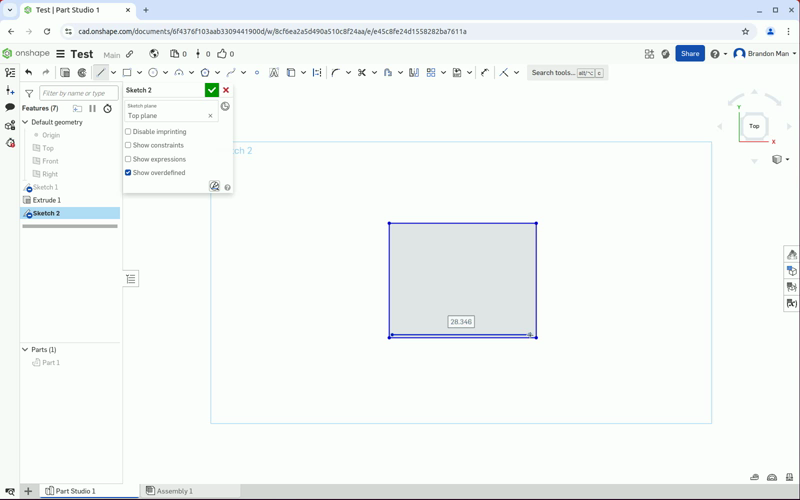
key_down(shift)
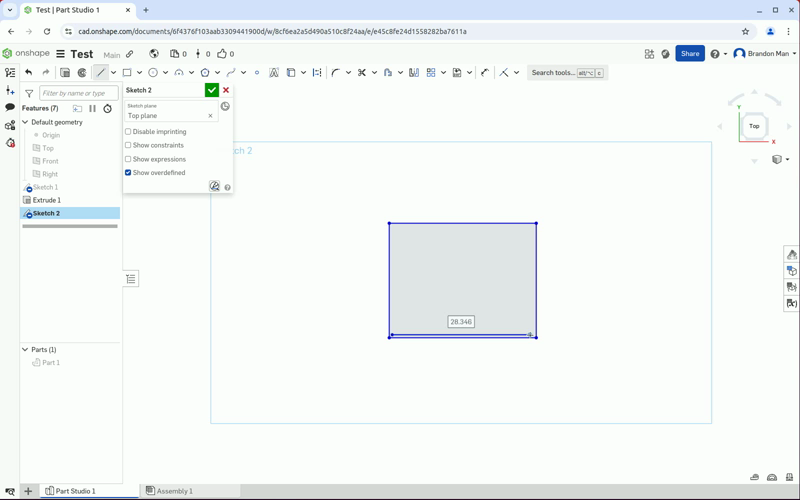
mouse_move(530, 231)
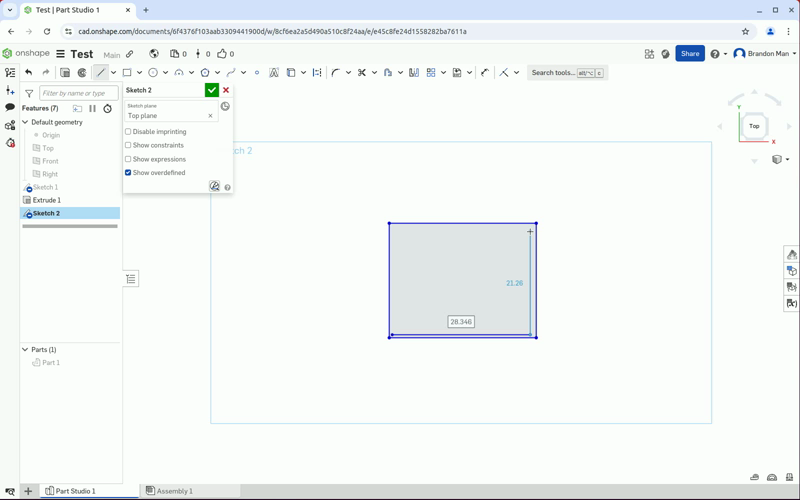
click(530, 231)
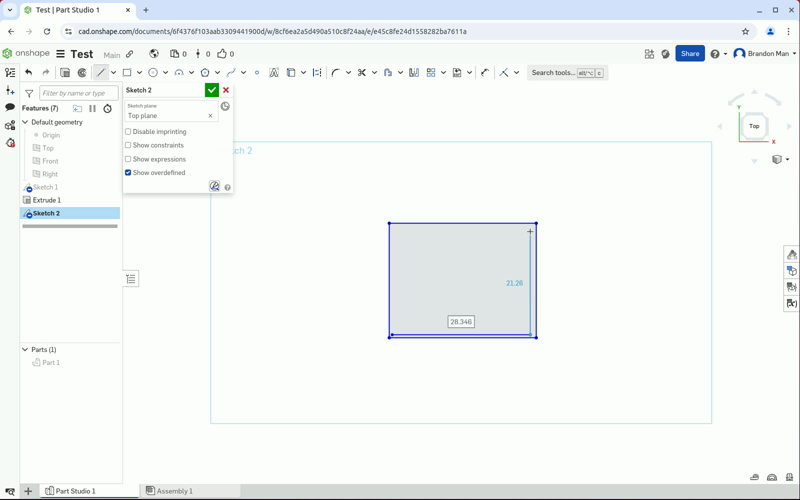
key_up(shift)
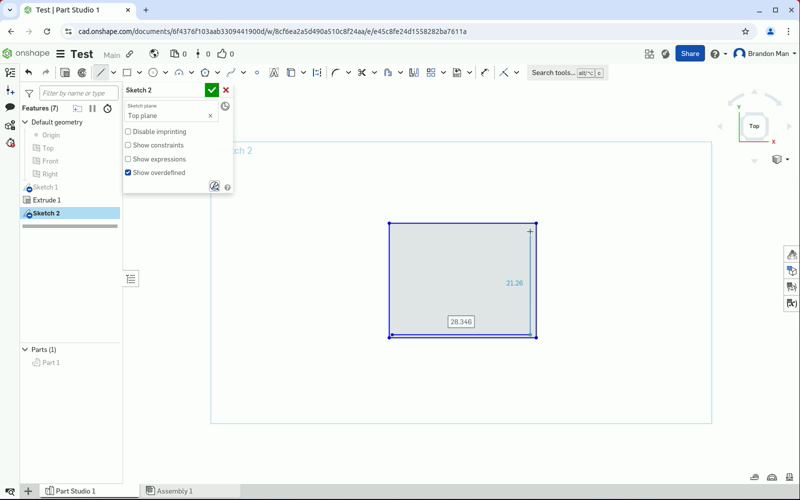
key_down(shift)
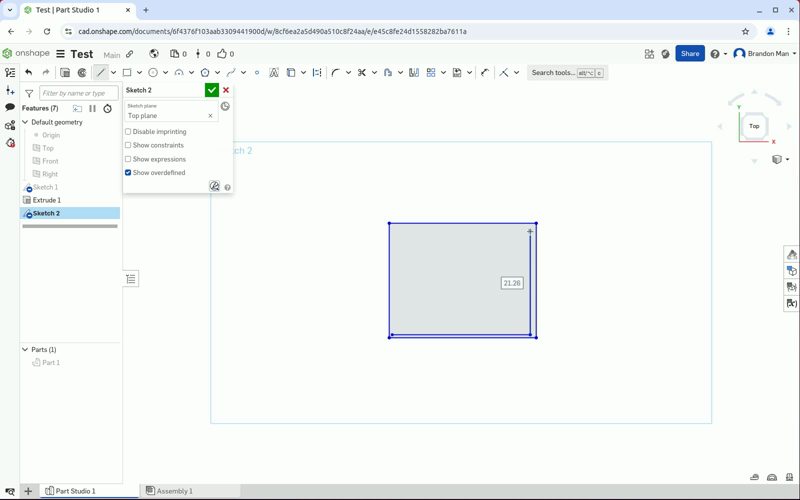
mouse_move(392, 231)
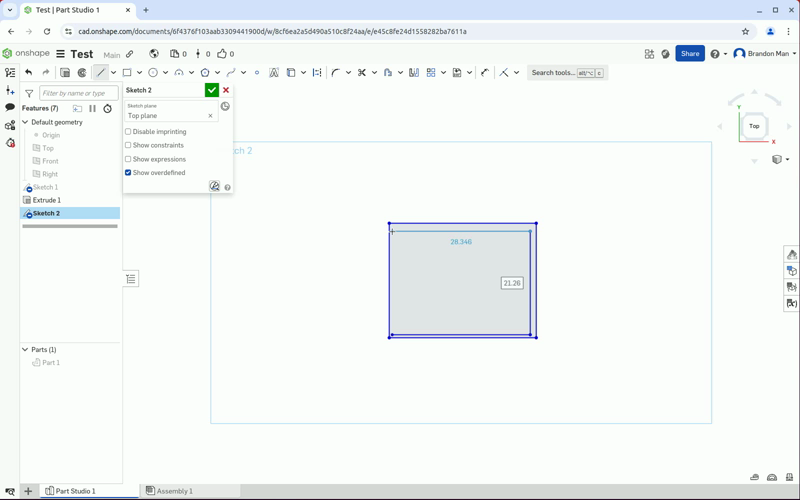
click(392, 231)
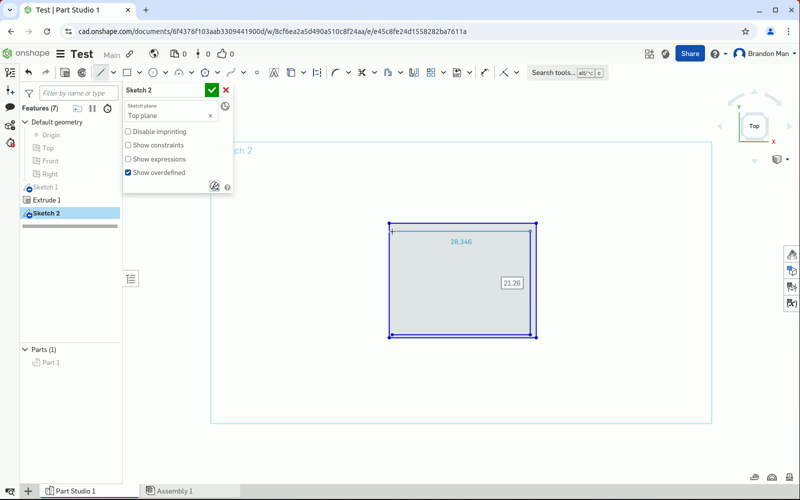
key_up(shift)
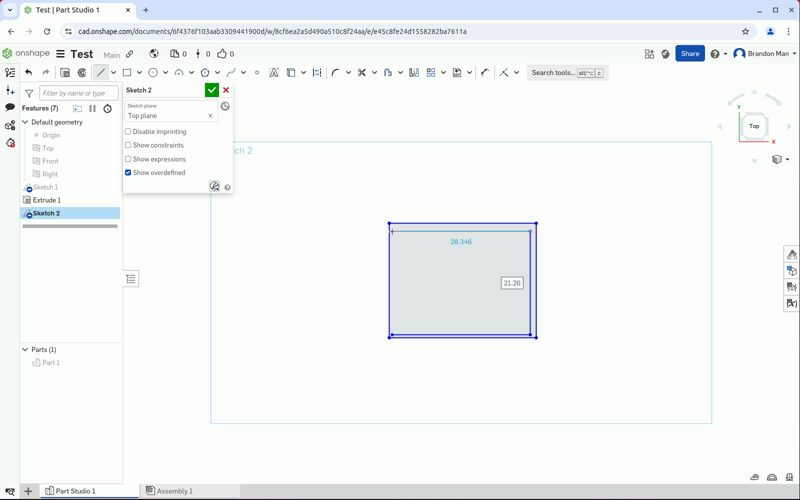
key_down(shift)
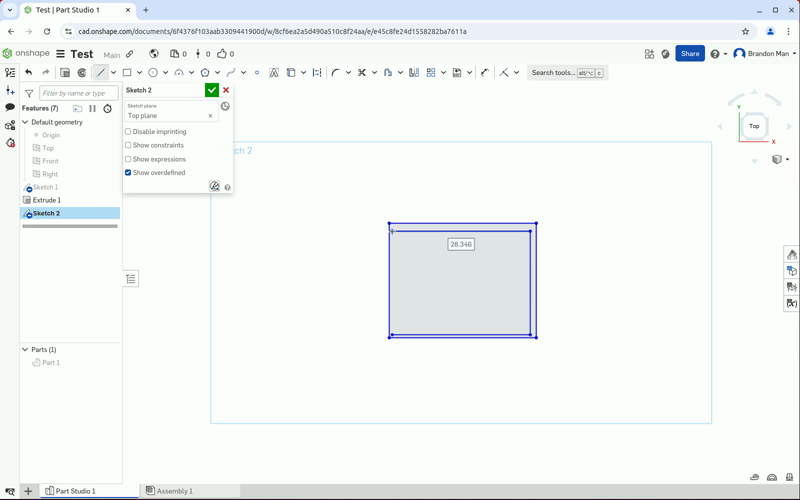
mouse_move(392, 334)
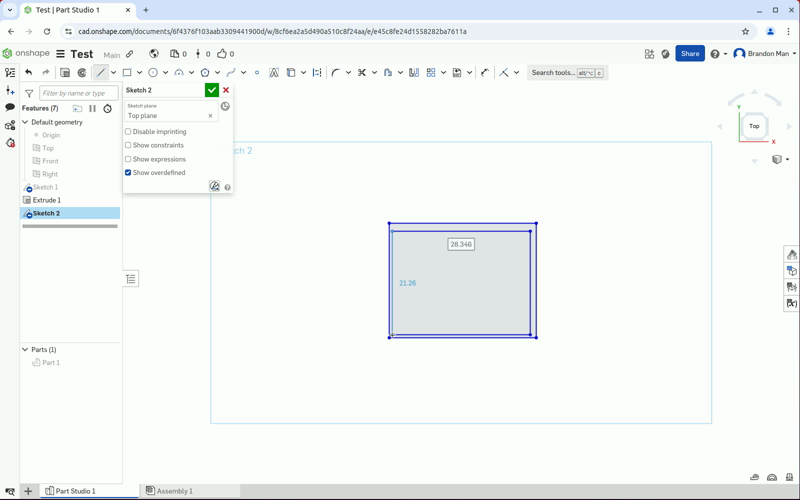
scroll(6)
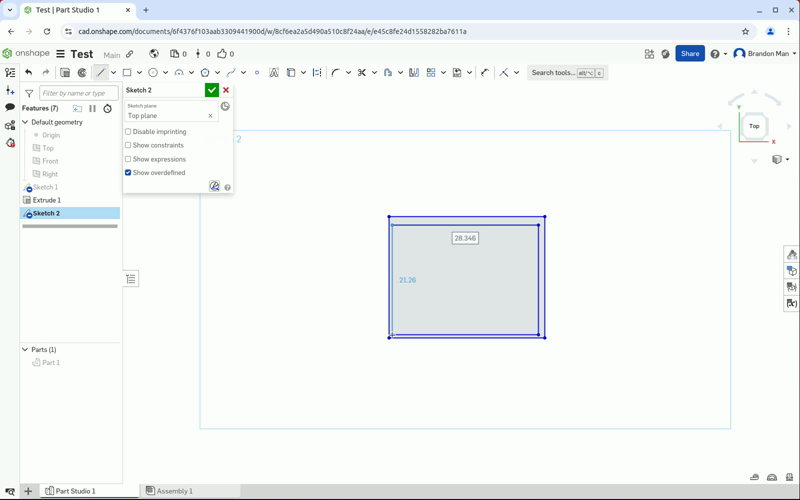
scroll(6)
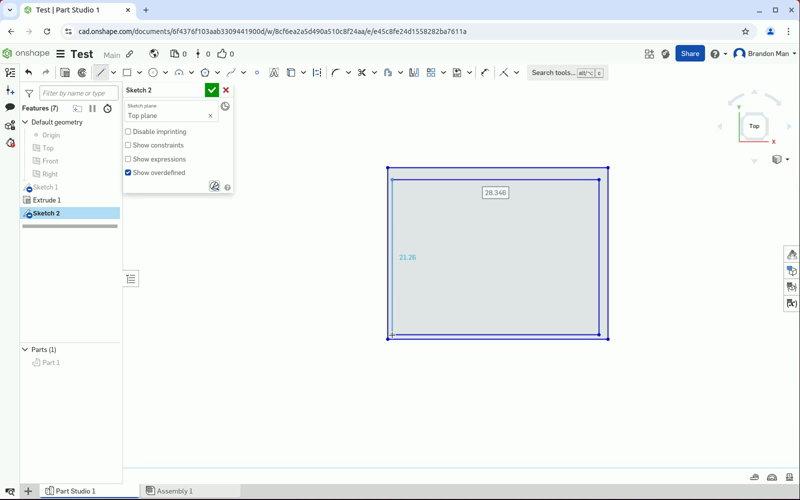
scroll(6)
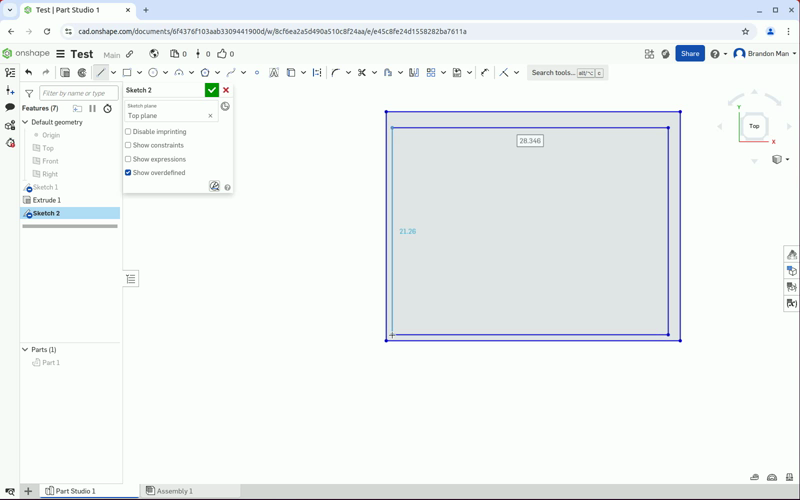
scroll(6)
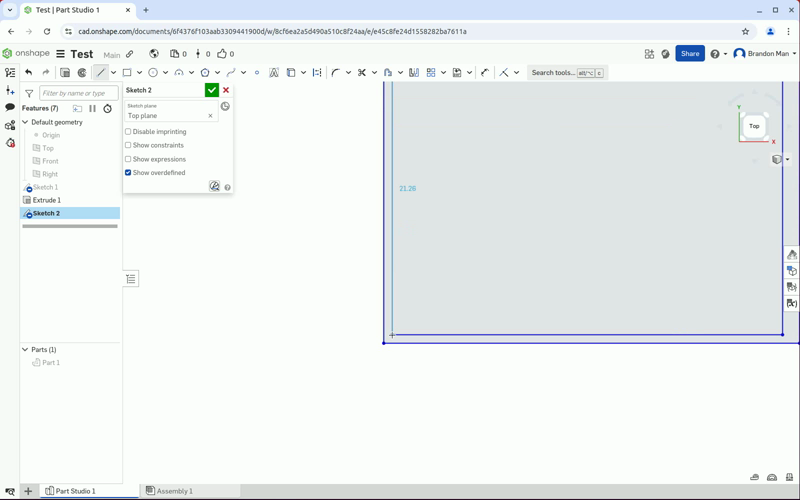
scroll(6)
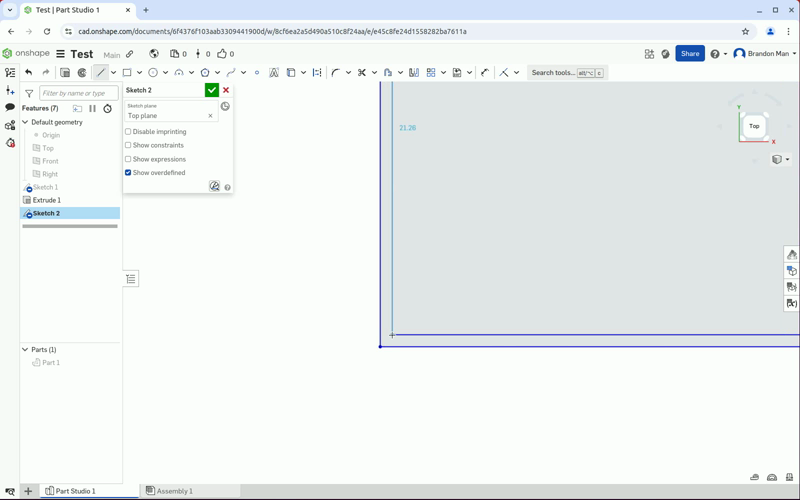
scroll(6)
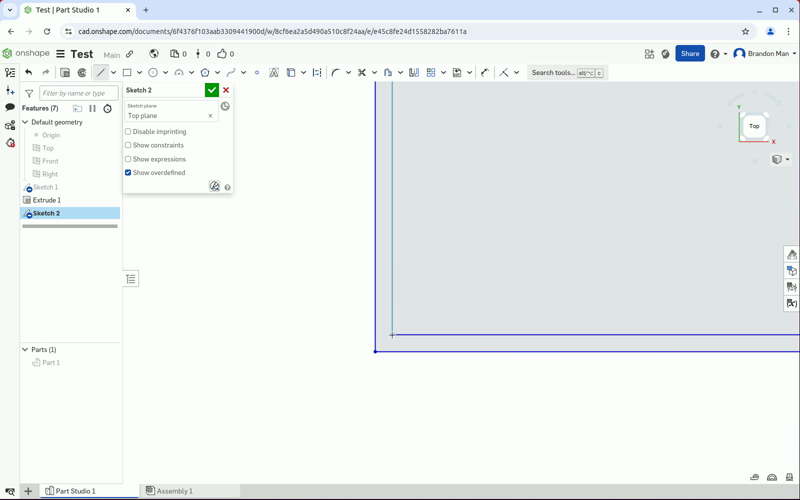
scroll(6)
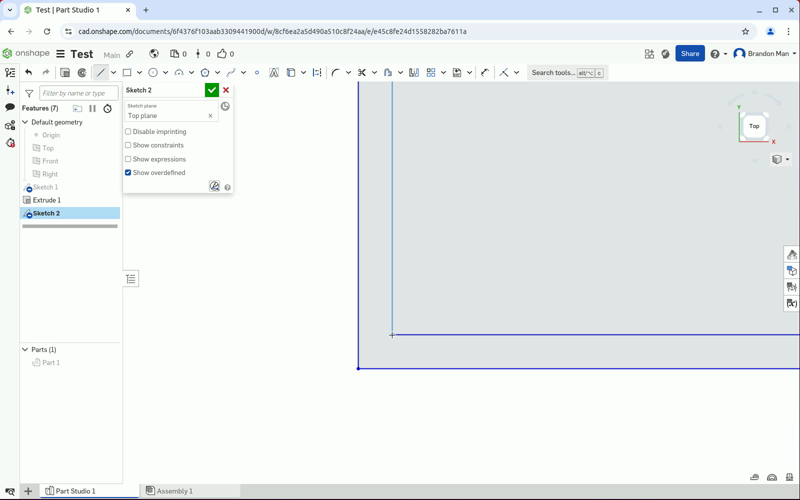
key_up(shift)
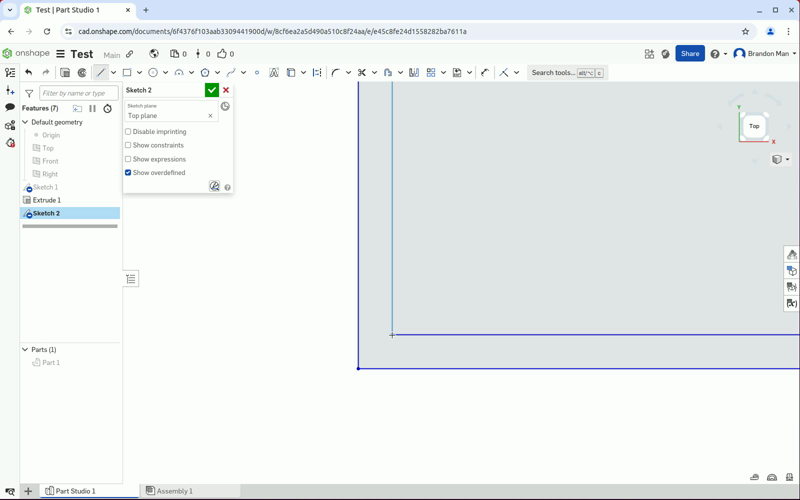
click(392, 334)
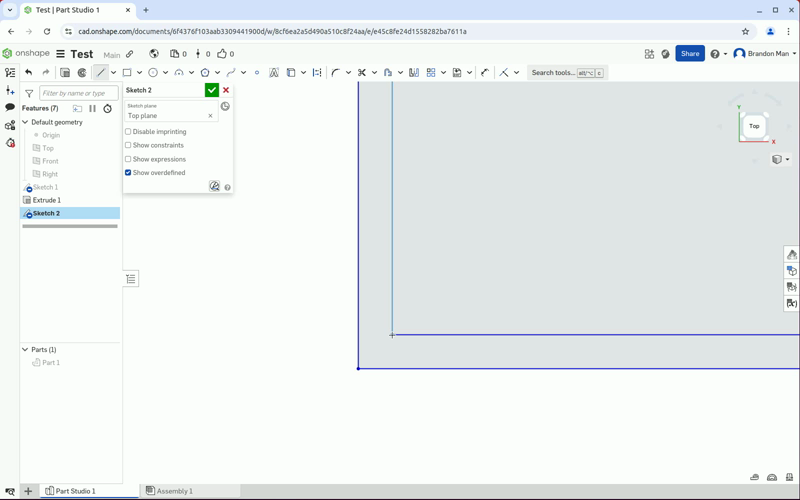
scroll(-6)
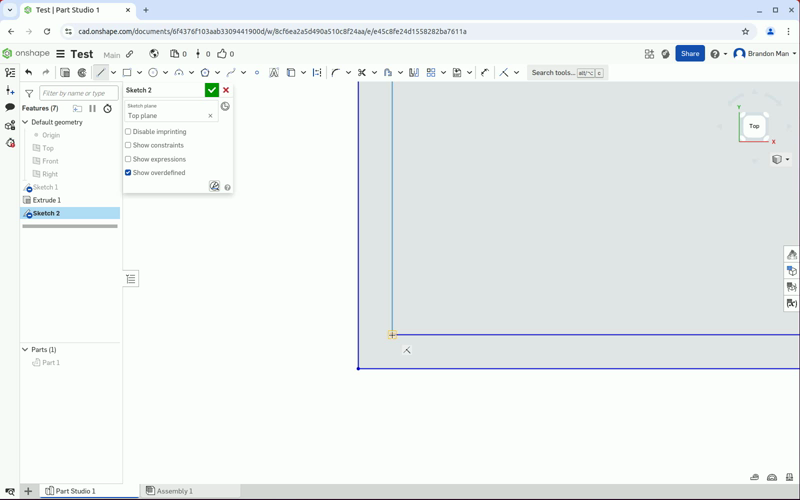
scroll(-6)
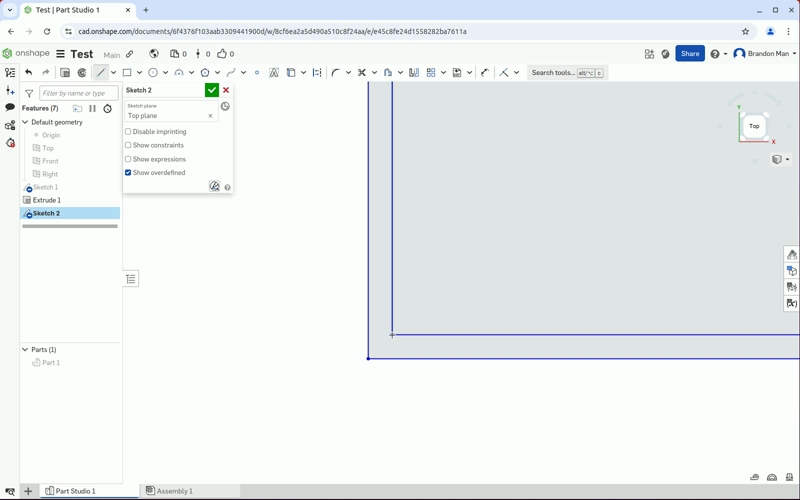
scroll(-6)
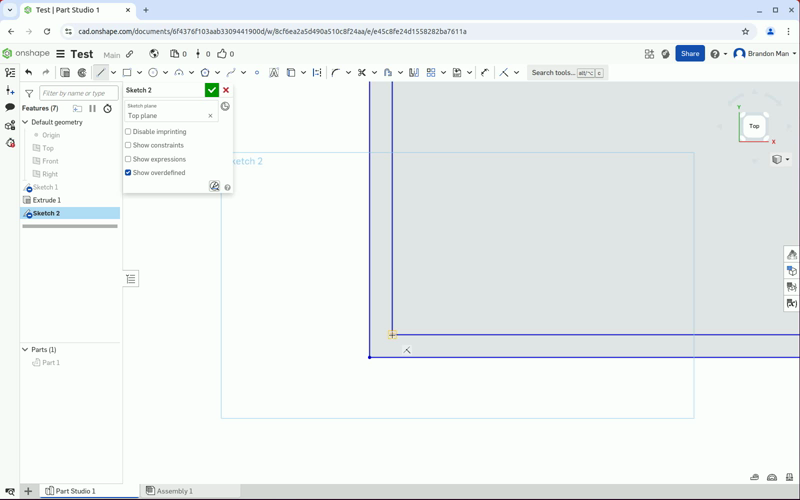
scroll(-6)
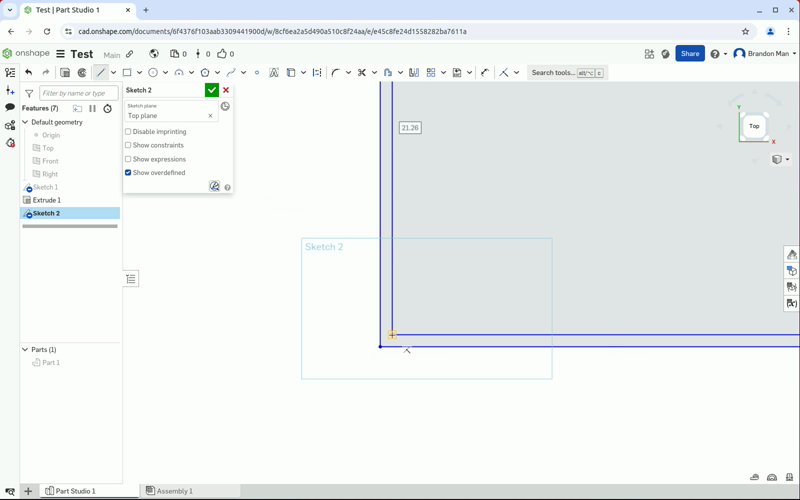
scroll(-6)
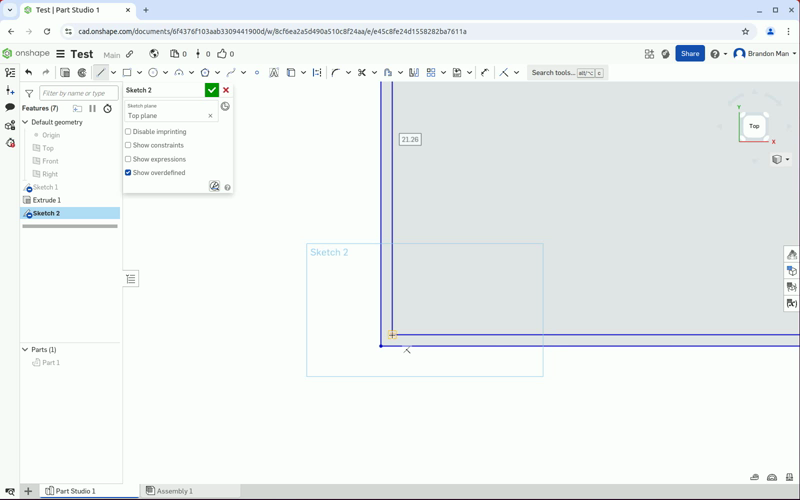
scroll(-6)
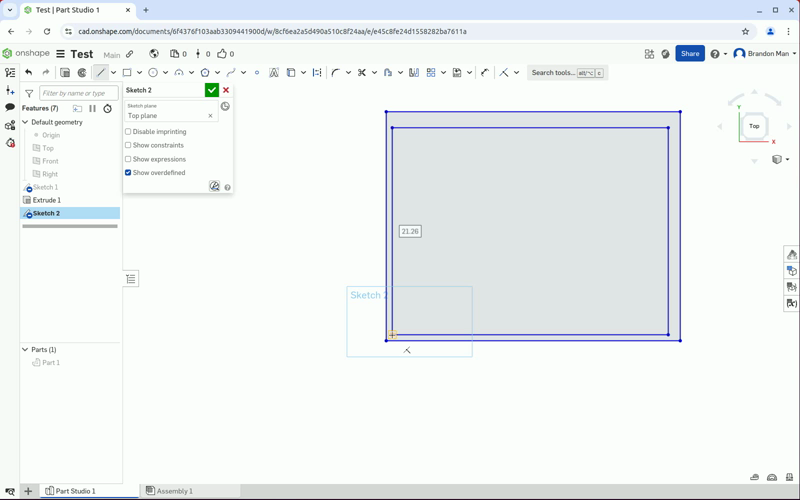
scroll(-6)
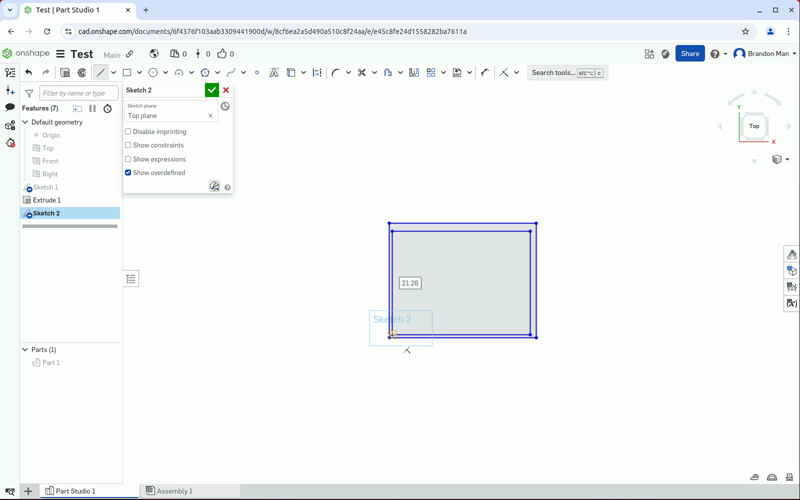
key(esc)
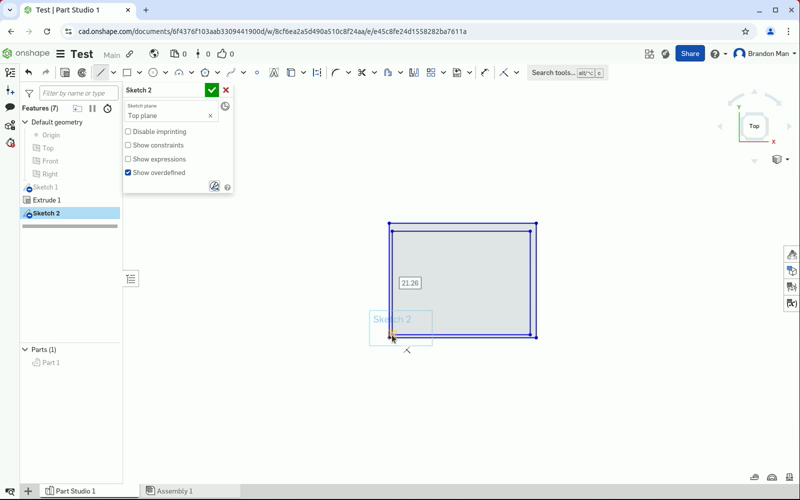
mouse_move(499, 225)
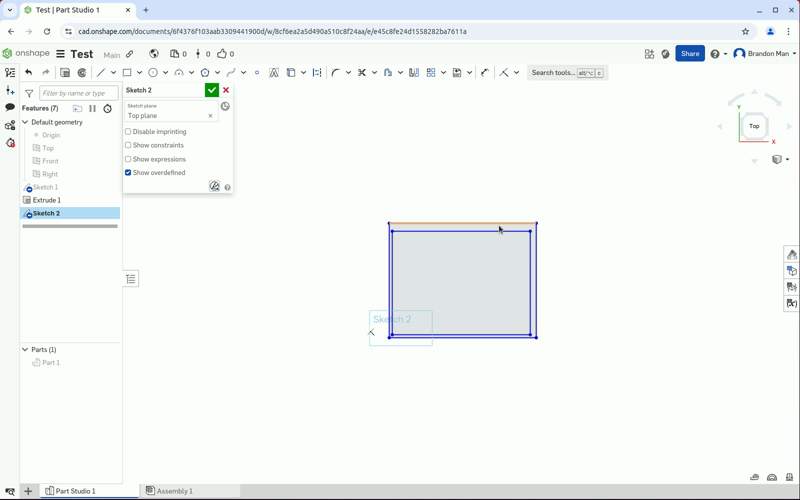
click(499, 225)
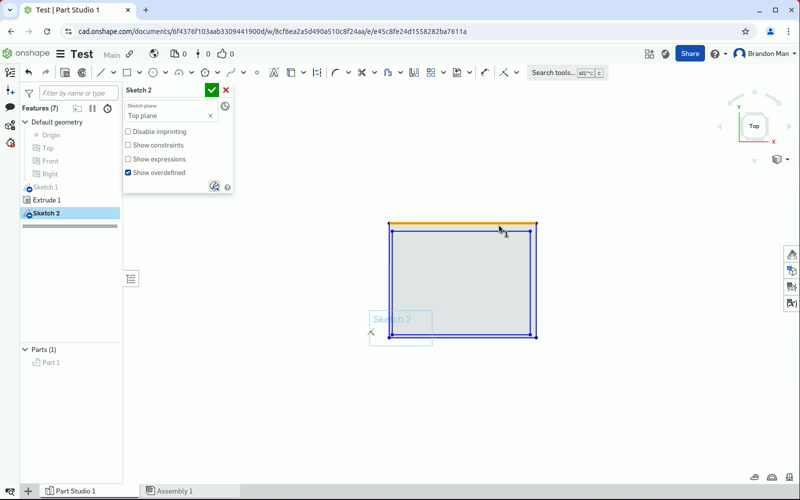
mouse_move(73, 352)
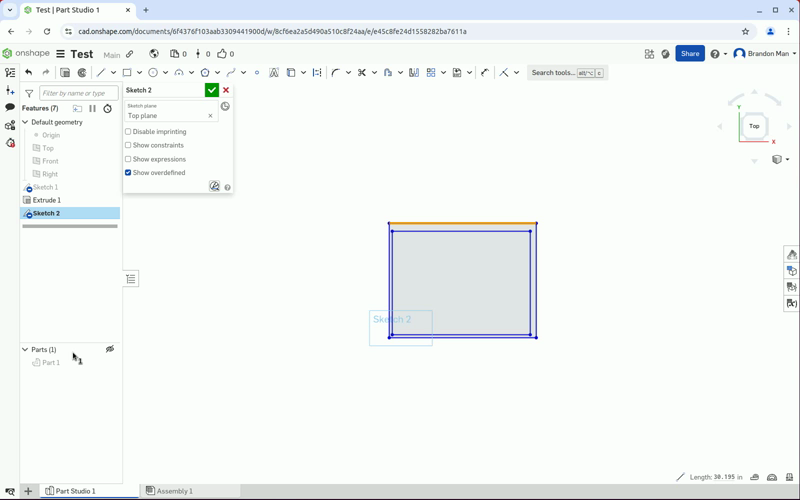
key(shift+y)
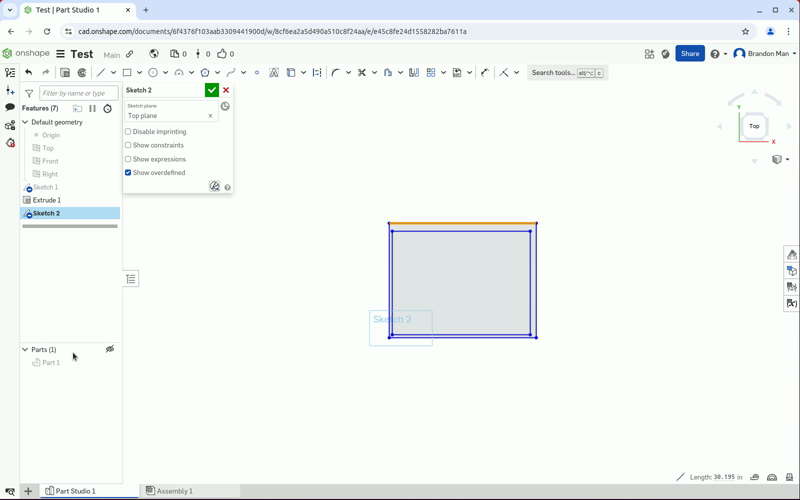
key(shift+e)
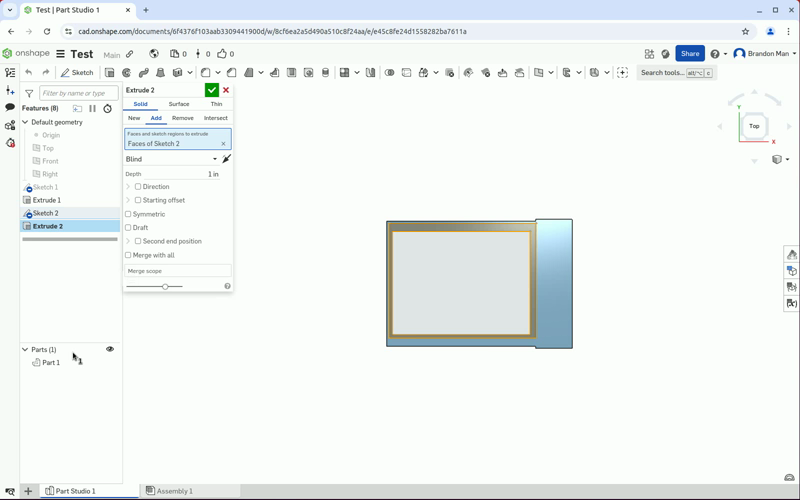
mouse_move(143, 106)
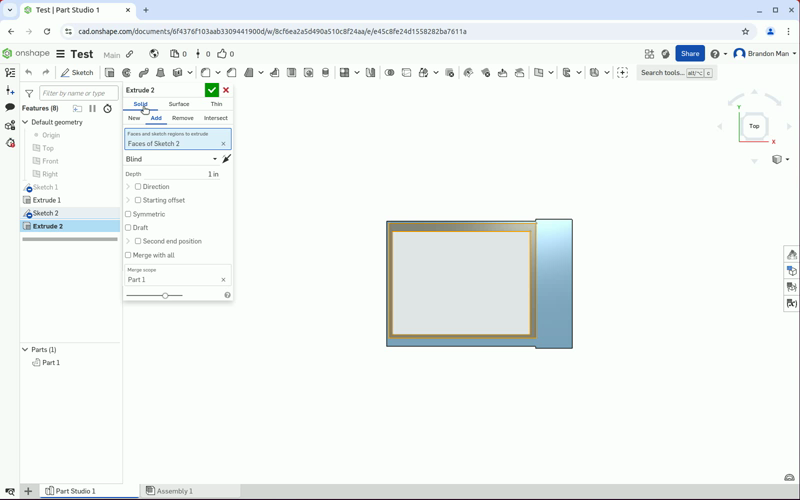
click(143, 106)
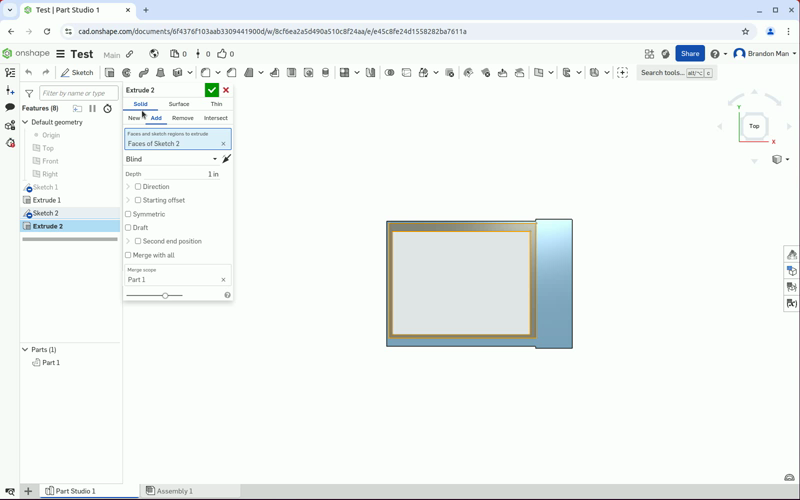
mouse_move(137, 120)
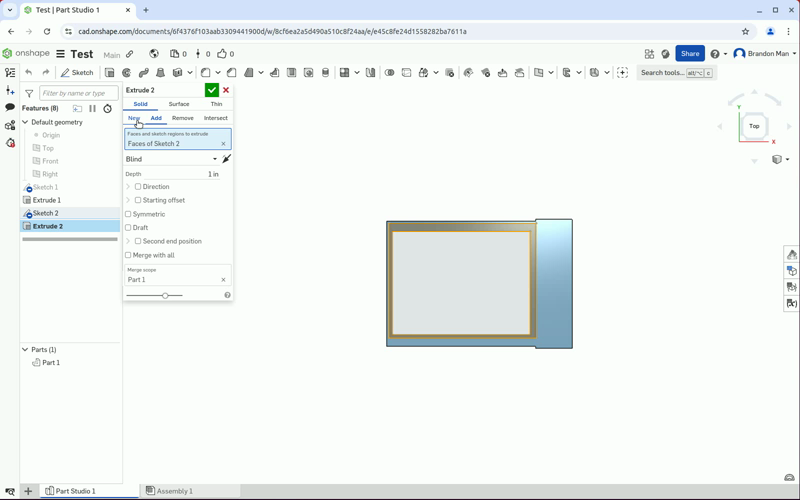
click(137, 120)
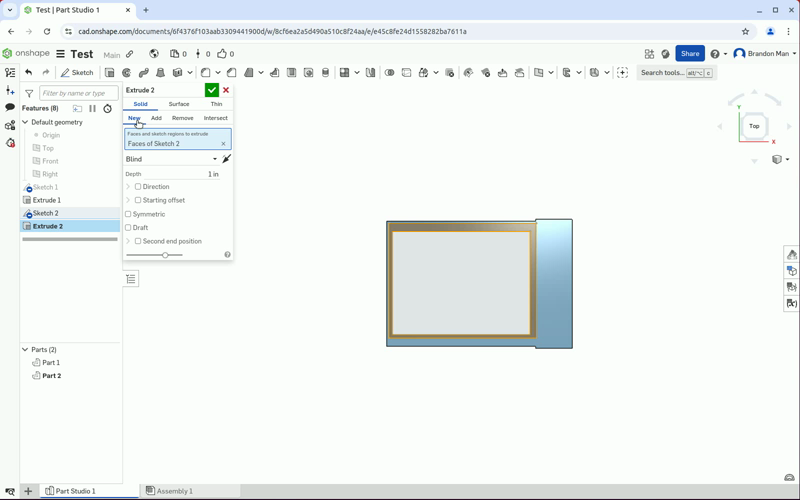
key(tab, 4)
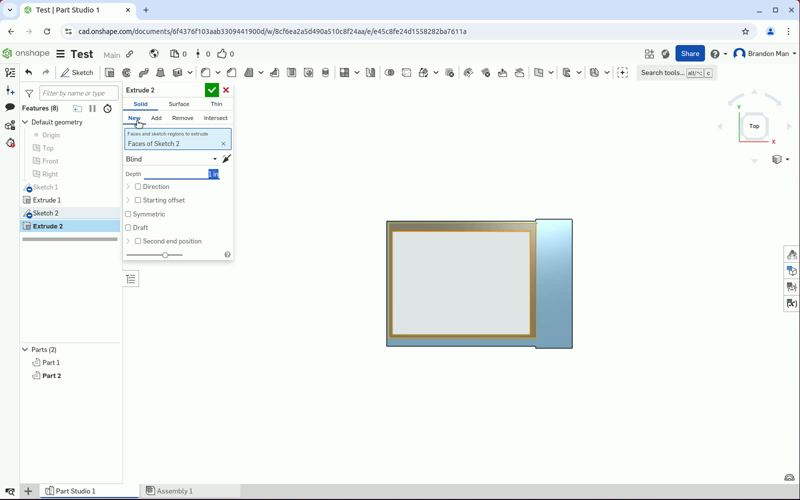
text(-0.241)
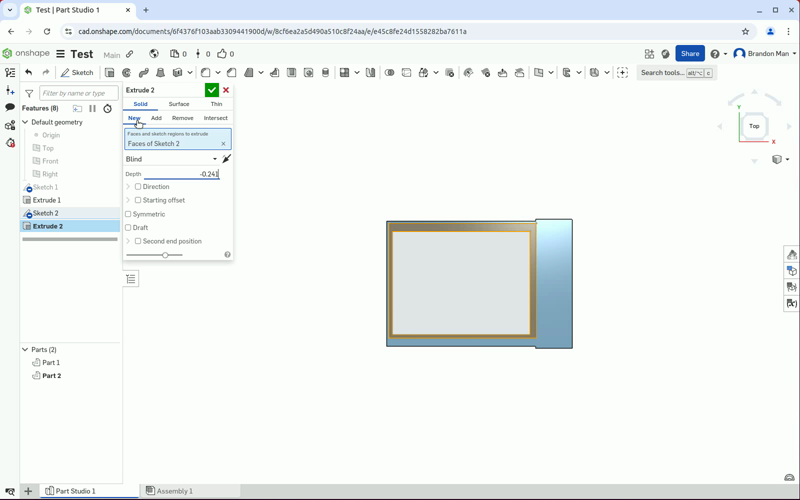
key(enter)
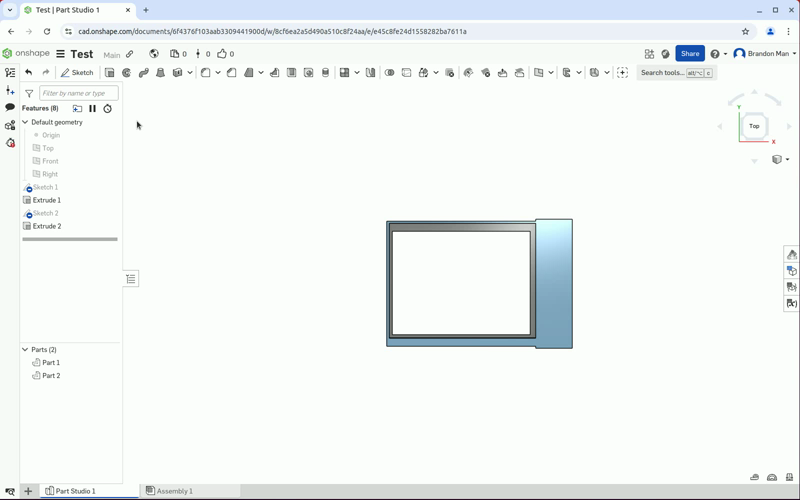
key(shift+h)
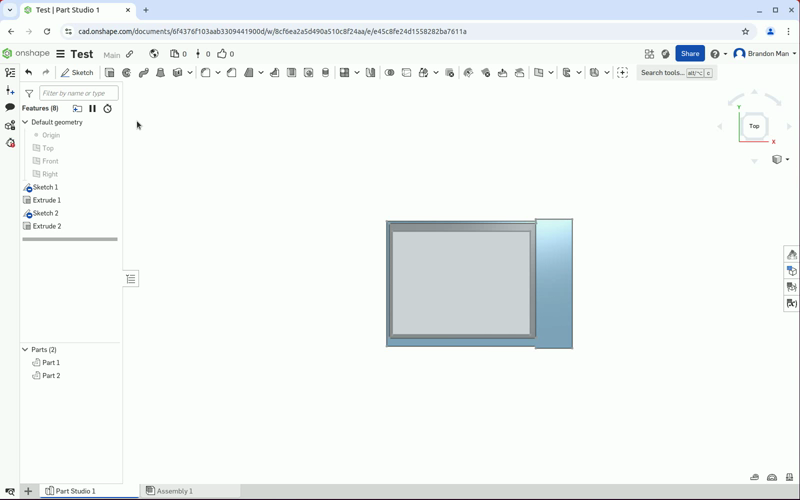
key(shift+h)
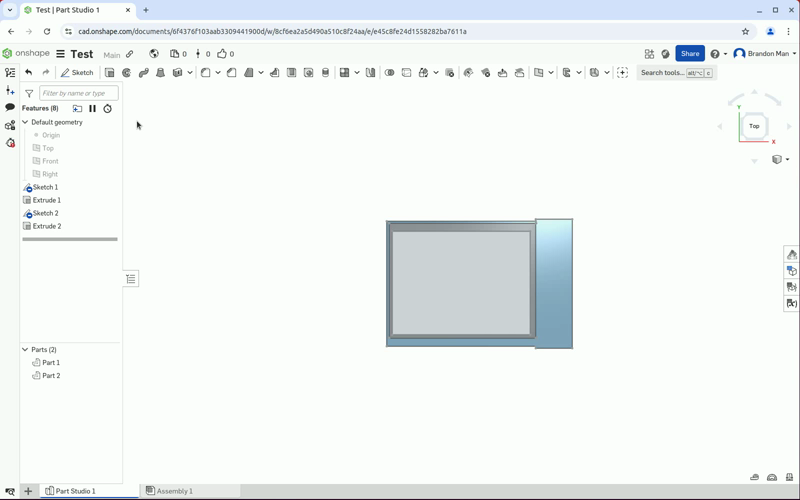
key(shift+7)
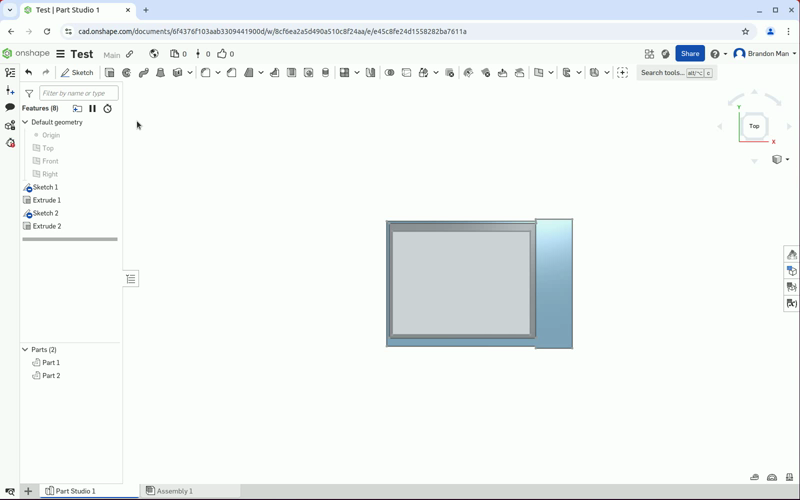
key(up, 3)
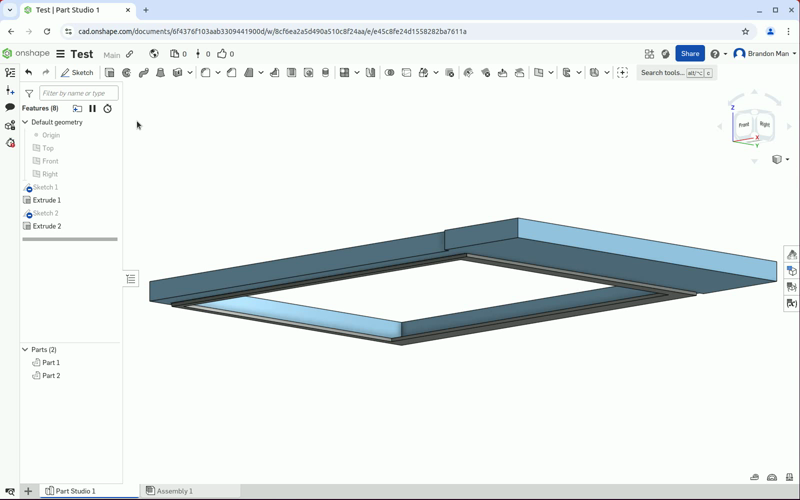
key(left, 3)
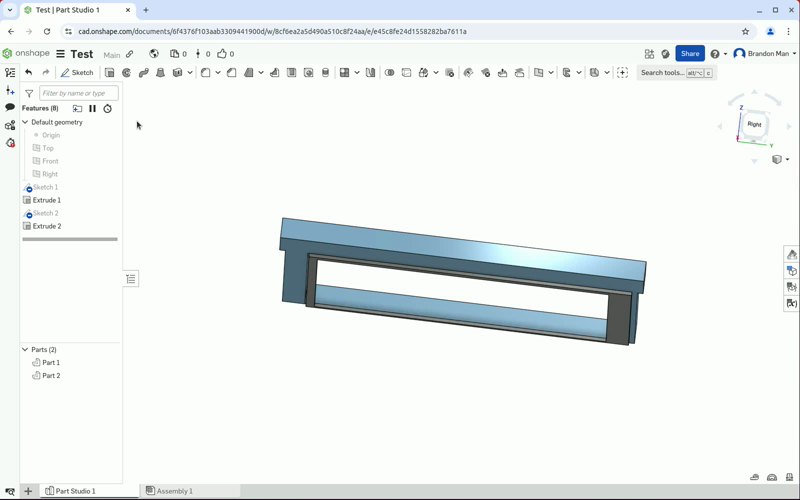
key(right, 3)
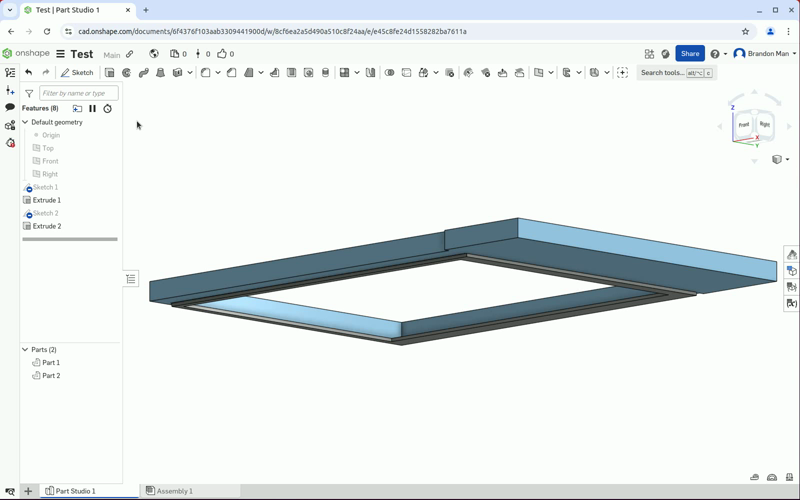
key(down, 3)
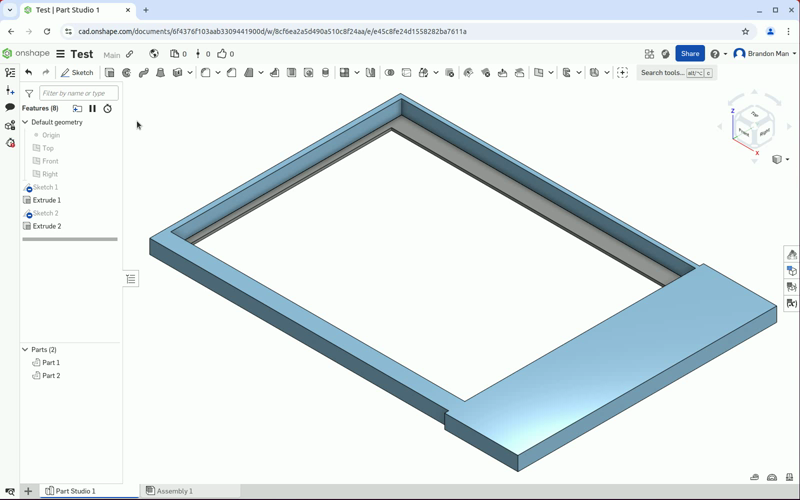
mouse_move(73, 189)
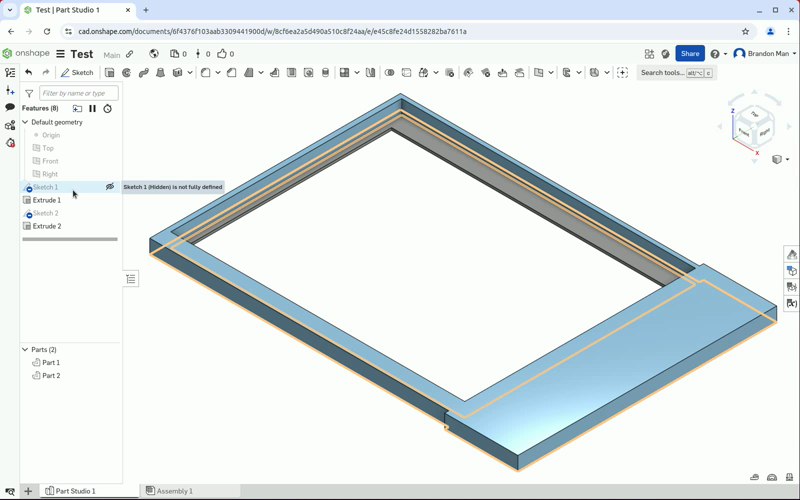
click(73, 189)